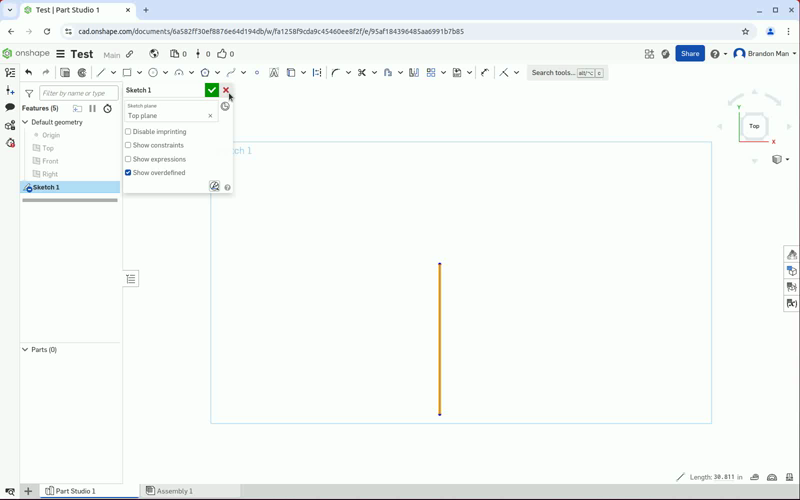
key(shift+h)
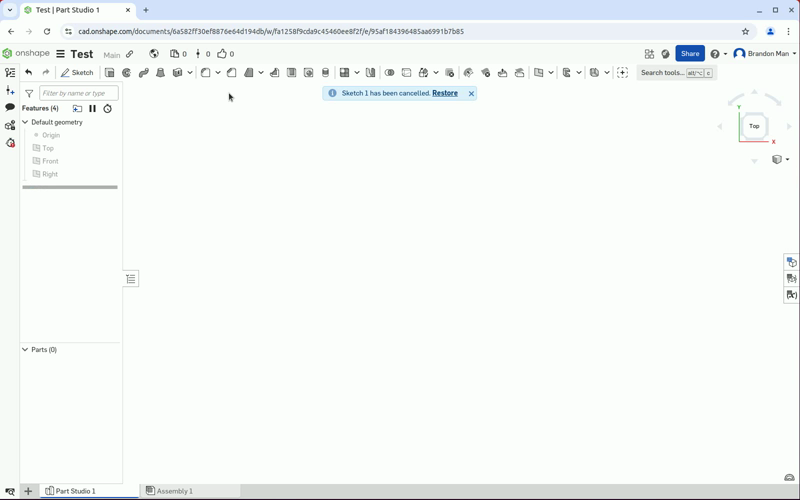
mouse_move(73, 352)
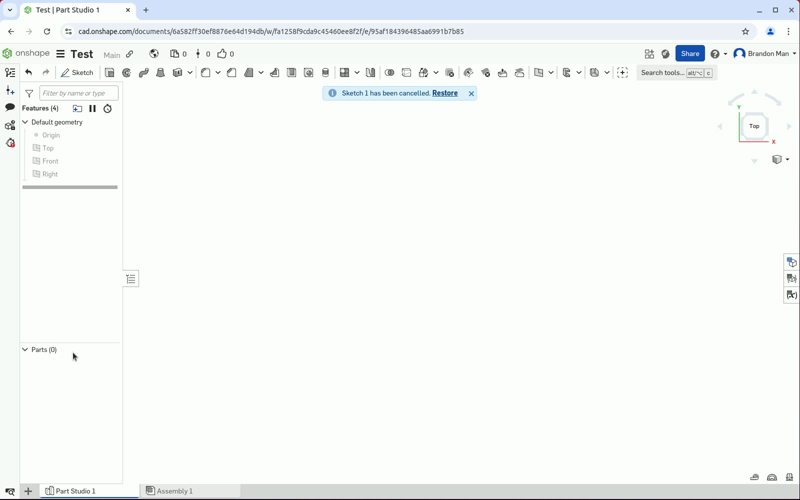
key(y)
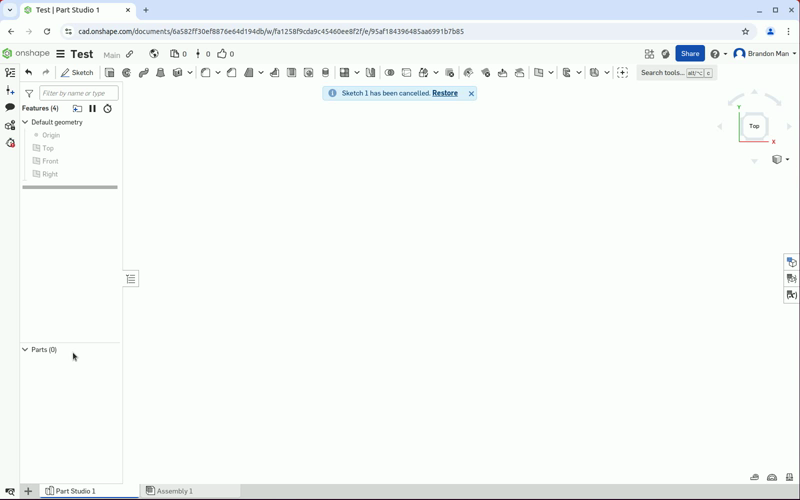
key(shift+p)
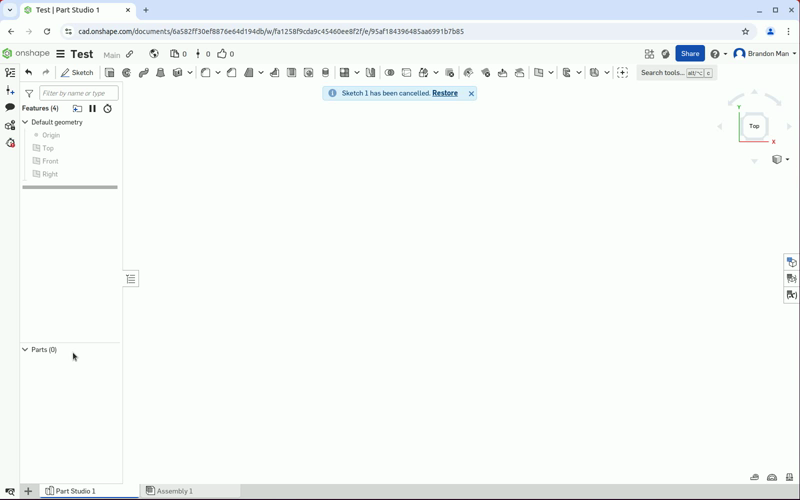
key(space)
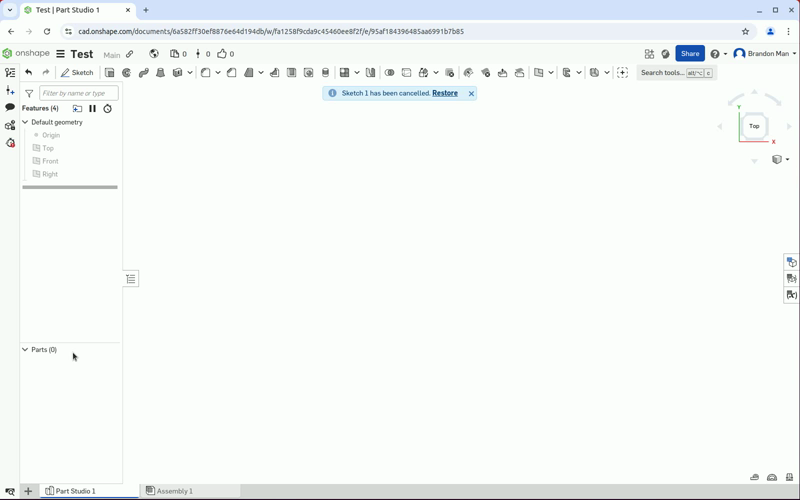
key_down(shift)
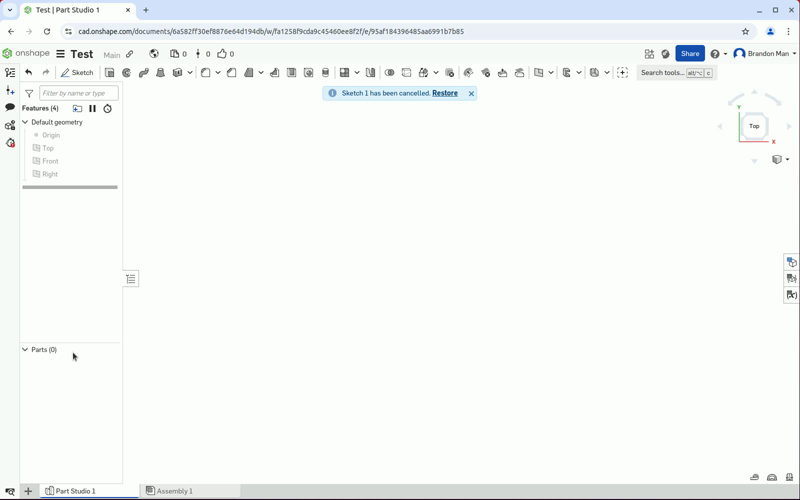
key(up)
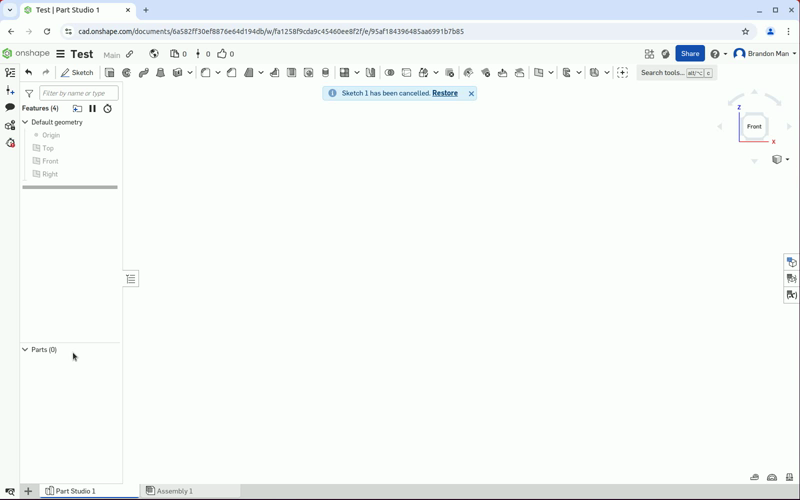
key_up(shift)
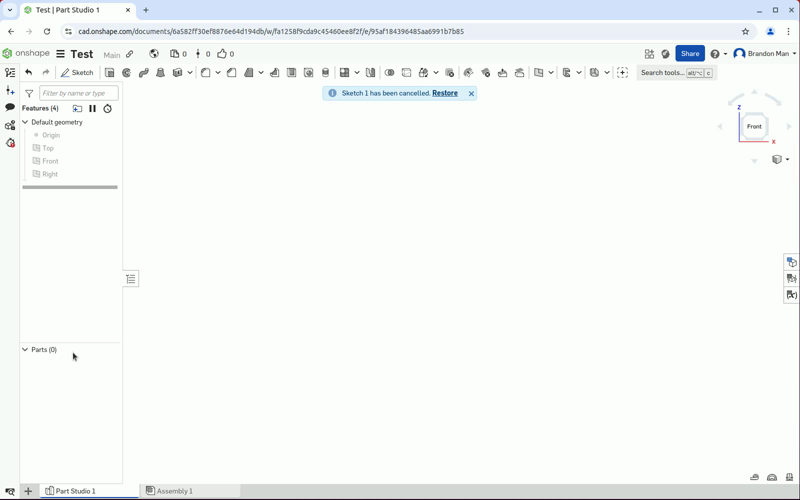
key(space)
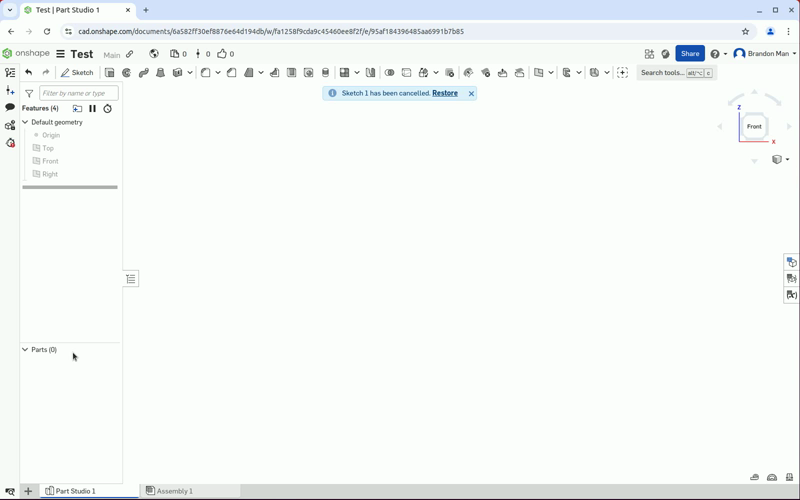
key_down(shift)
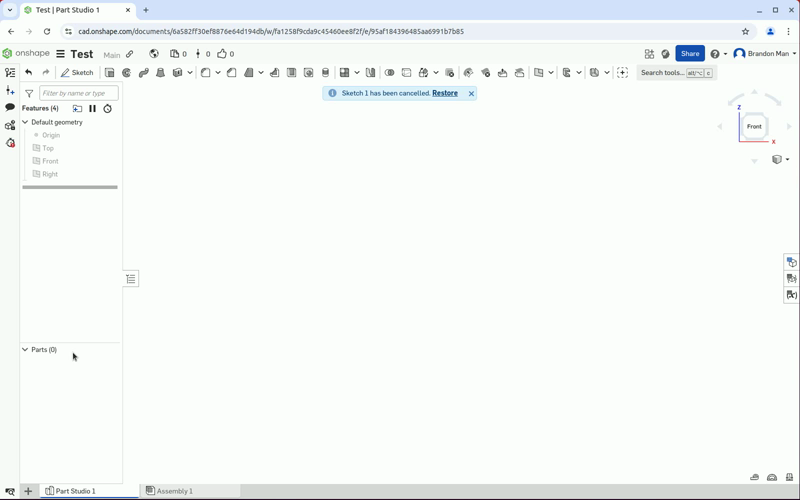
key(left)
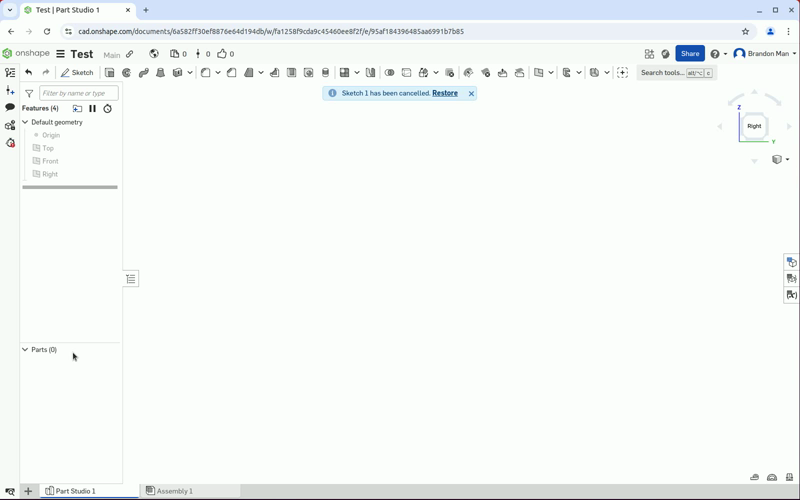
key_up(shift)
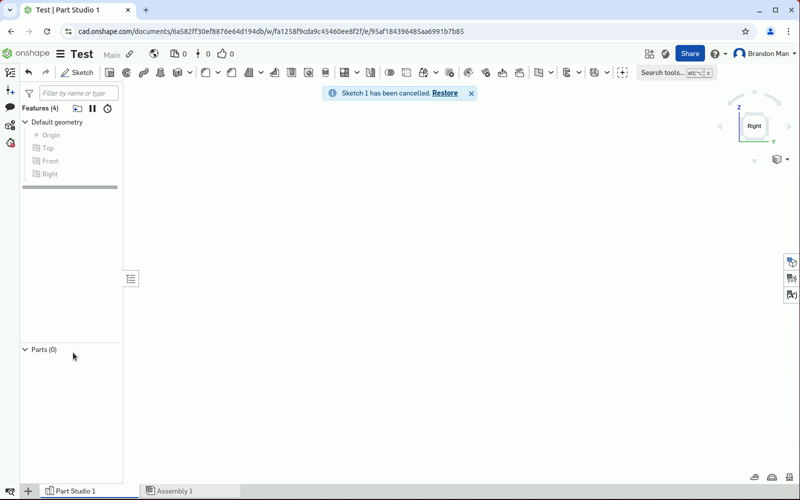
mouse_move(73, 352)
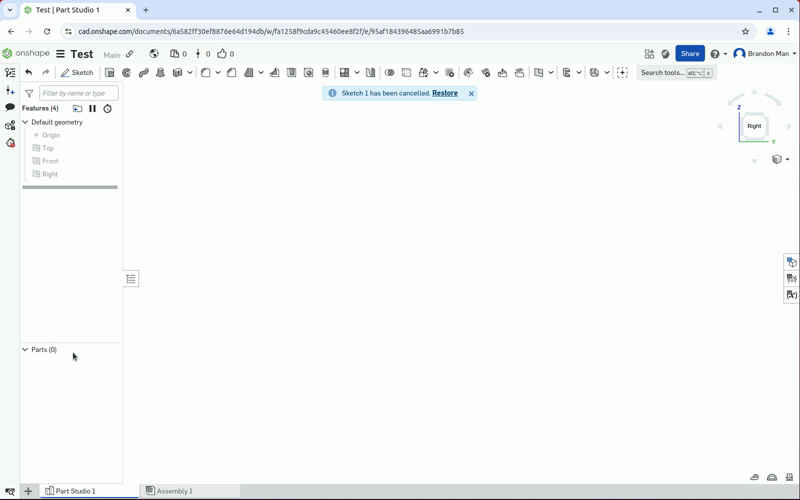
key(shift+y)
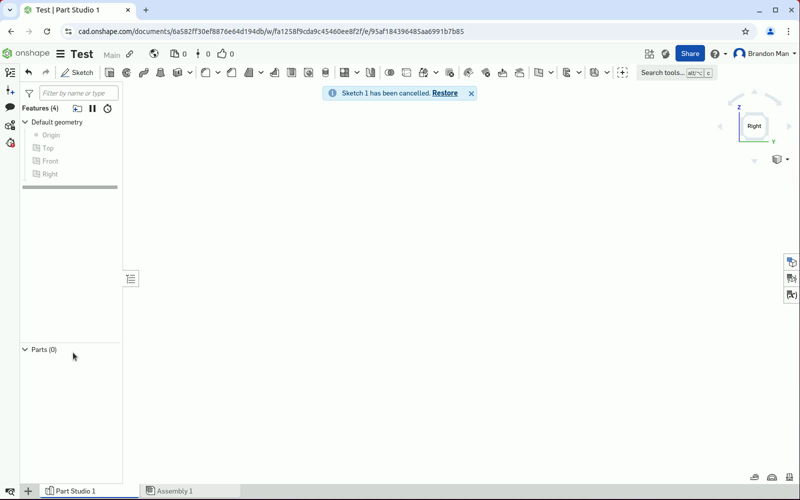
key(shift+s)
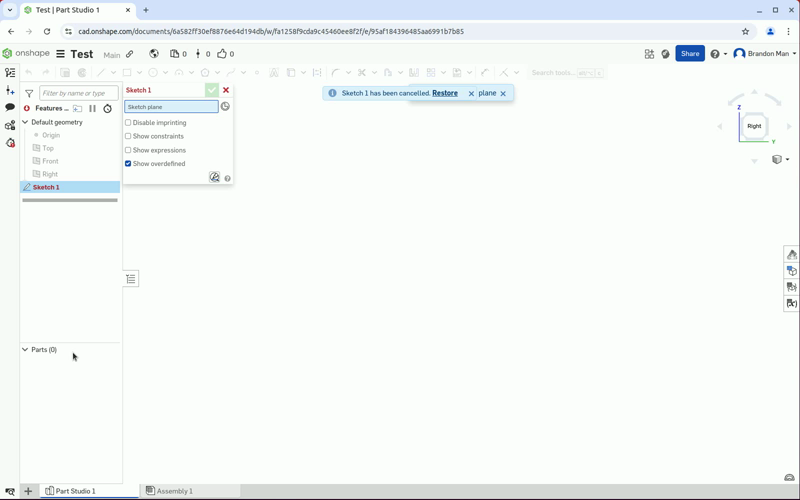
mouse_move(73, 176)
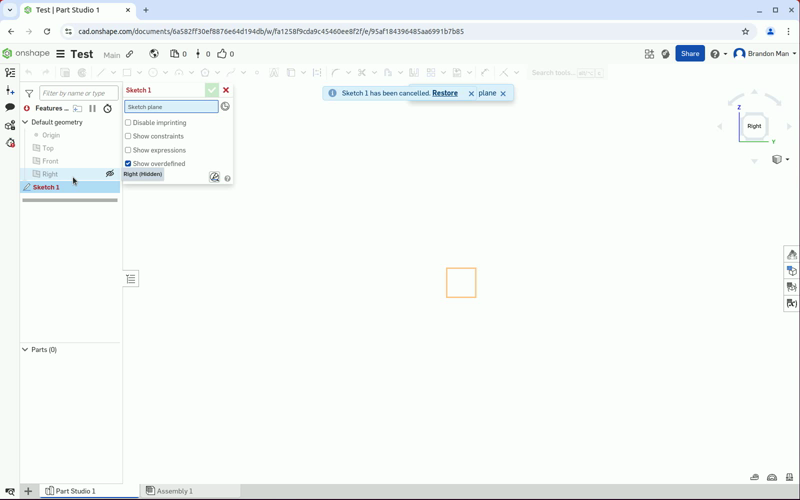
click(73, 176)
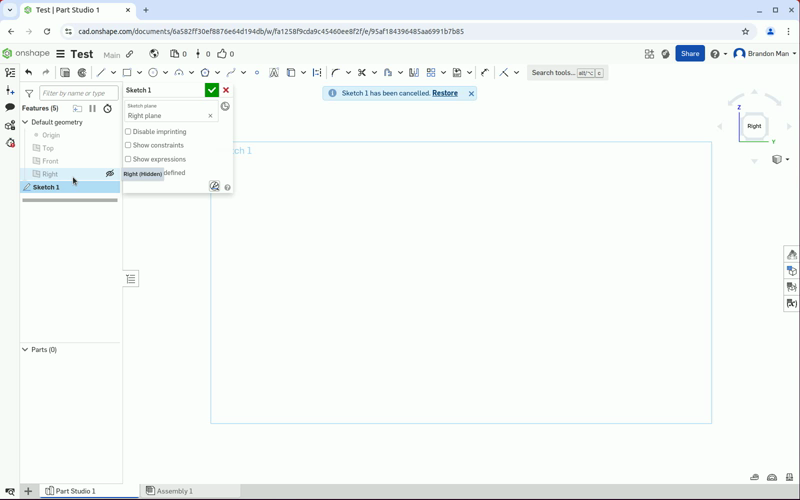
mouse_move(73, 352)
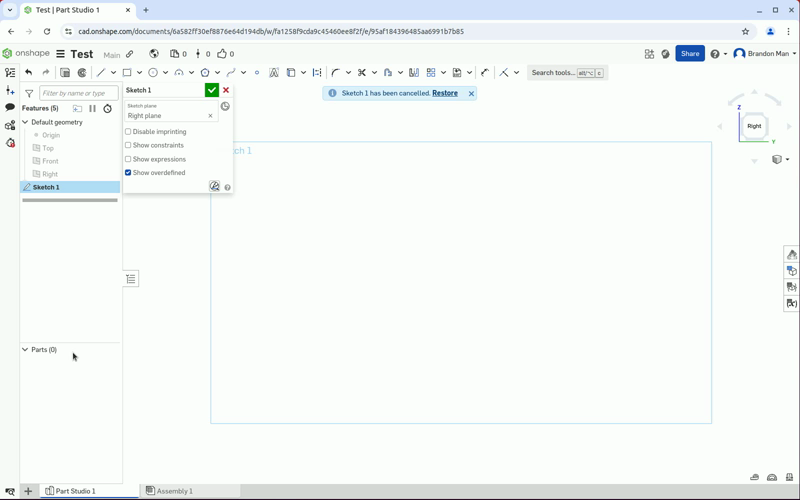
key(y)
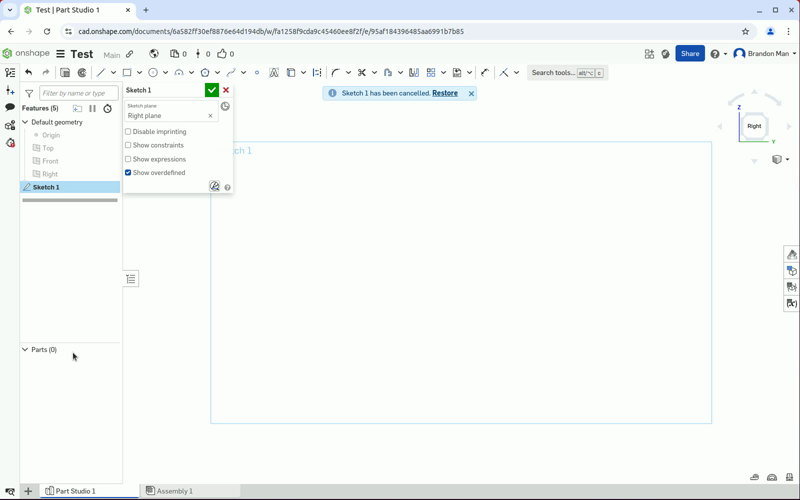
key(l)
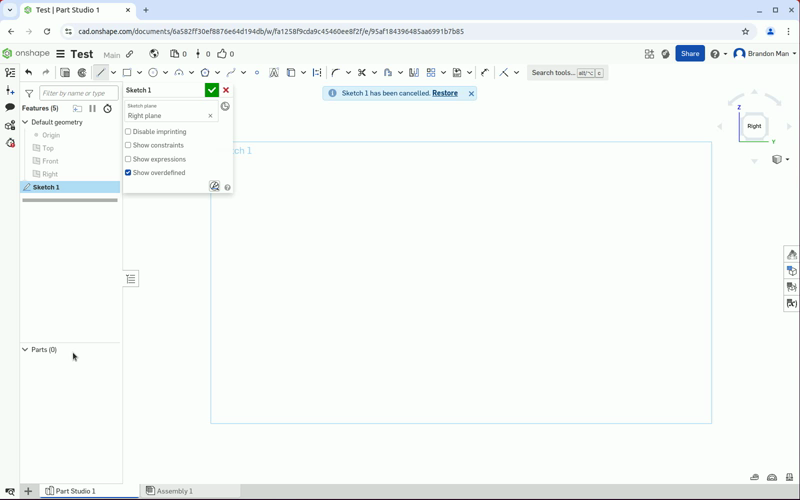
key_down(shift)
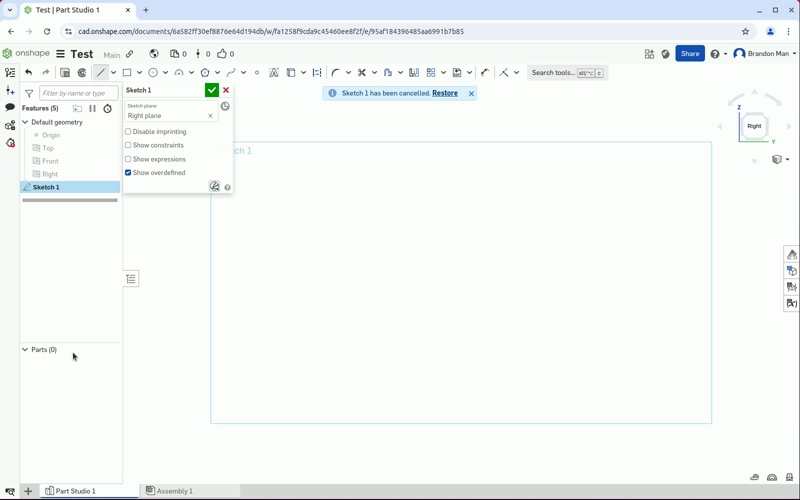
mouse_move(396, 290)
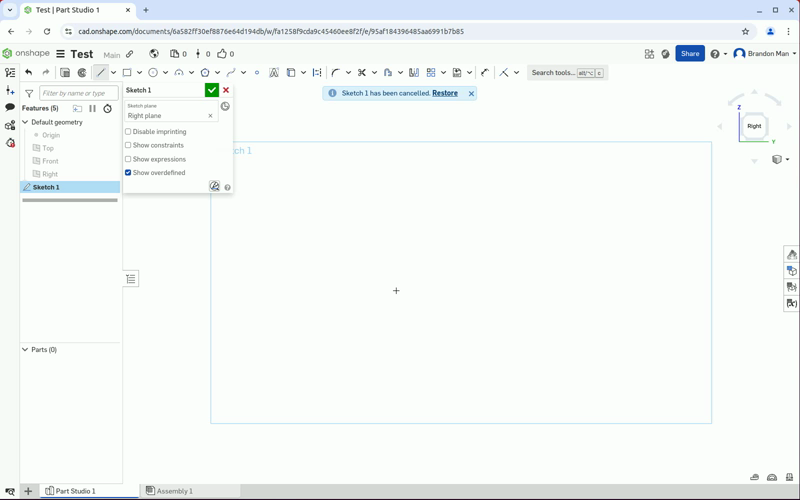
click(396, 290)
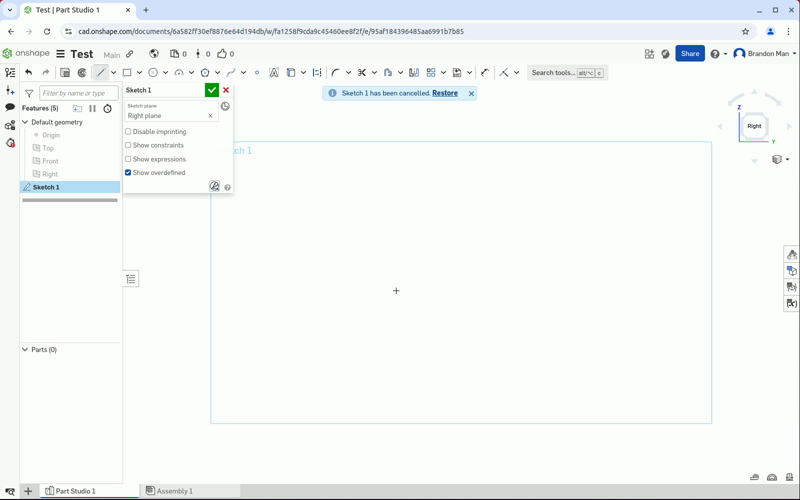
key_up(shift)
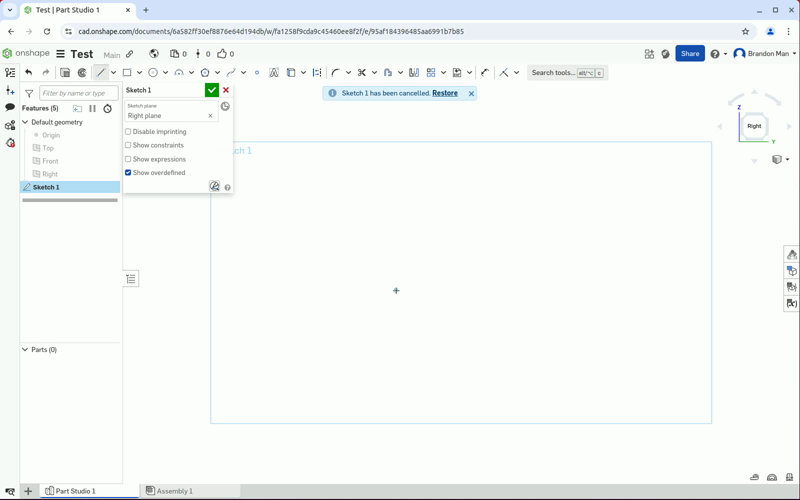
key_down(shift)
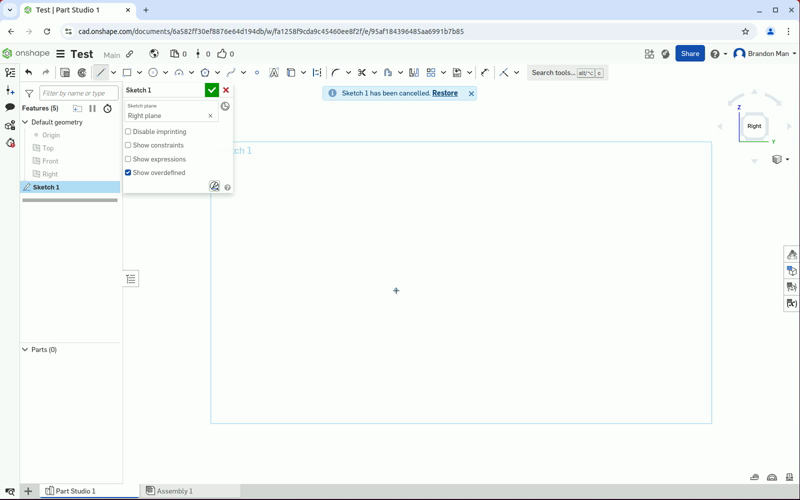
mouse_move(562, 290)
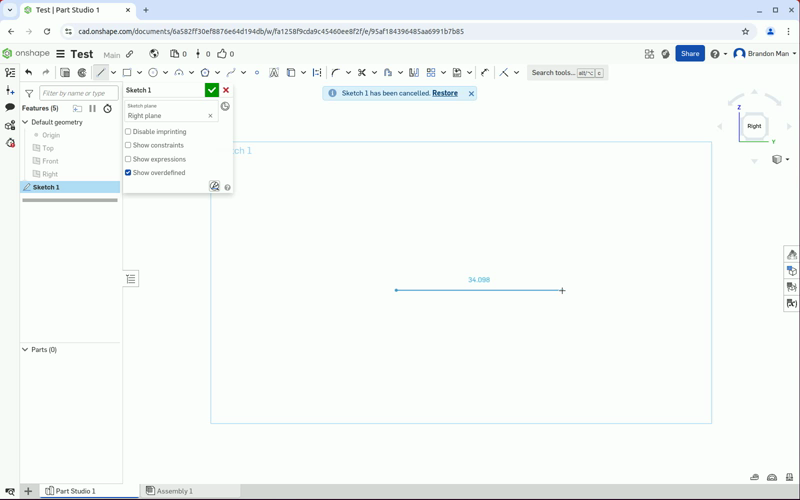
click(562, 290)
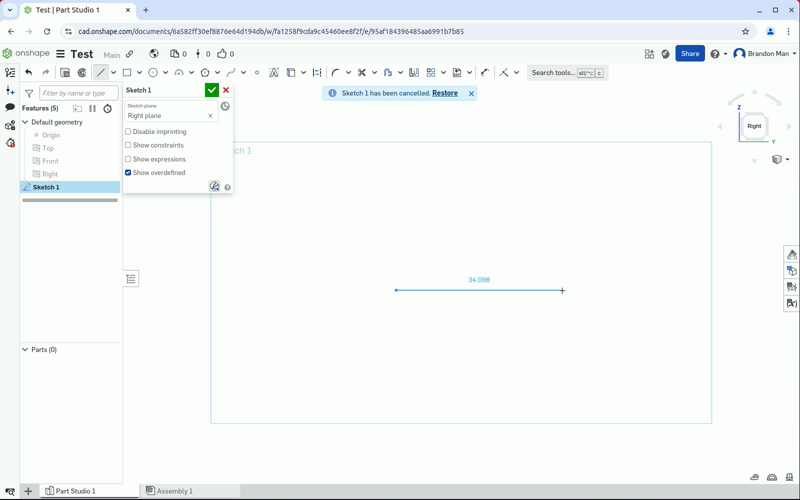
key_up(shift)
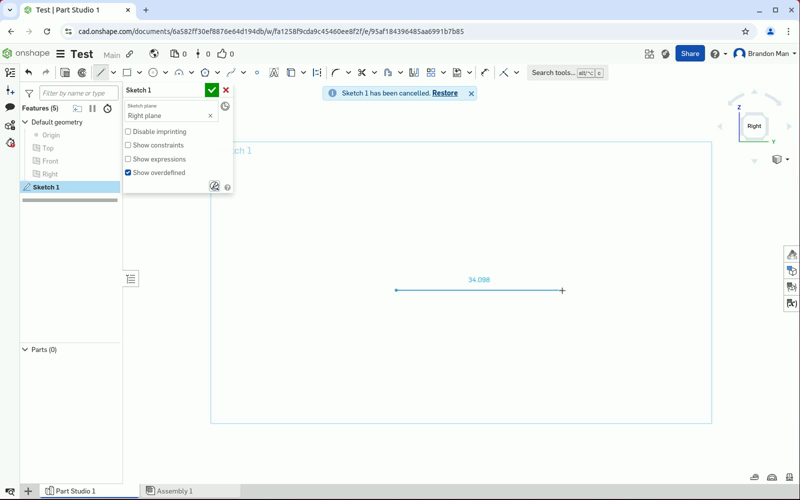
key_down(shift)
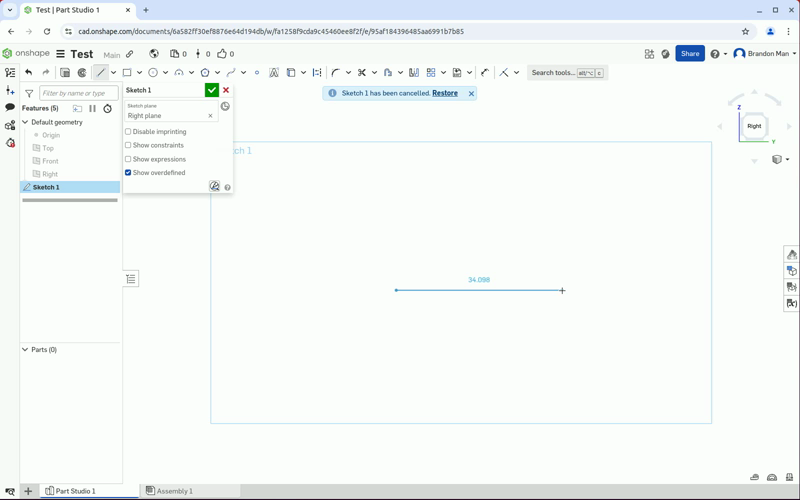
mouse_move(589, 290)
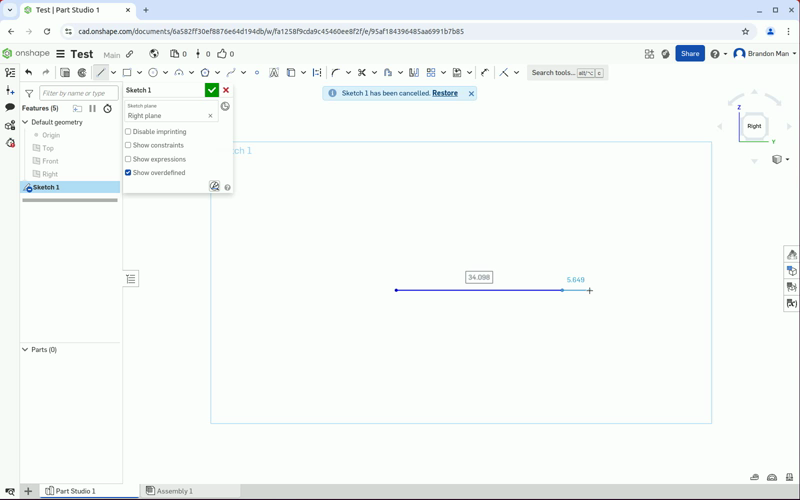
mouse_move(562, 270)
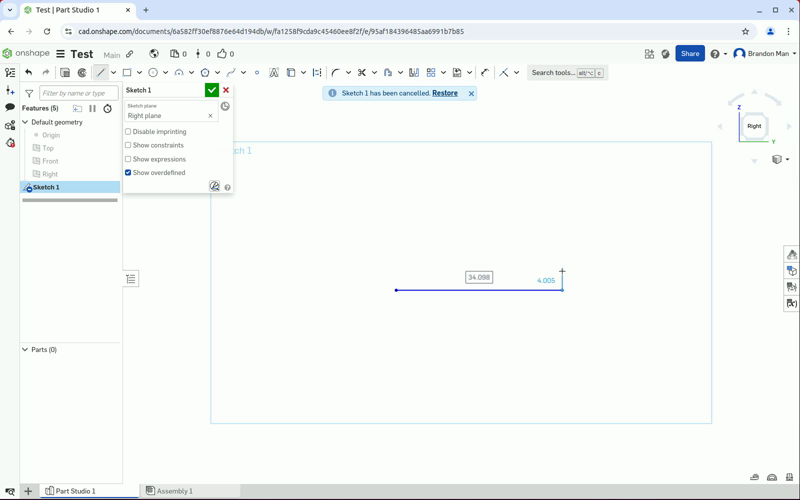
click(562, 270)
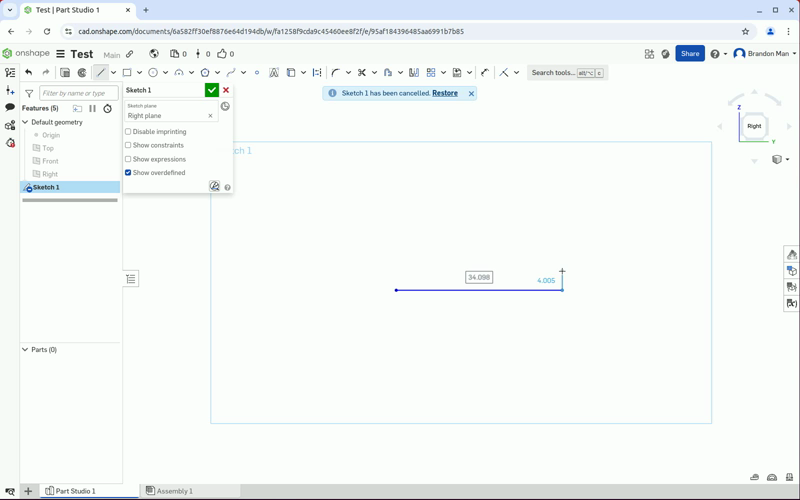
key_up(shift)
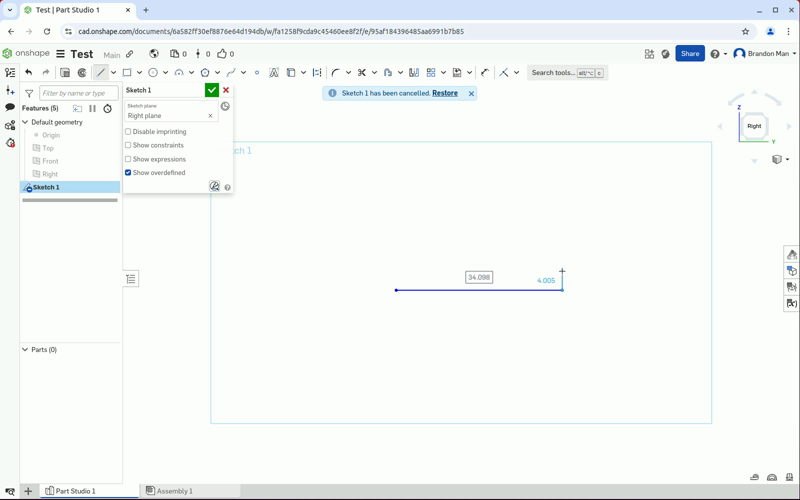
key_down(shift)
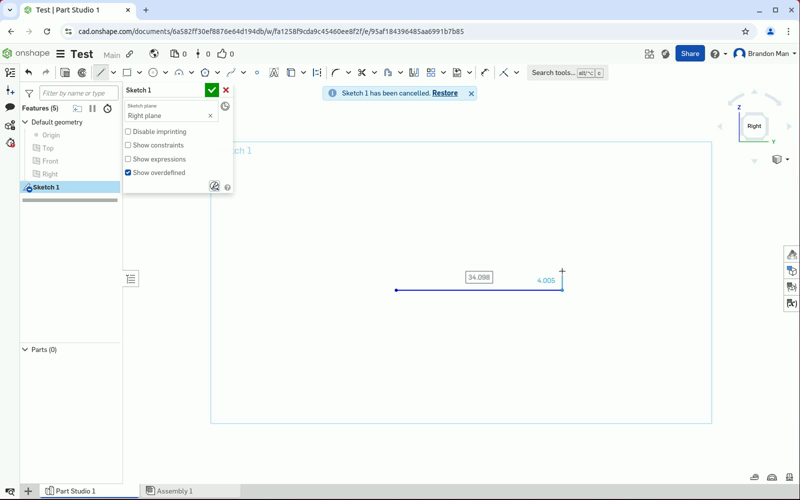
mouse_move(396, 270)
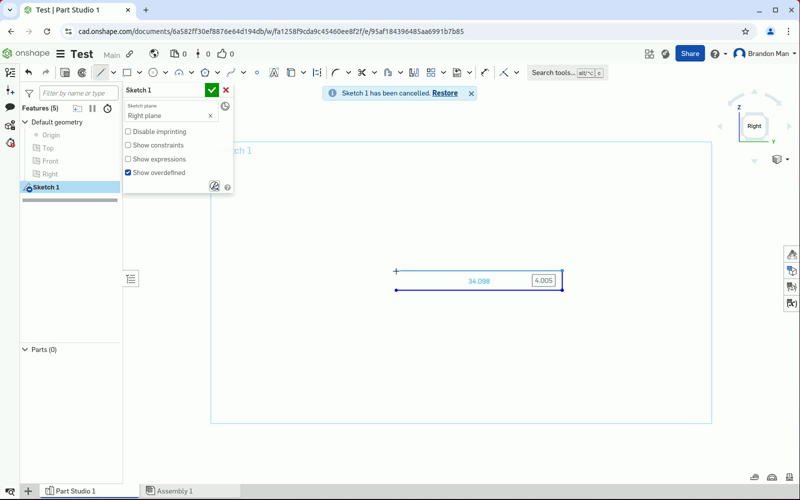
click(396, 270)
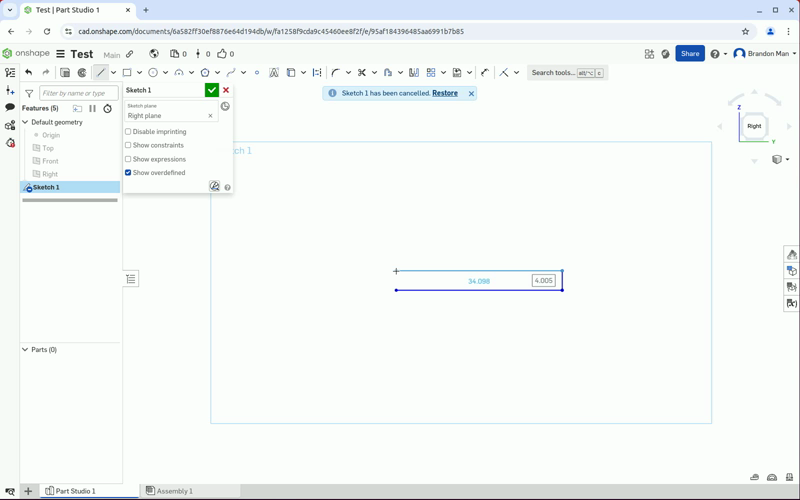
key_up(shift)
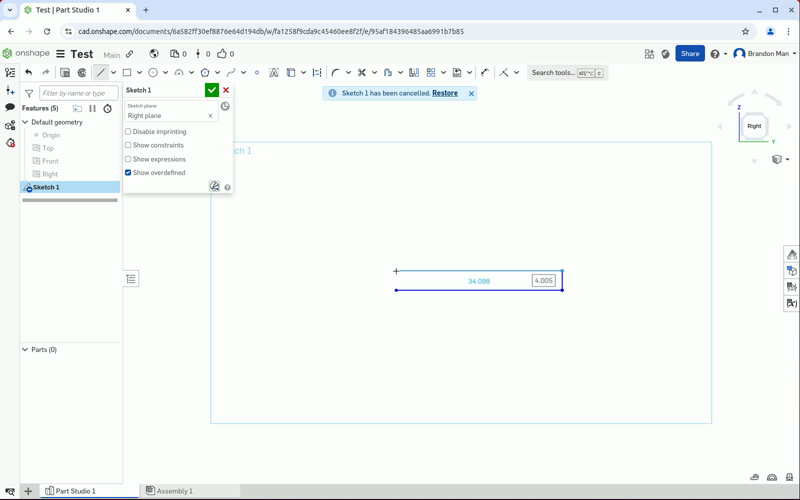
mouse_move(426, 270)
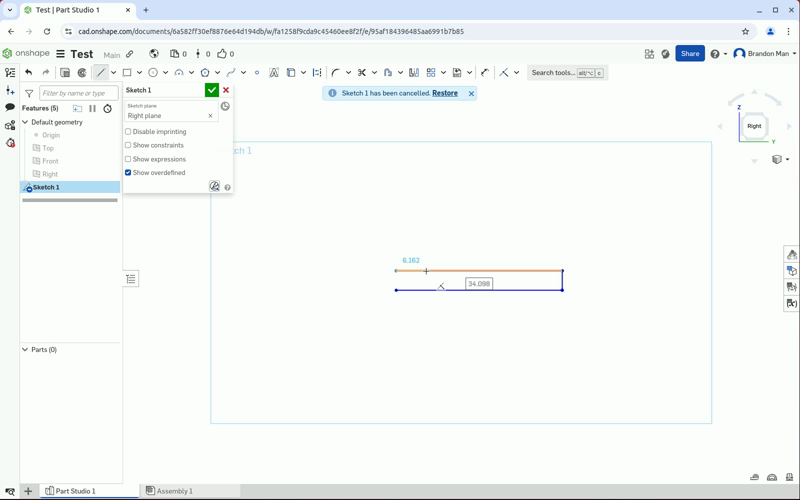
key_down(shift)
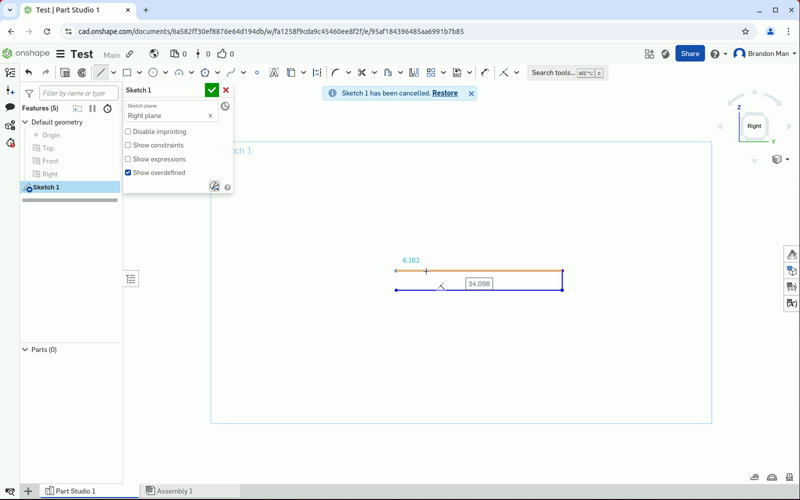
mouse_move(396, 290)
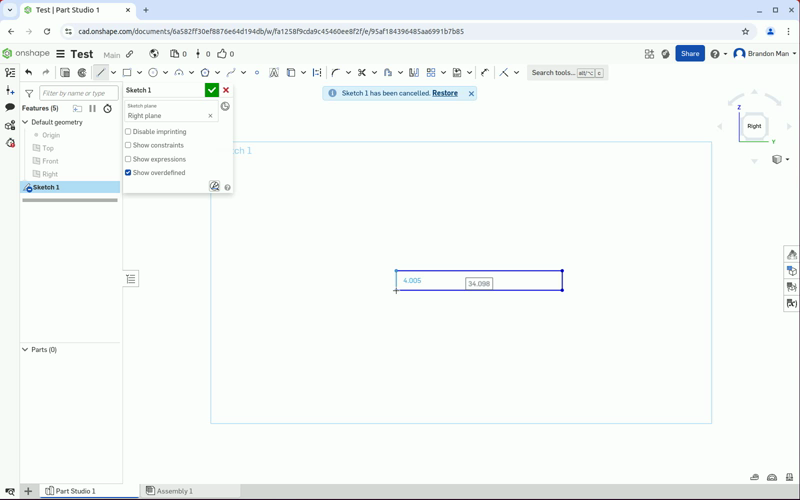
key_up(shift)
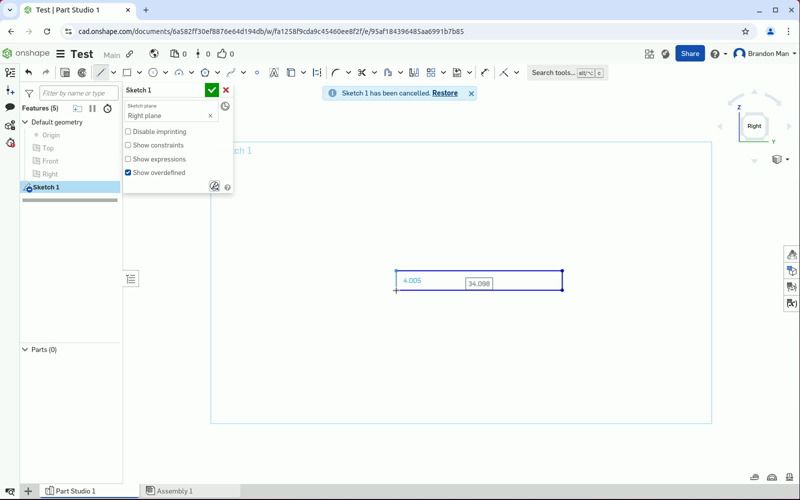
click(396, 290)
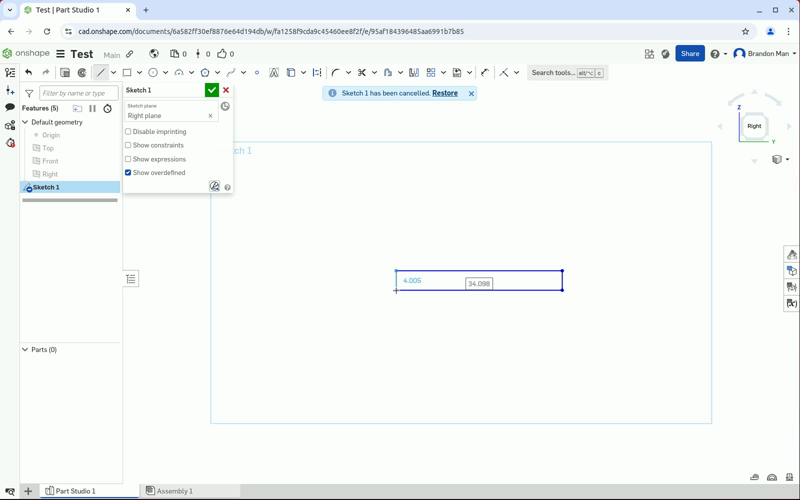
key(esc)
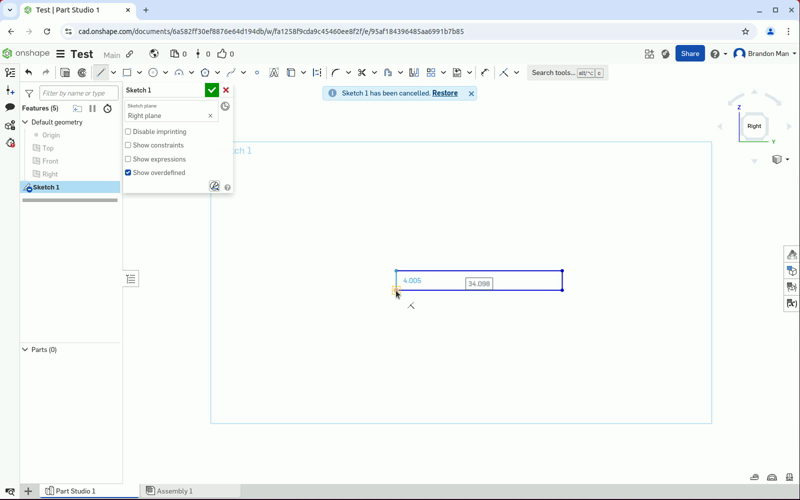
mouse_move(511, 275)
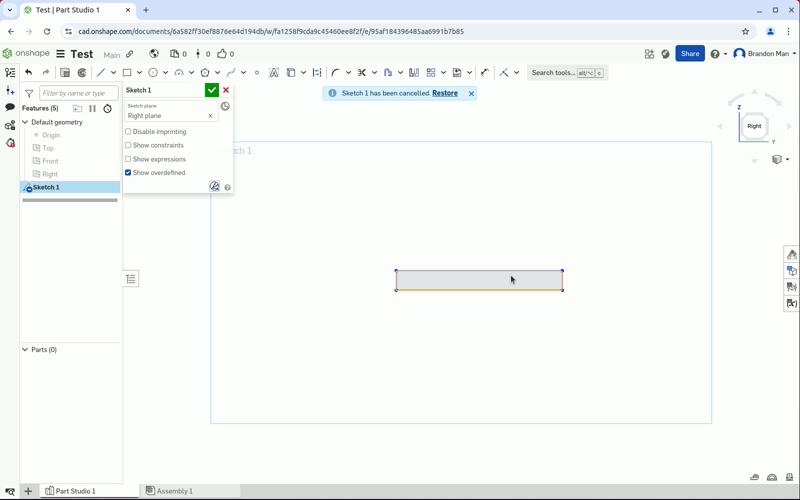
click(511, 275)
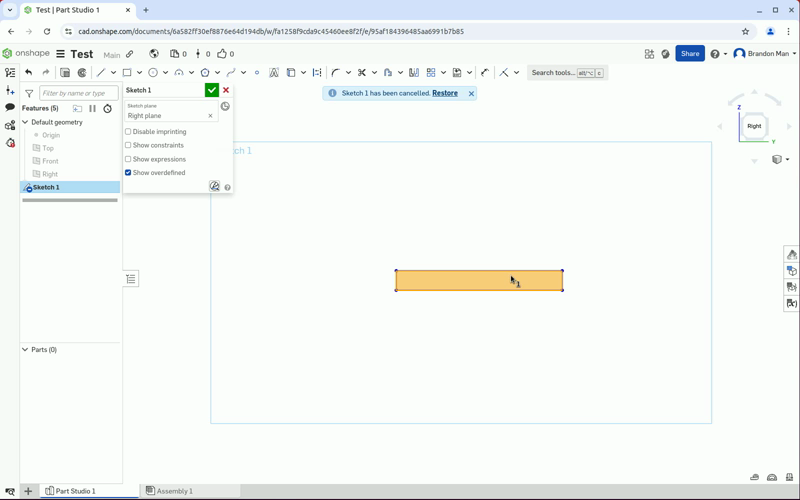
mouse_move(73, 352)
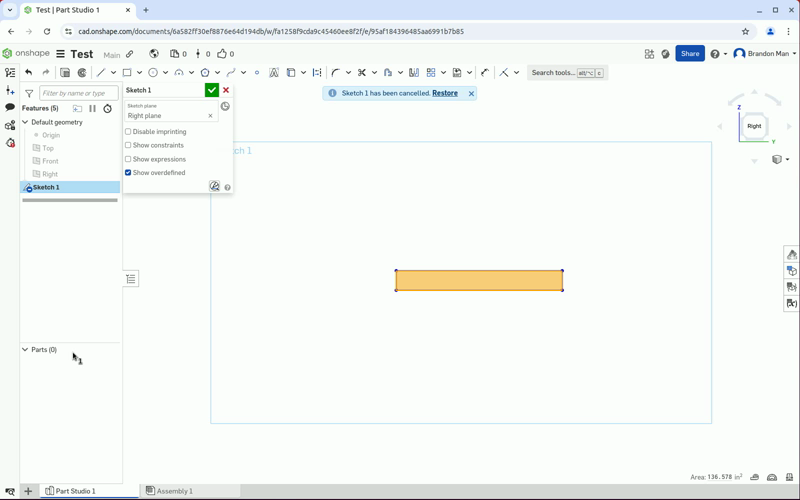
key(shift+y)
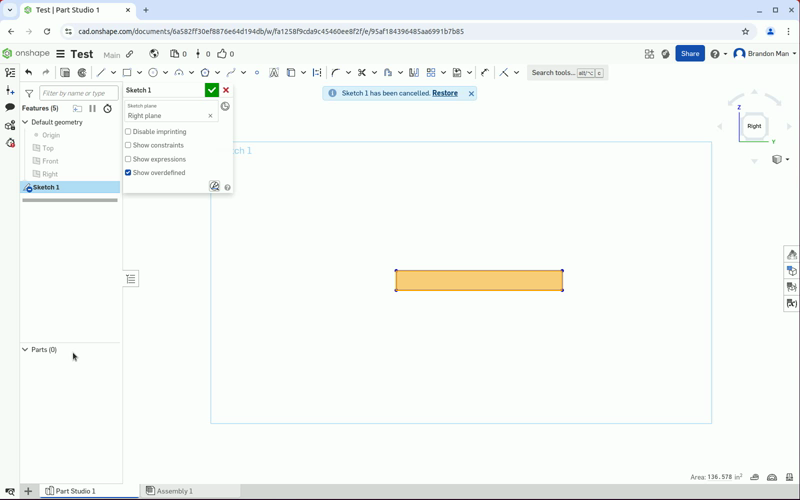
key(shift+e)
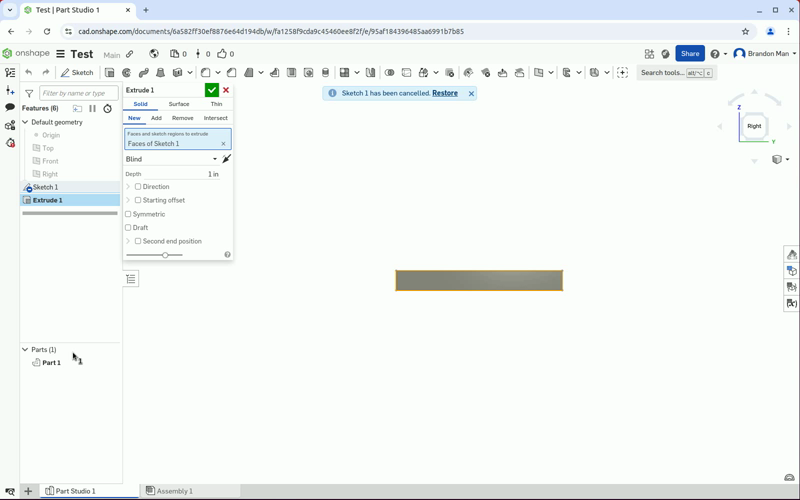
mouse_move(143, 106)
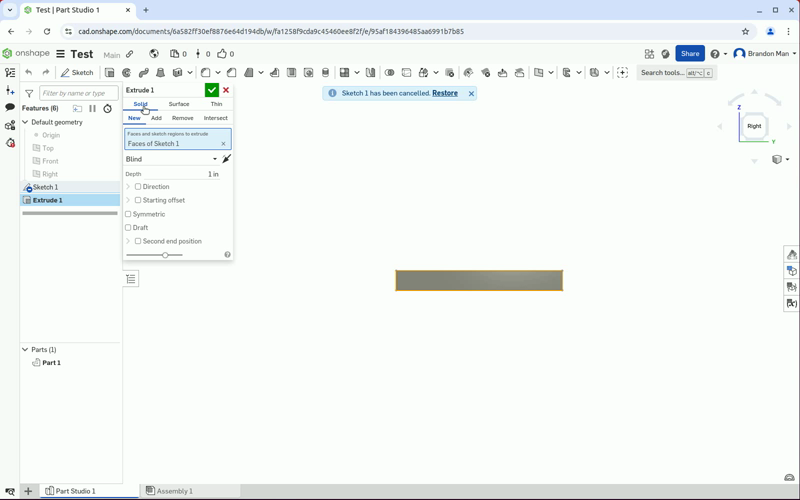
click(143, 106)
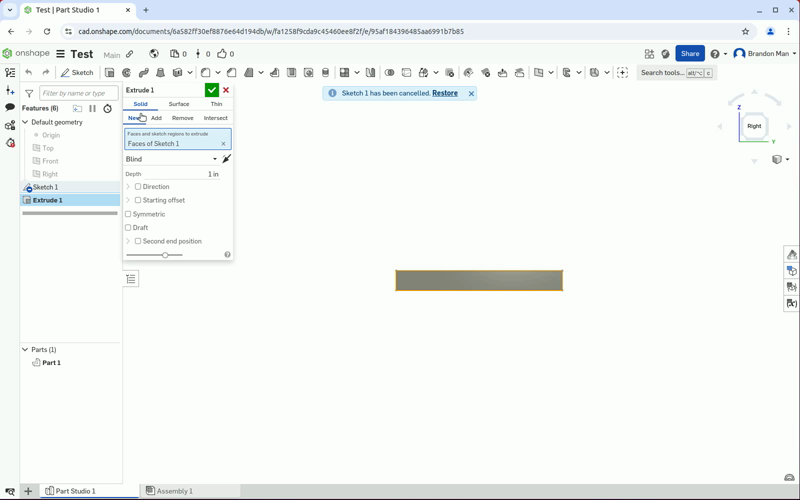
mouse_move(137, 120)
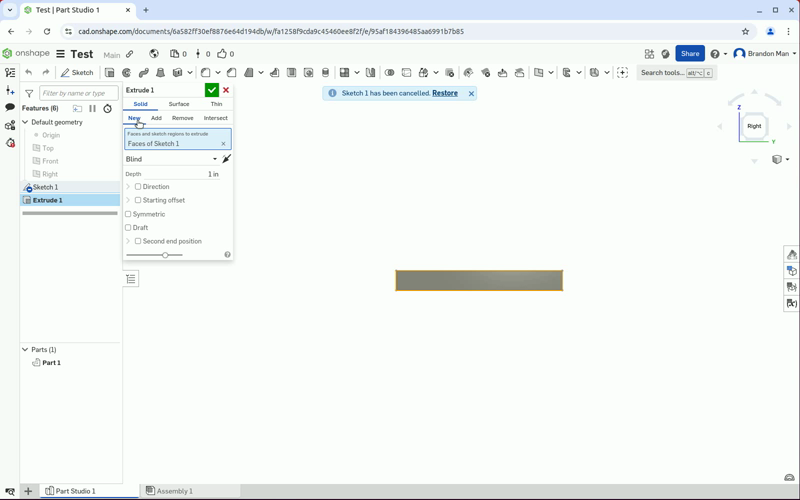
click(137, 120)
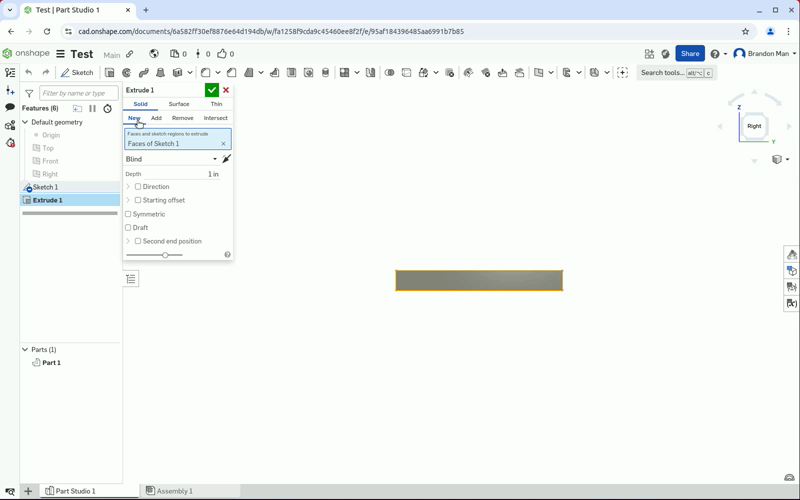
key(tab, 4)
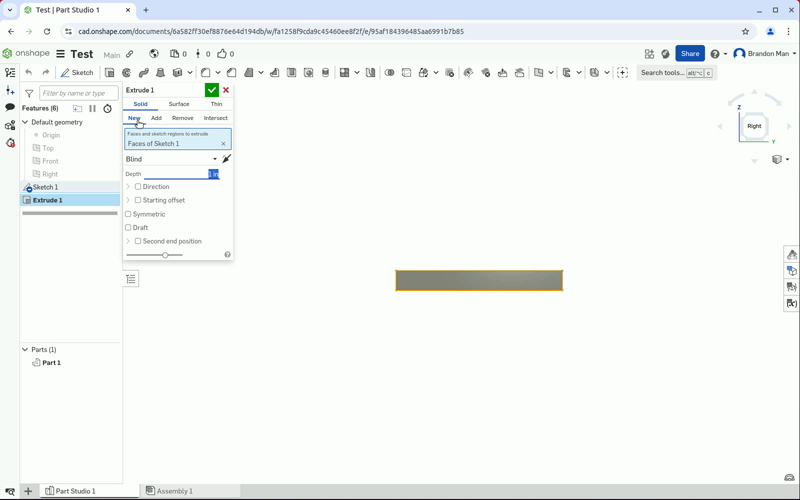
text(6.018)
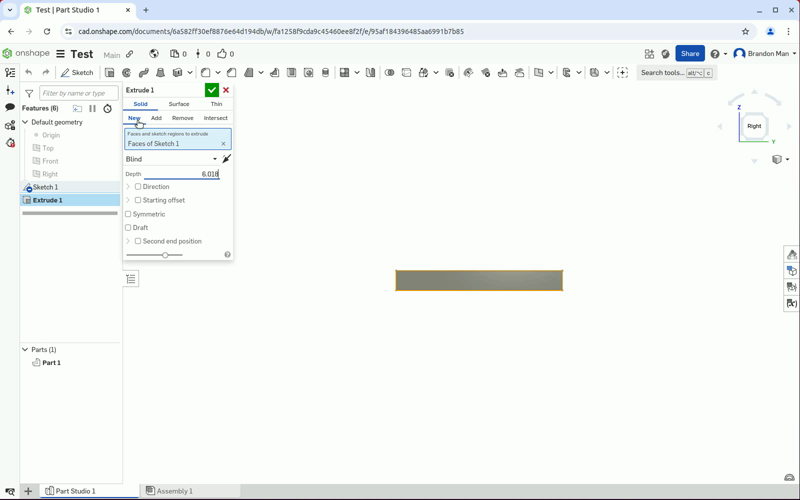
key(enter)
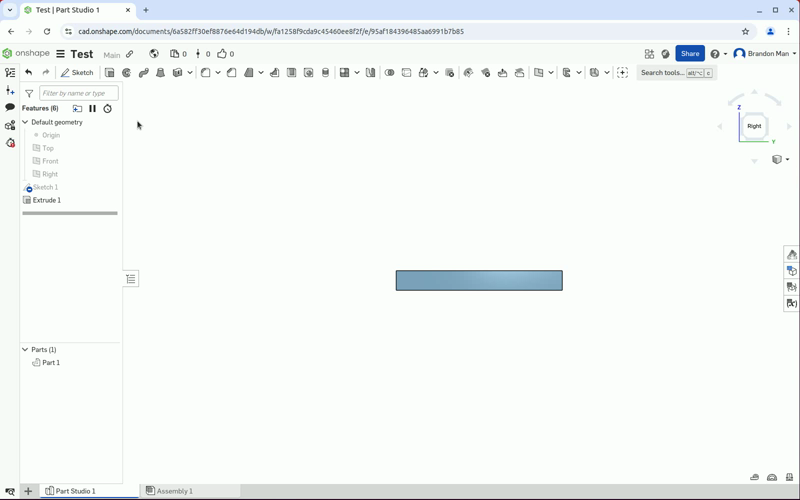
key(shift+h)
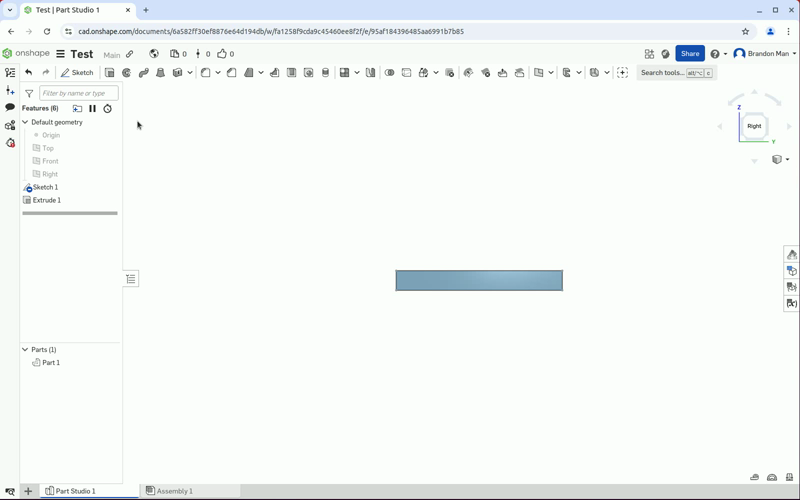
key(shift+h)
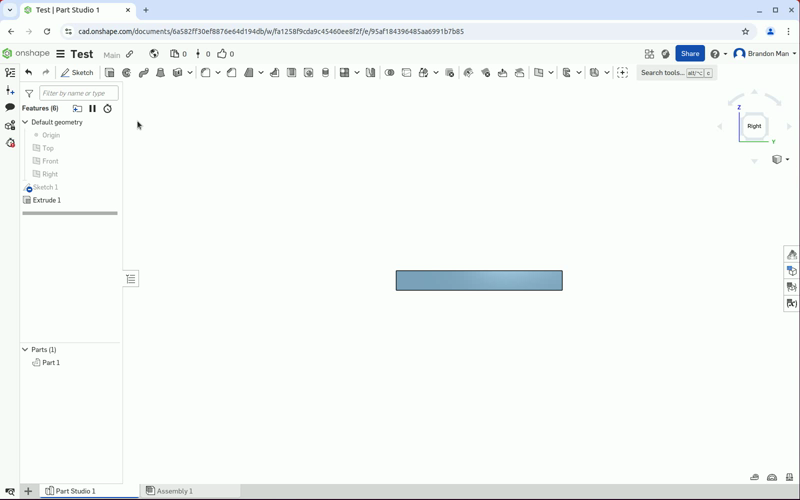
mouse_move(73, 189)
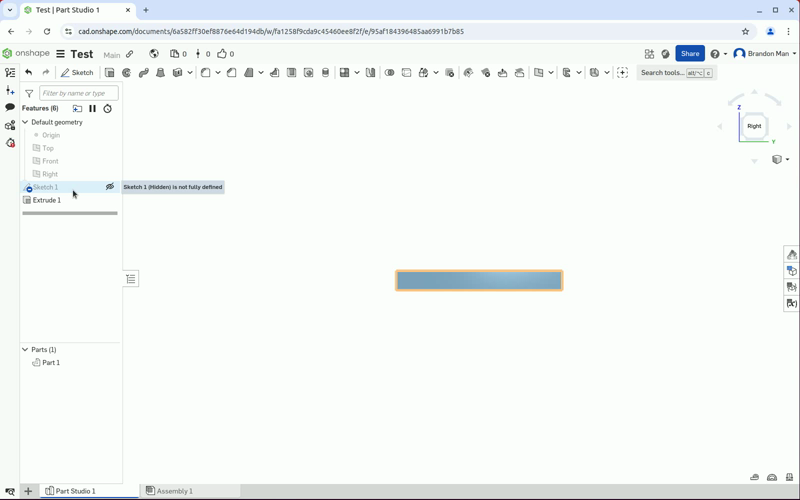
click(73, 189)
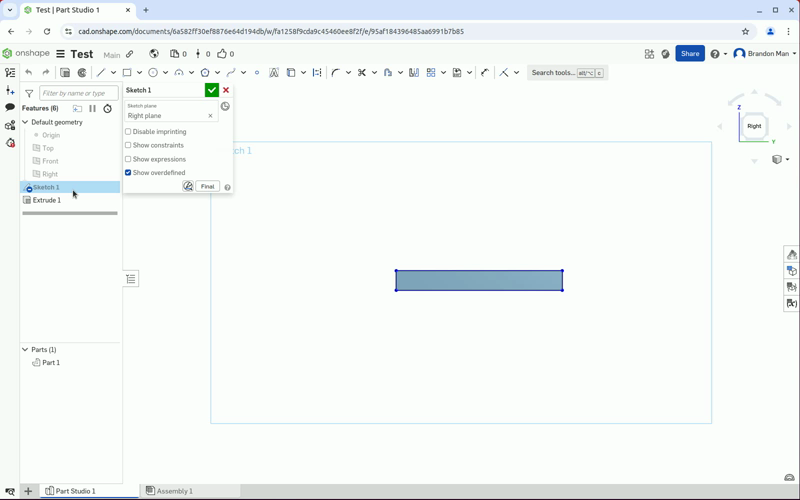
mouse_move(229, 92)
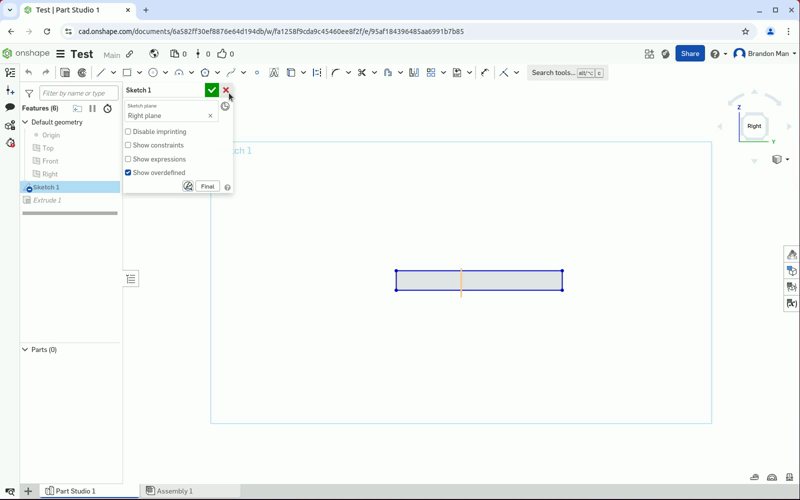
click(229, 92)
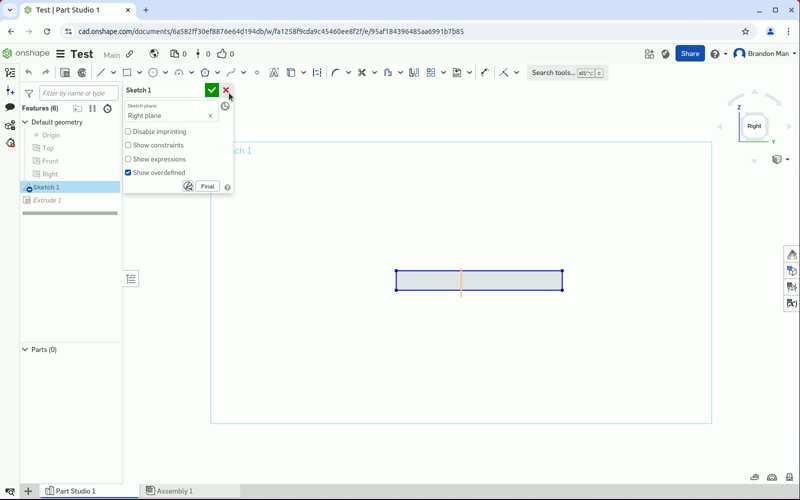
key(shift+s)
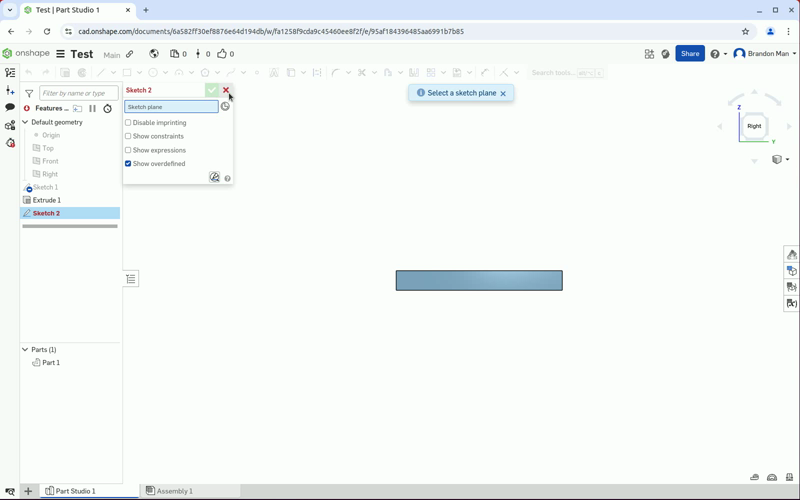
mouse_move(73, 176)
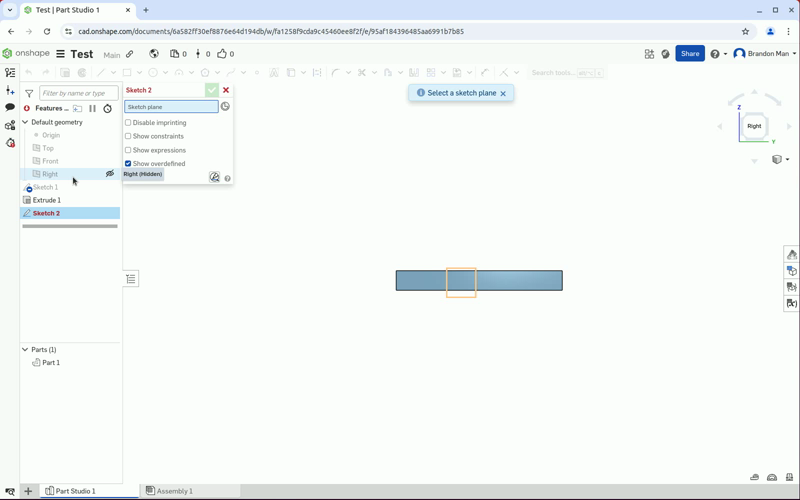
click(73, 176)
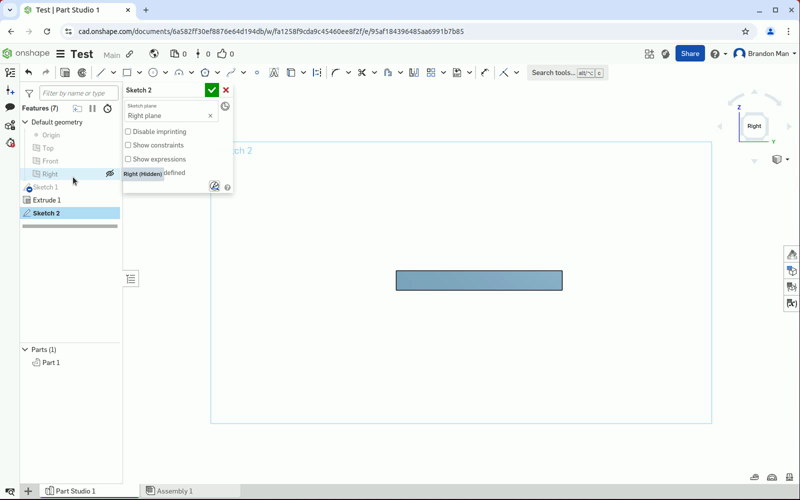
mouse_move(73, 352)
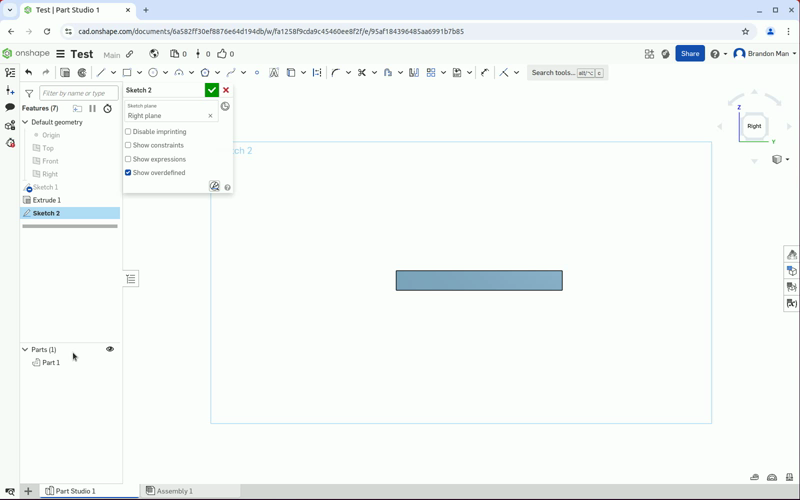
key(y)
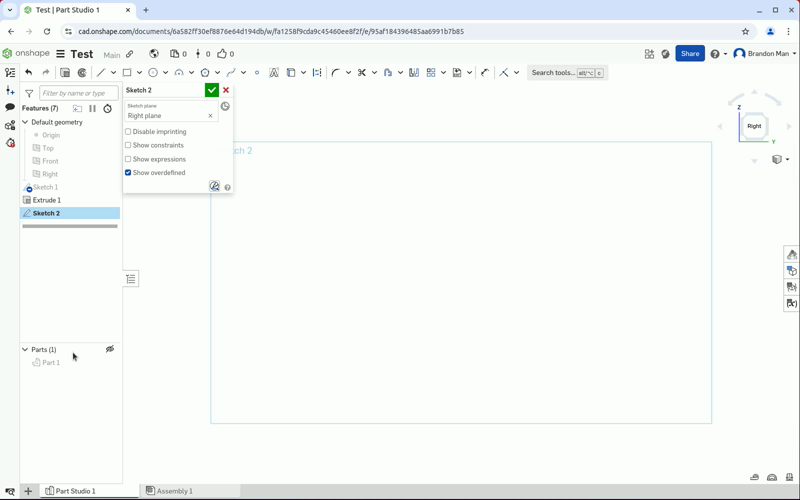
key(l)
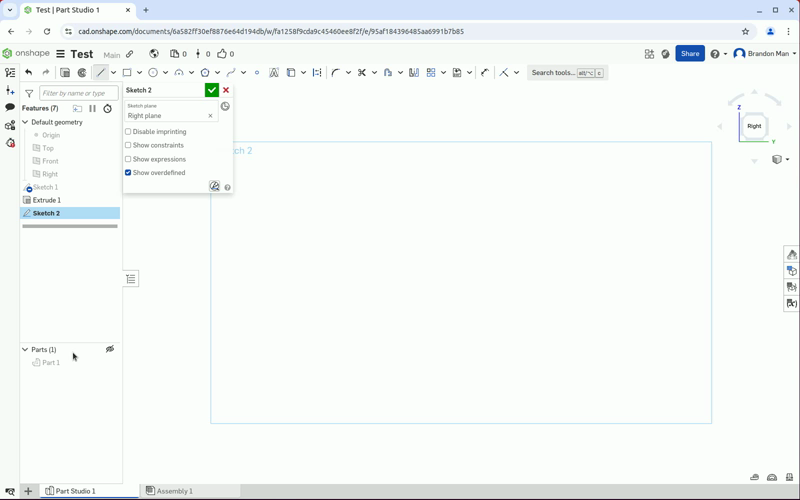
key_down(shift)
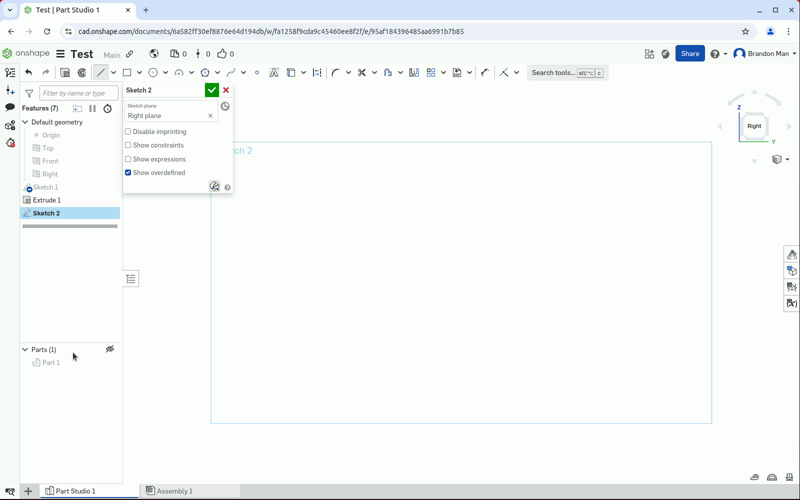
mouse_move(399, 270)
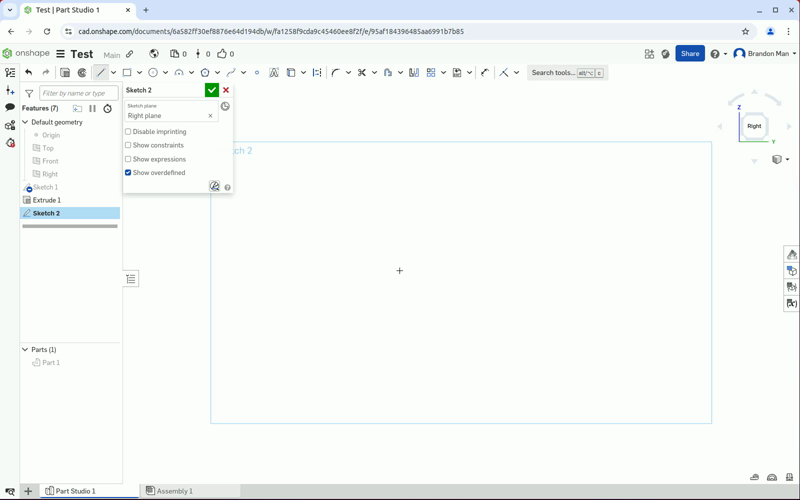
click(399, 270)
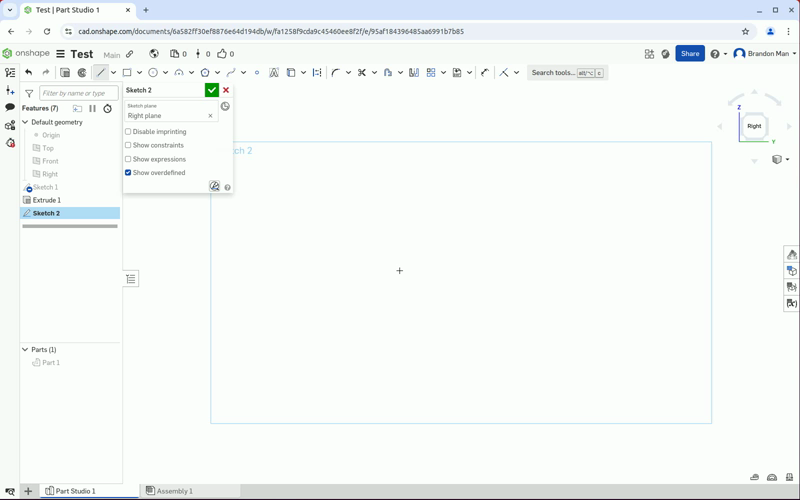
key_up(shift)
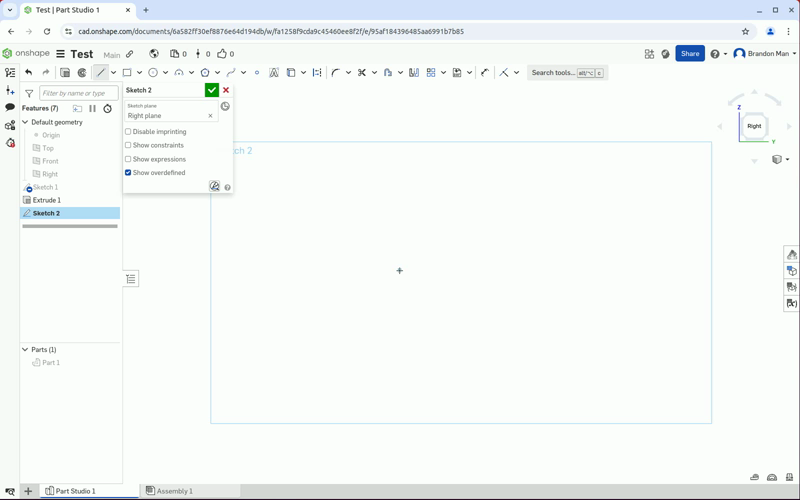
key_down(shift)
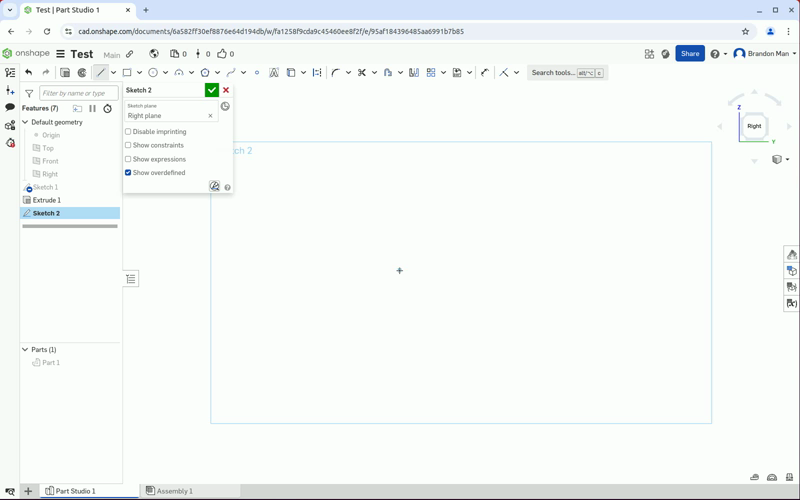
mouse_move(565, 270)
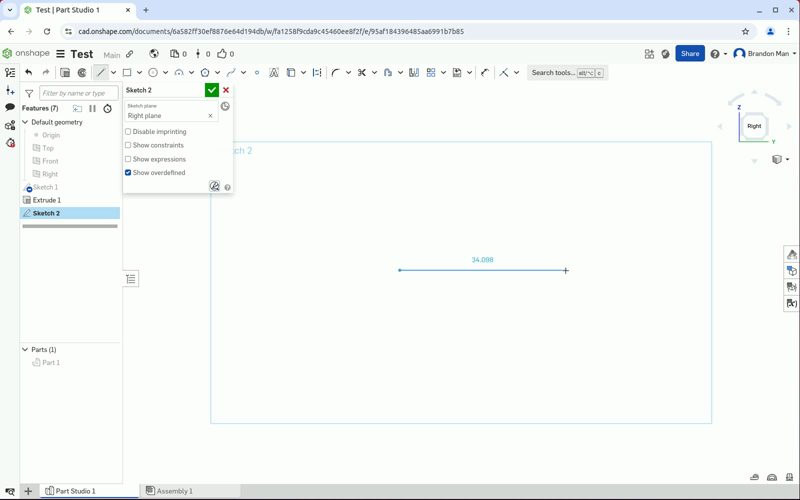
click(565, 270)
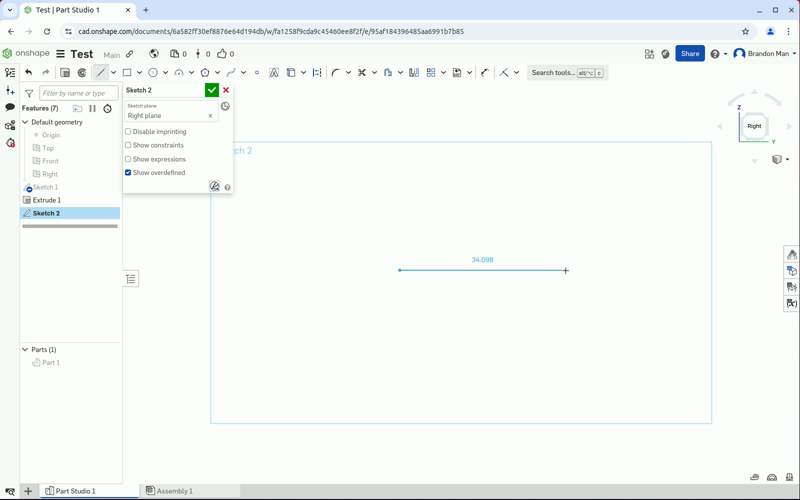
key_up(shift)
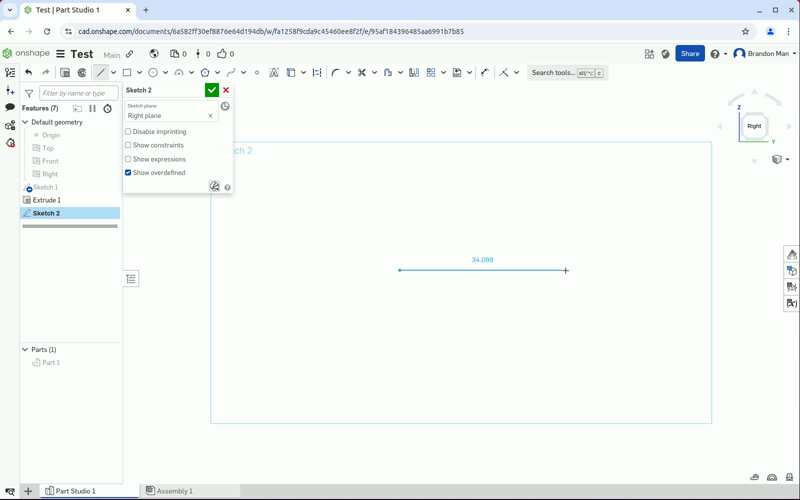
key_down(shift)
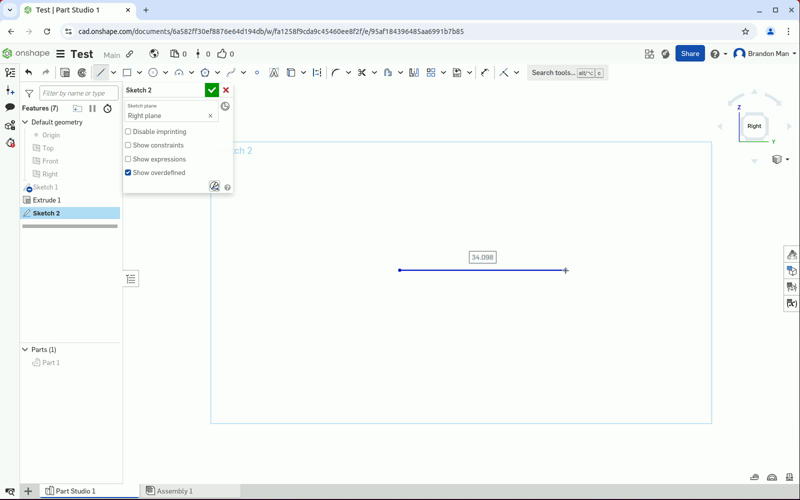
mouse_move(589, 270)
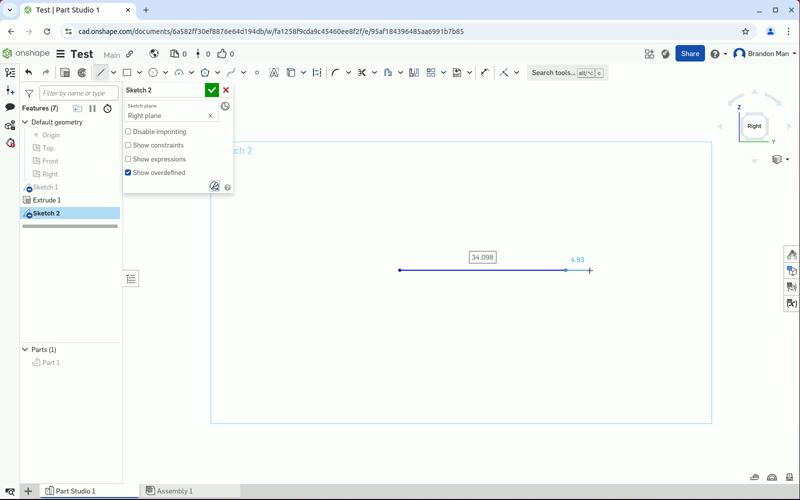
mouse_move(565, 250)
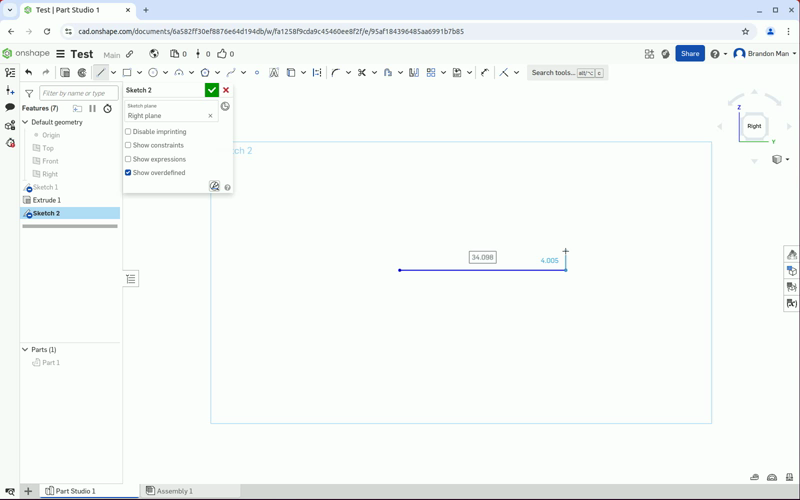
click(565, 250)
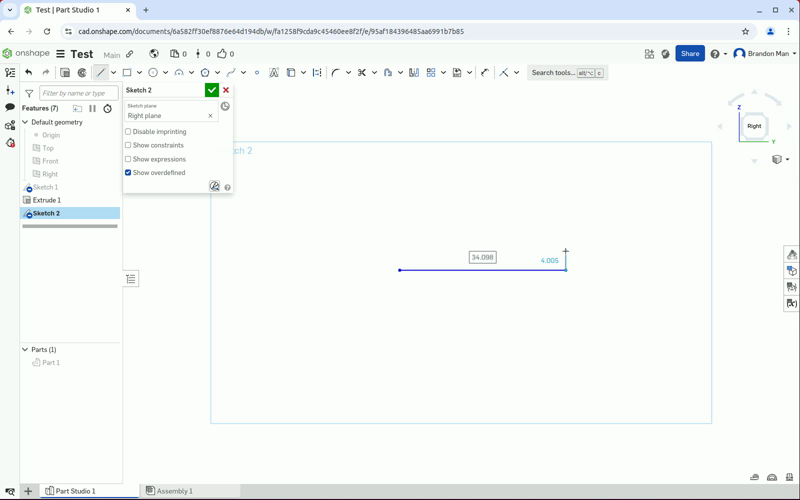
key_up(shift)
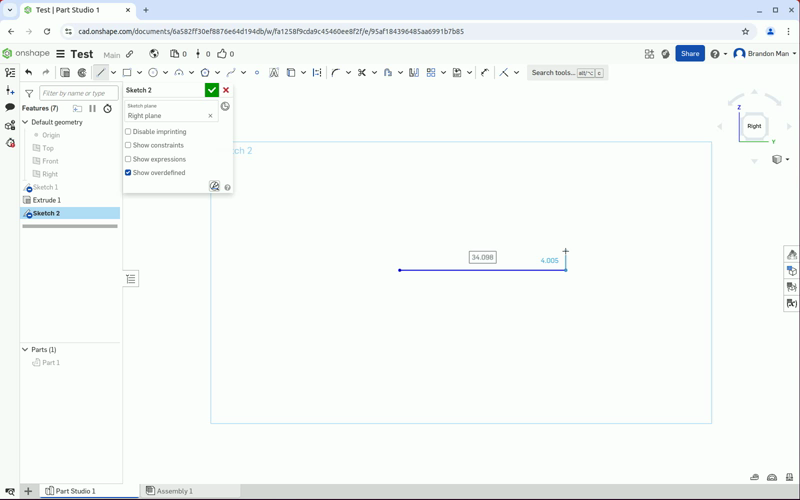
key_down(shift)
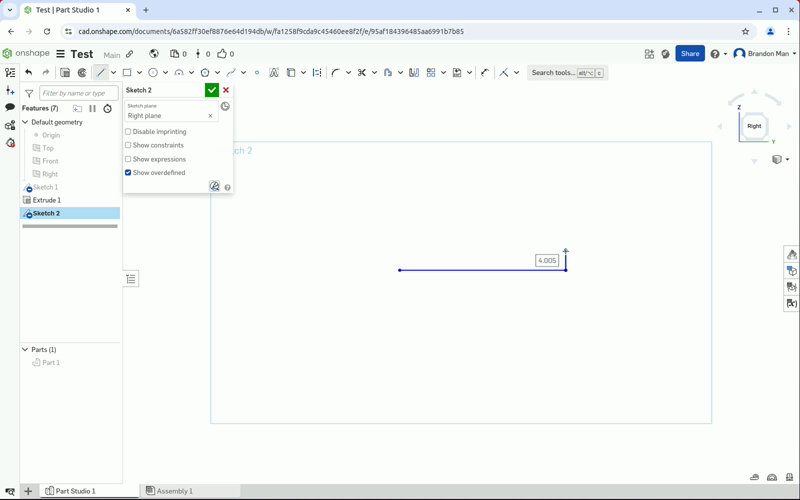
mouse_move(399, 250)
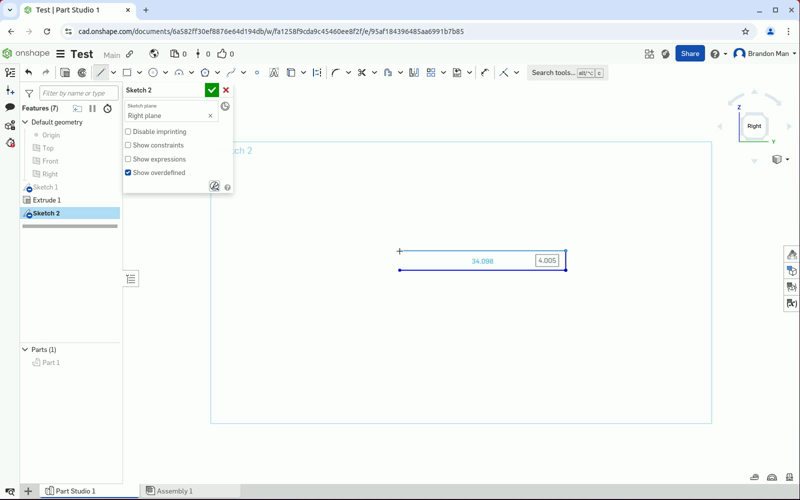
click(399, 250)
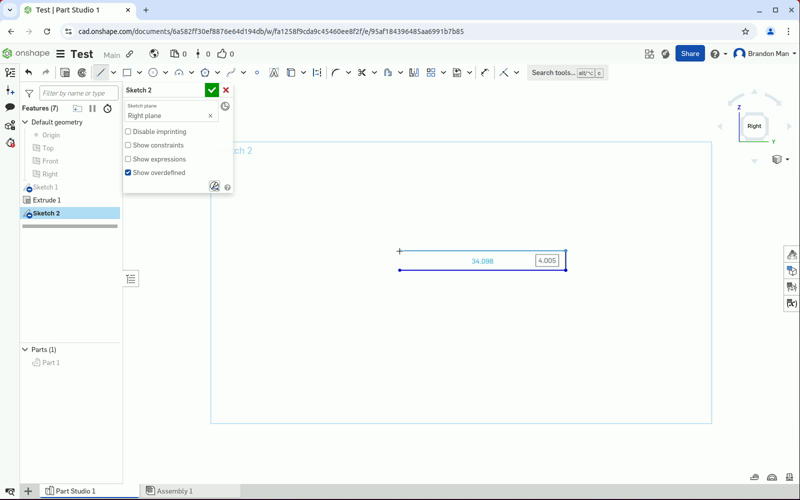
key_up(shift)
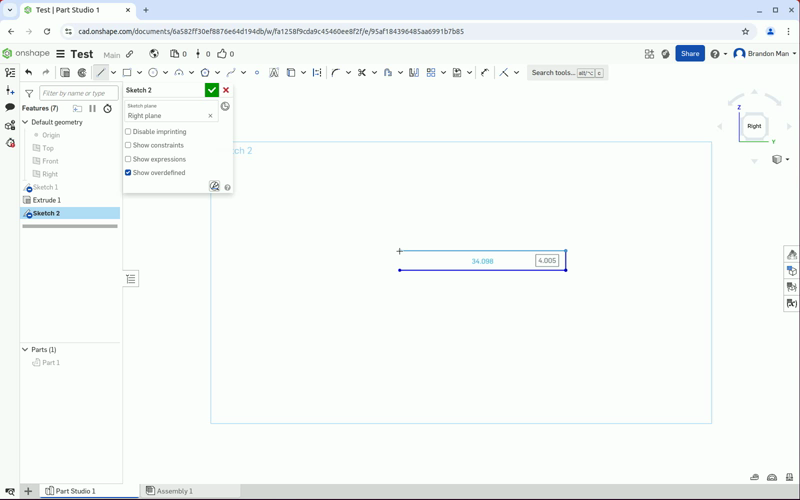
mouse_move(429, 250)
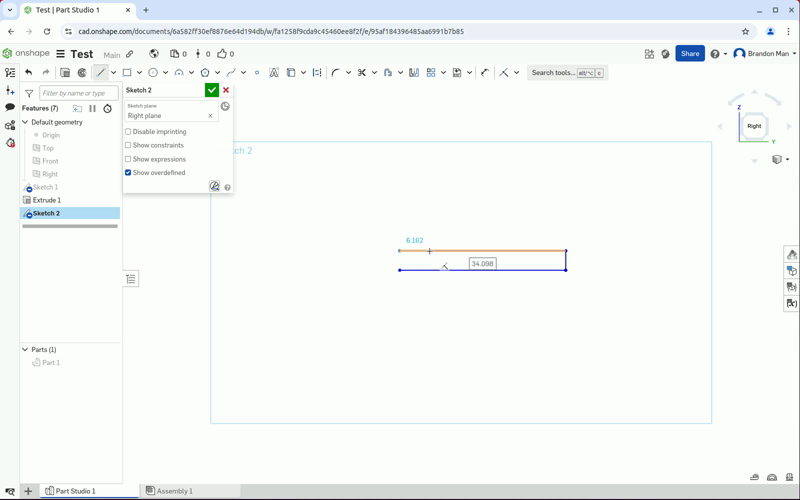
key_down(shift)
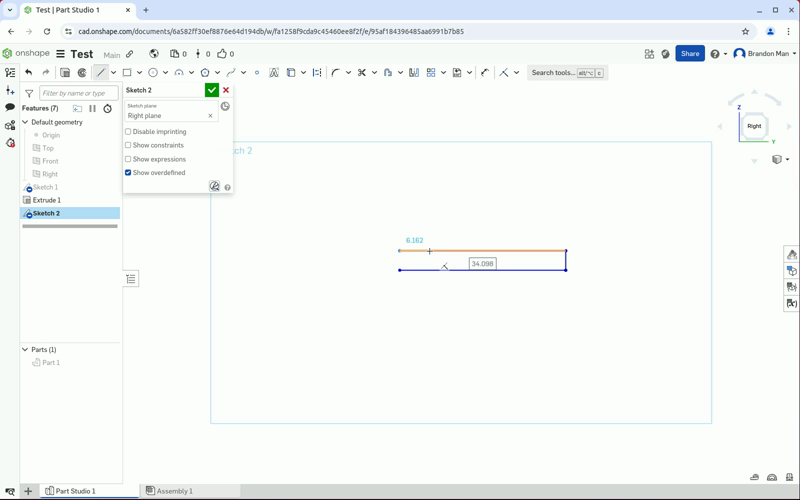
mouse_move(399, 270)
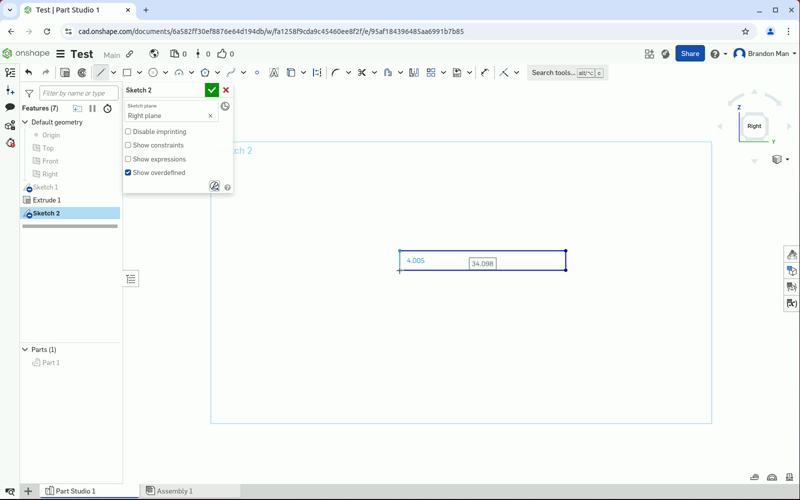
key_up(shift)
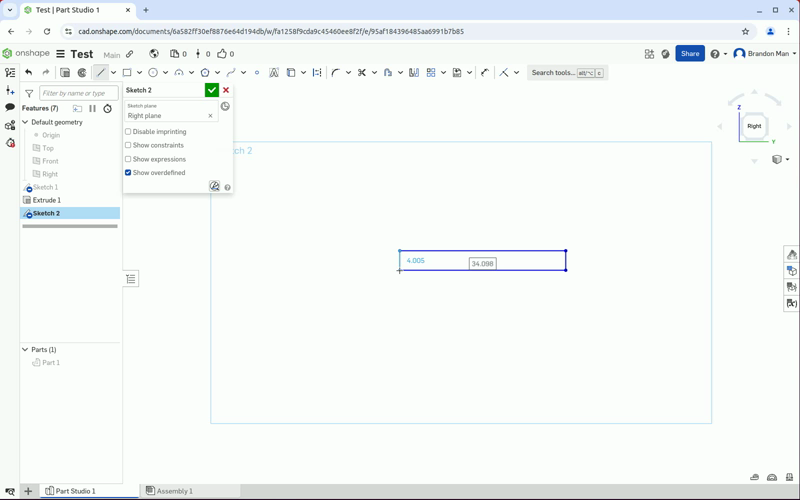
click(399, 270)
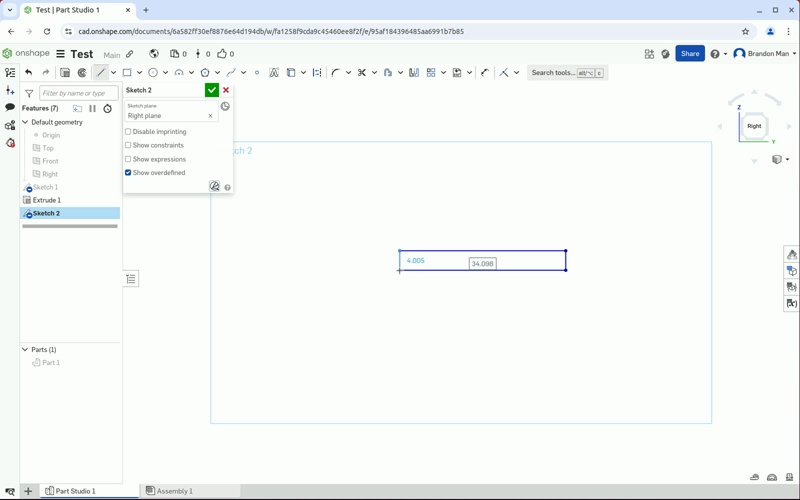
key(esc)
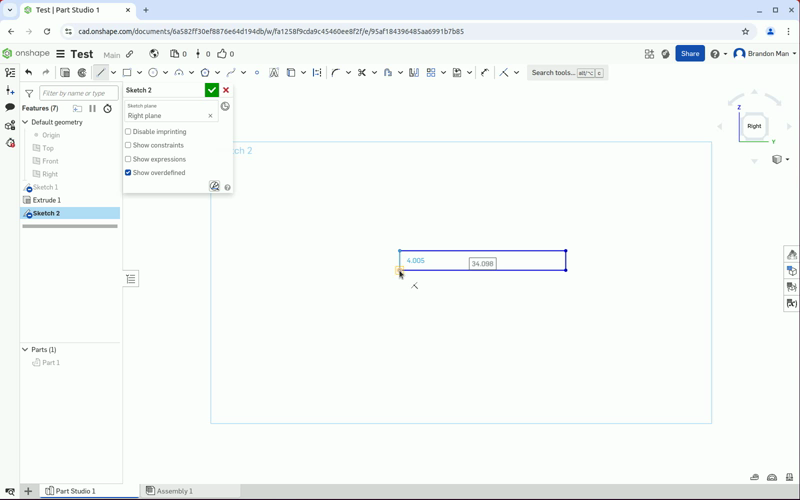
mouse_move(505, 263)
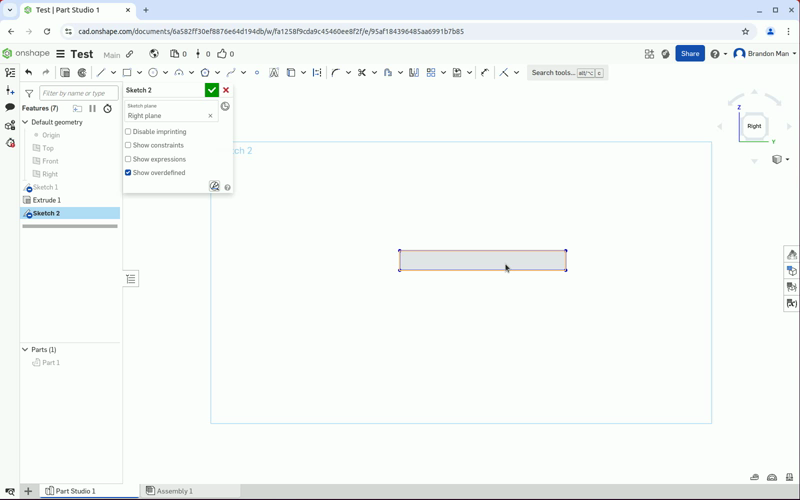
click(505, 263)
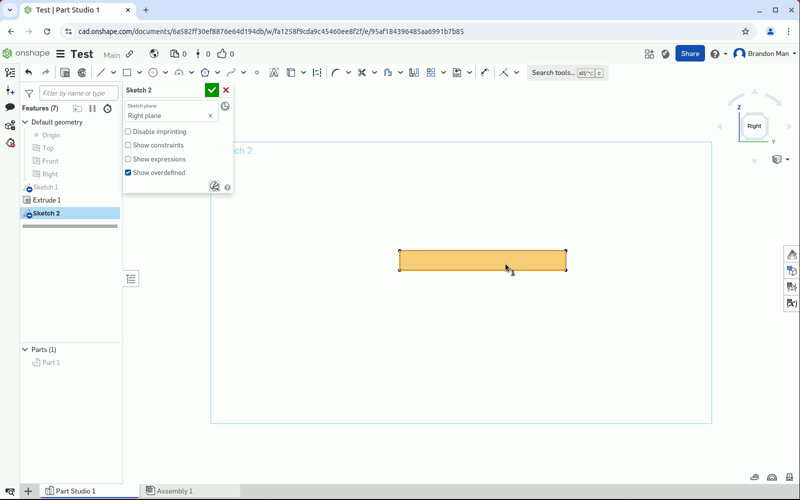
mouse_move(73, 352)
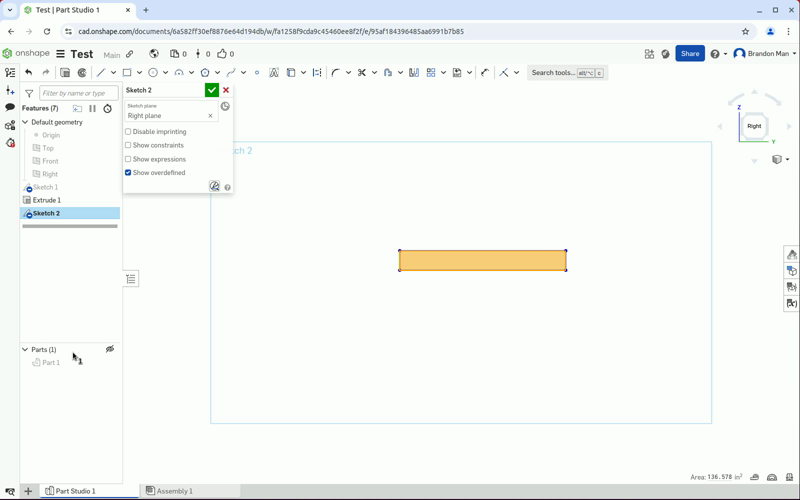
key(shift+y)
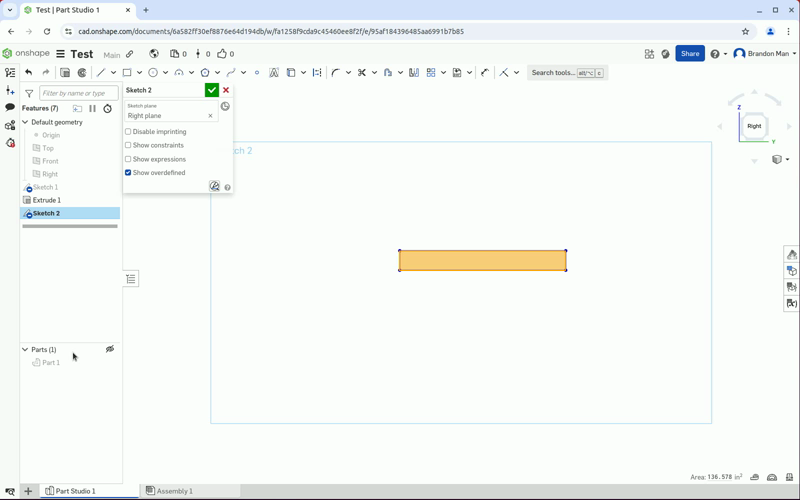
key(shift+e)
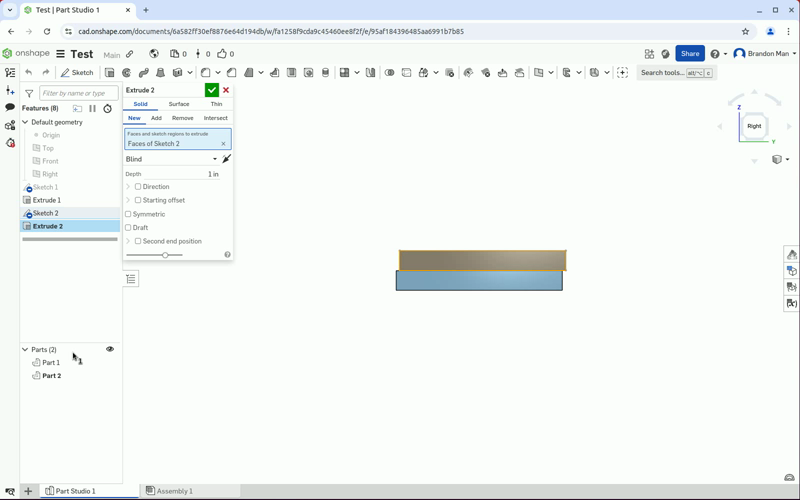
mouse_move(143, 106)
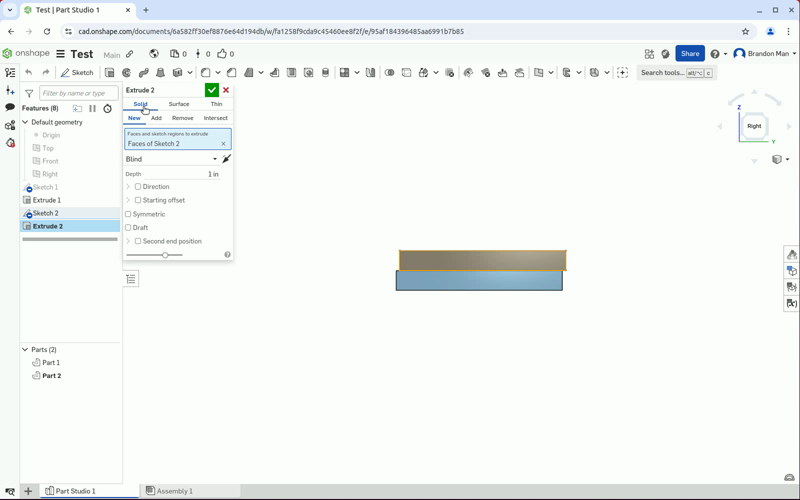
click(143, 106)
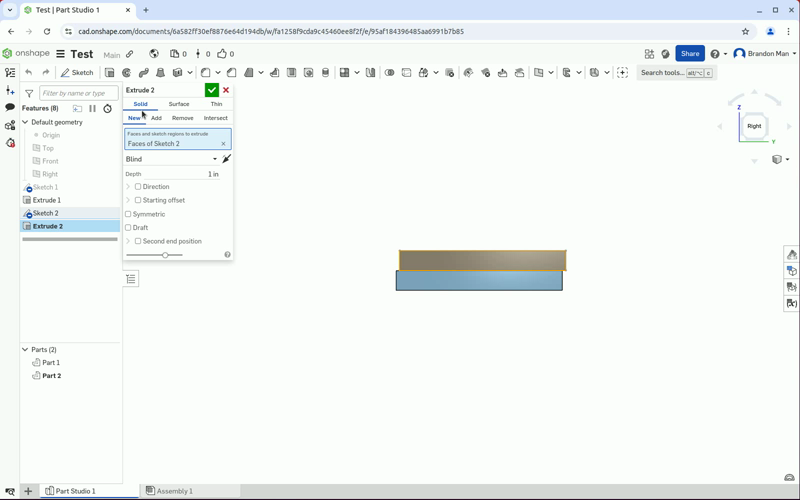
mouse_move(137, 120)
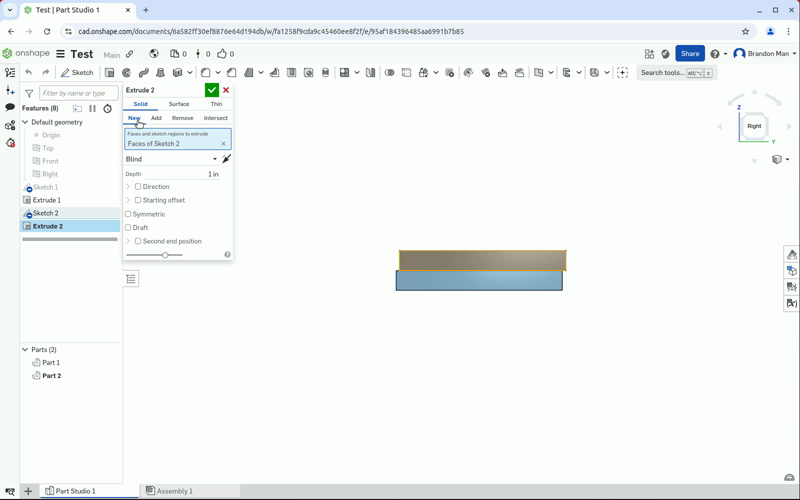
click(137, 120)
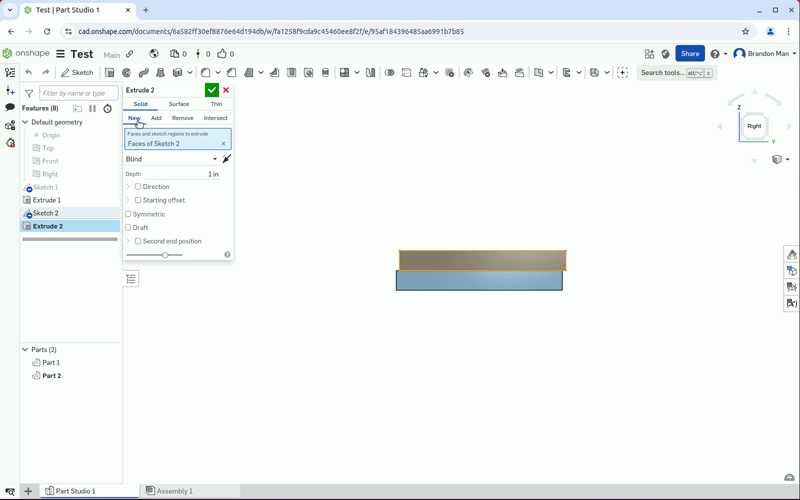
key(tab, 4)
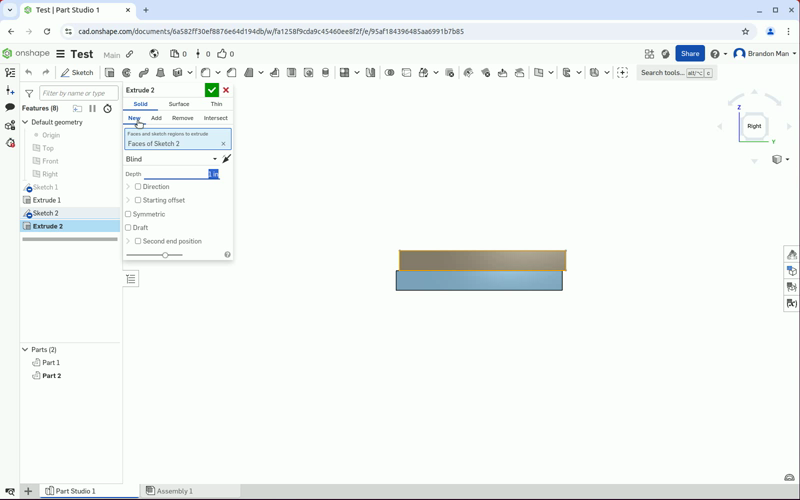
text(6.018)
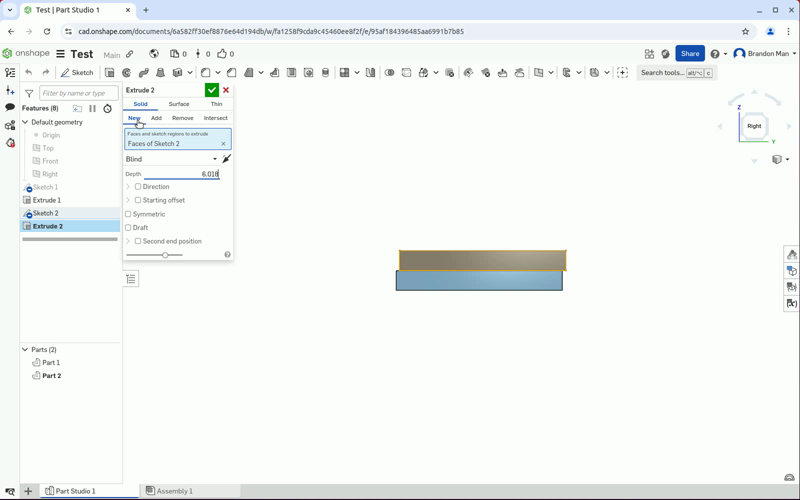
key(enter)
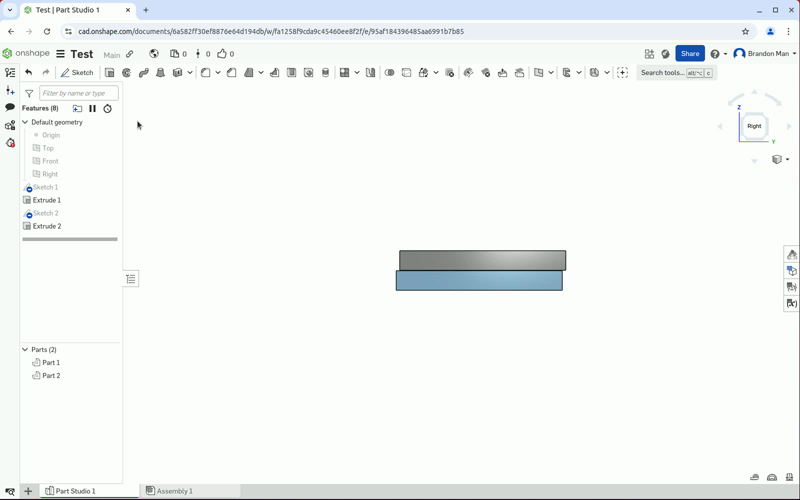
key(shift+h)
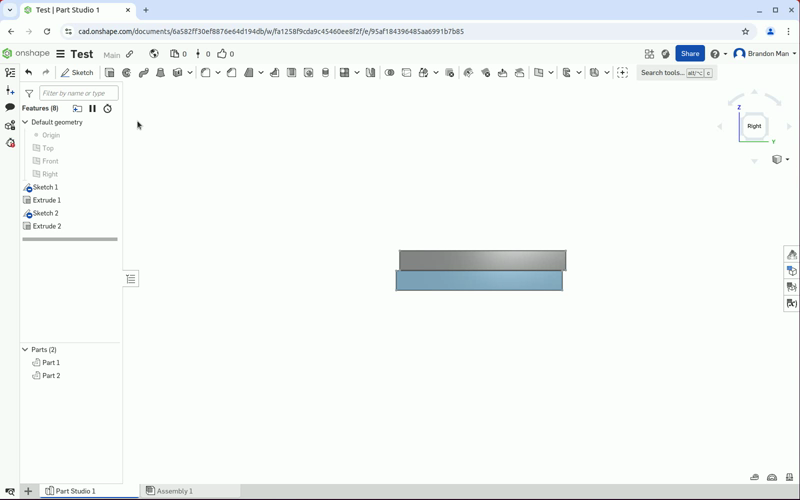
key(shift+h)
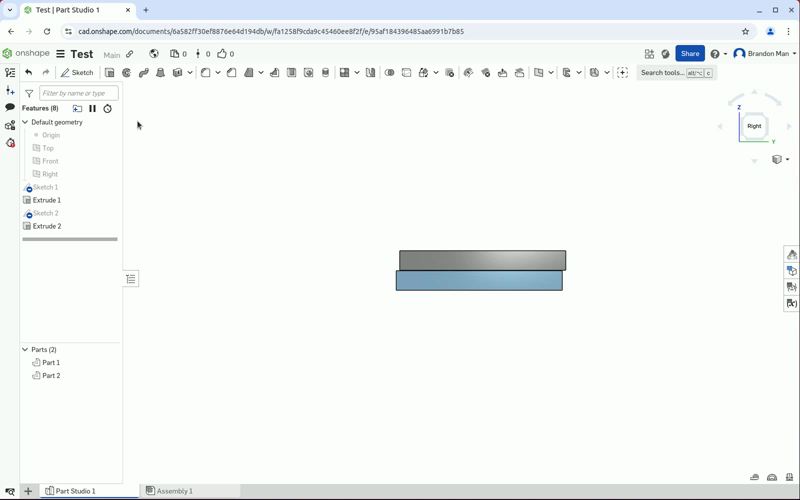
mouse_move(73, 189)
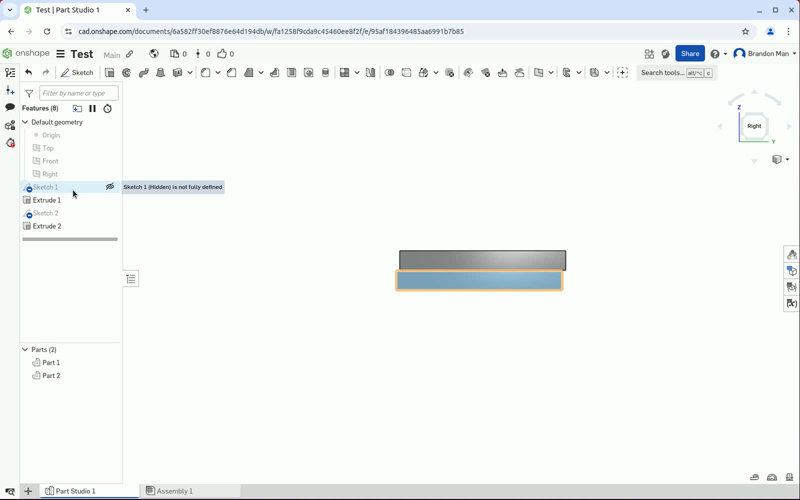
click(73, 189)
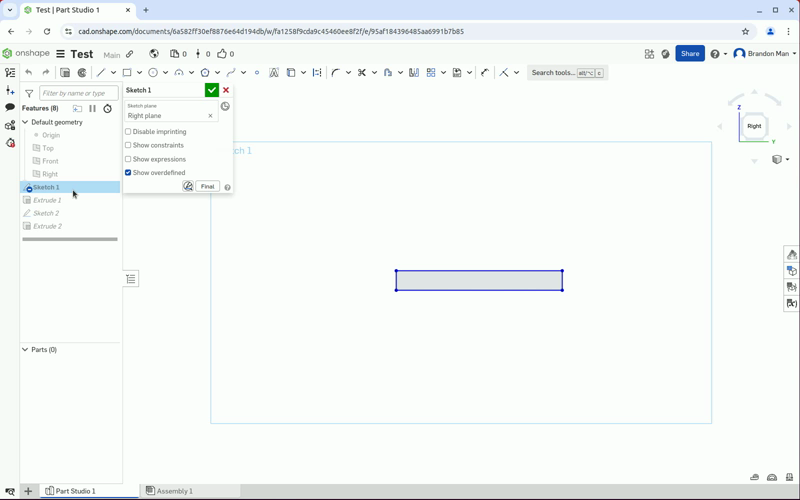
mouse_move(229, 92)
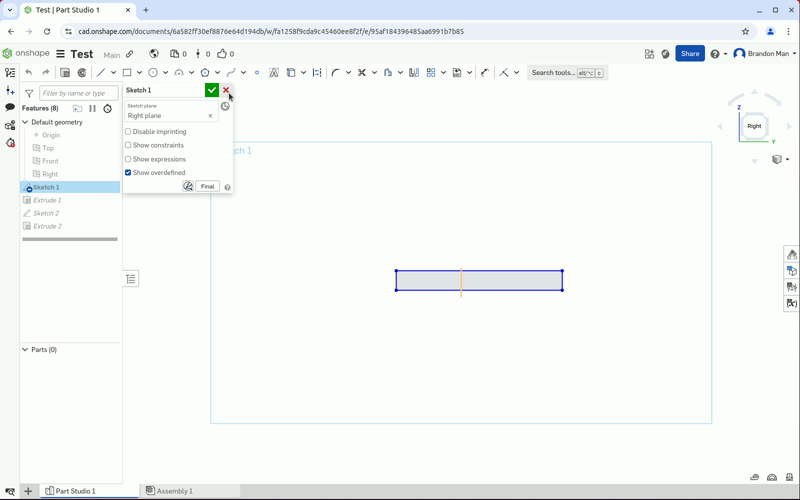
click(229, 92)
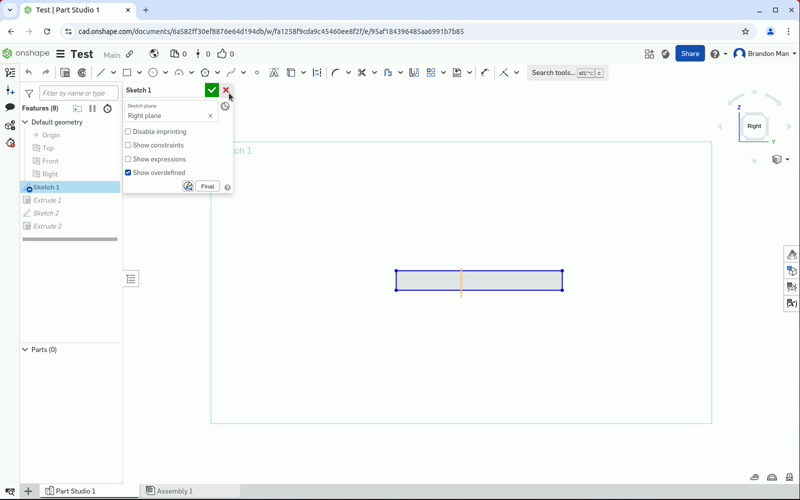
key(shift+s)
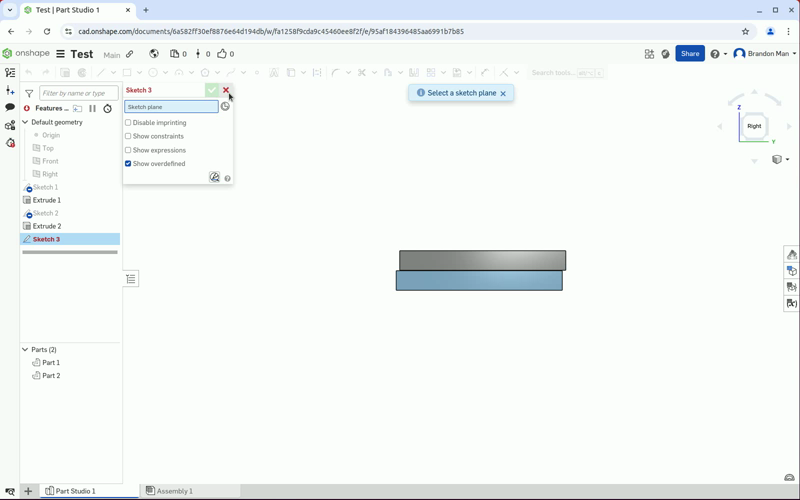
mouse_move(73, 176)
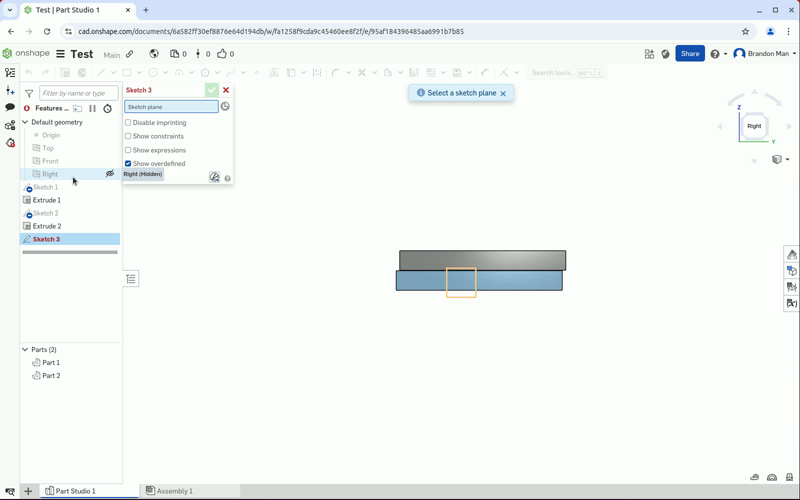
click(73, 176)
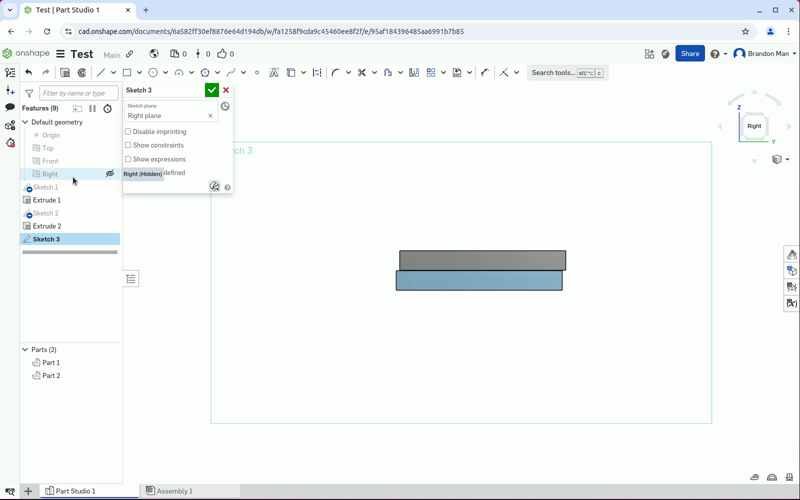
mouse_move(73, 352)
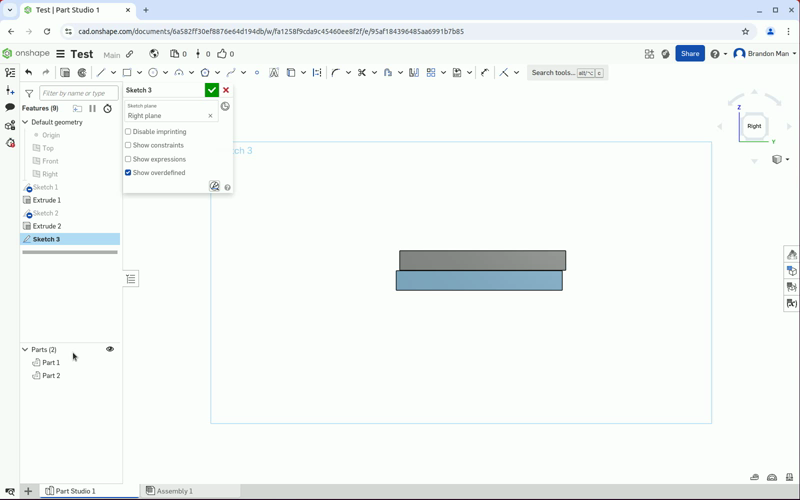
key(y)
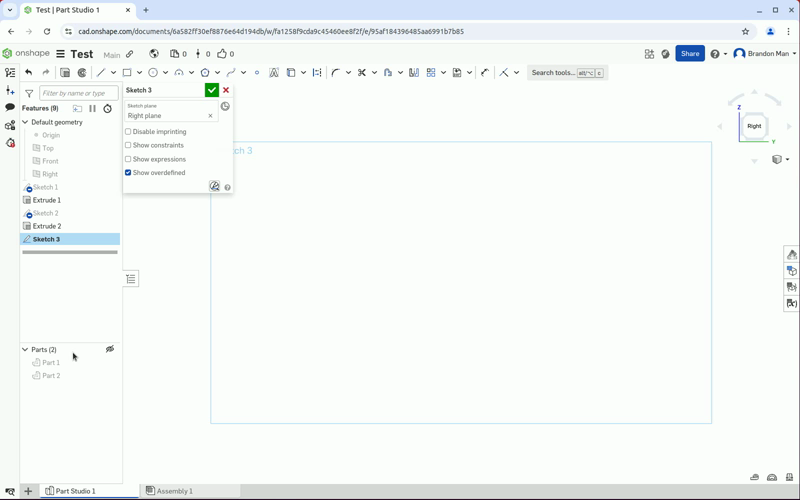
key(l)
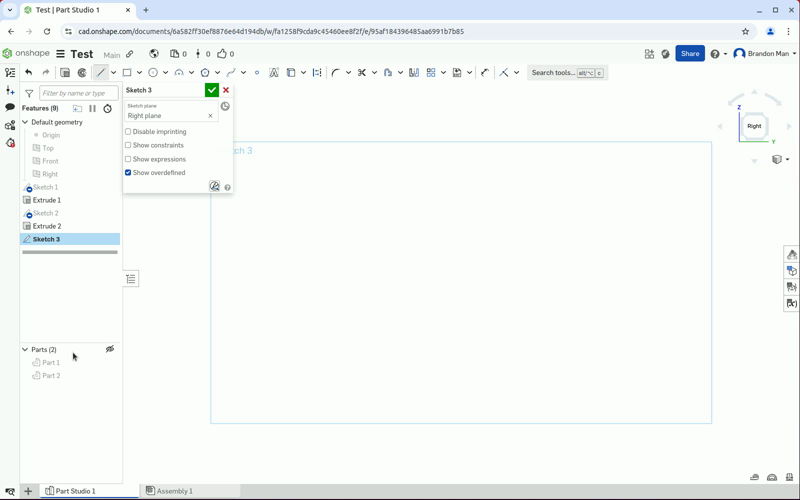
key_down(shift)
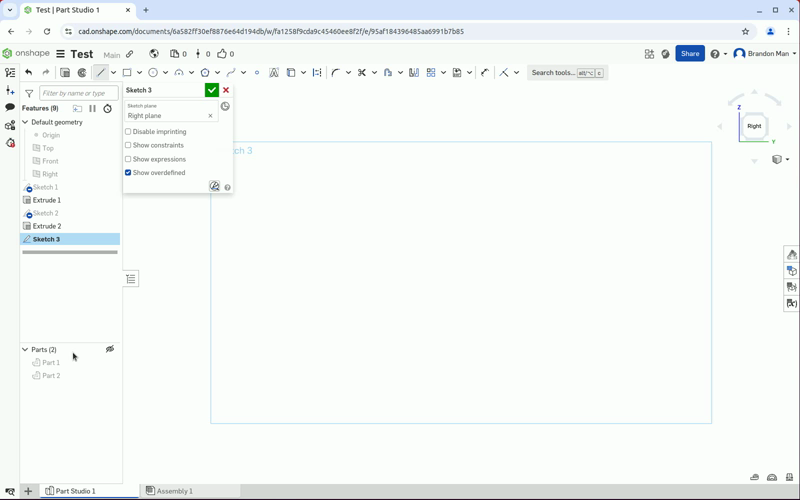
mouse_move(398, 249)
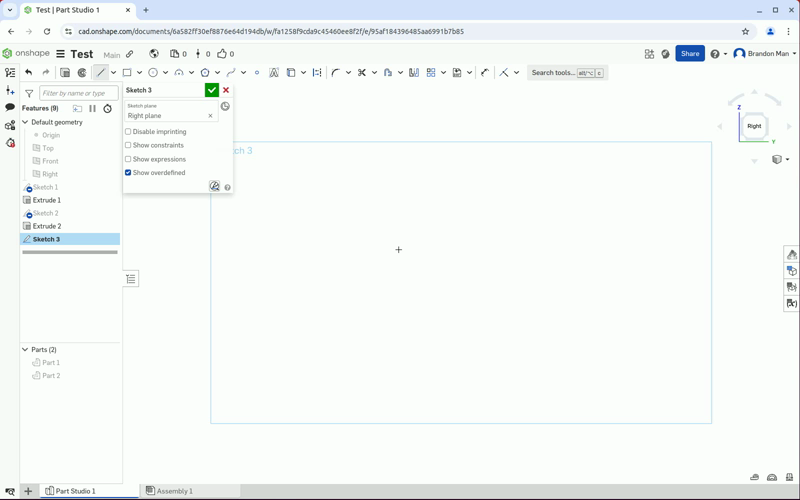
click(398, 249)
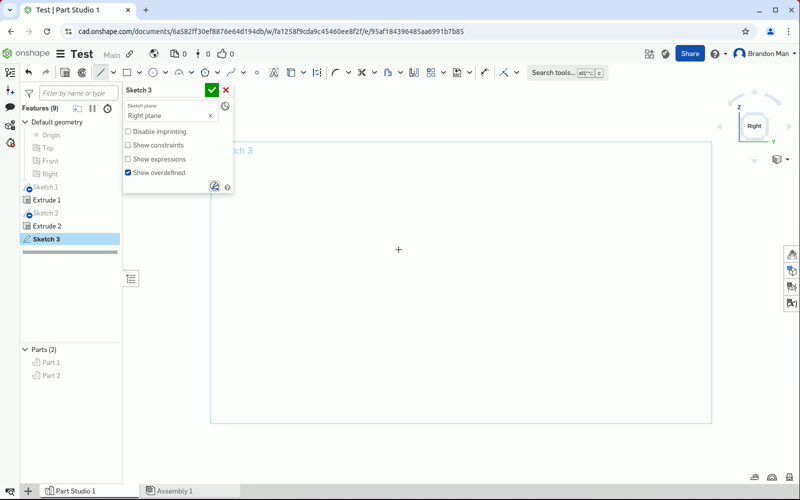
key_up(shift)
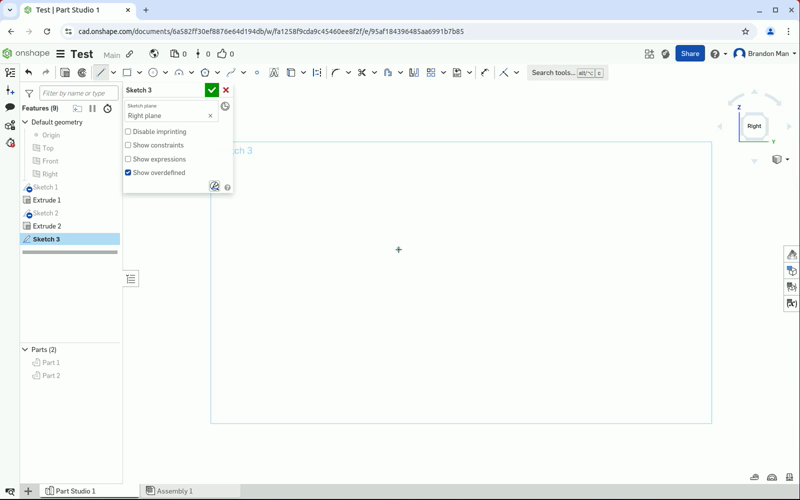
key_down(shift)
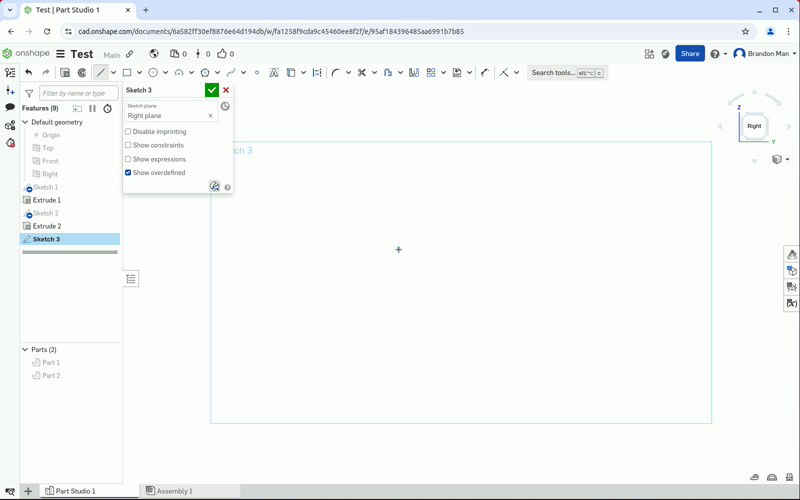
mouse_move(564, 249)
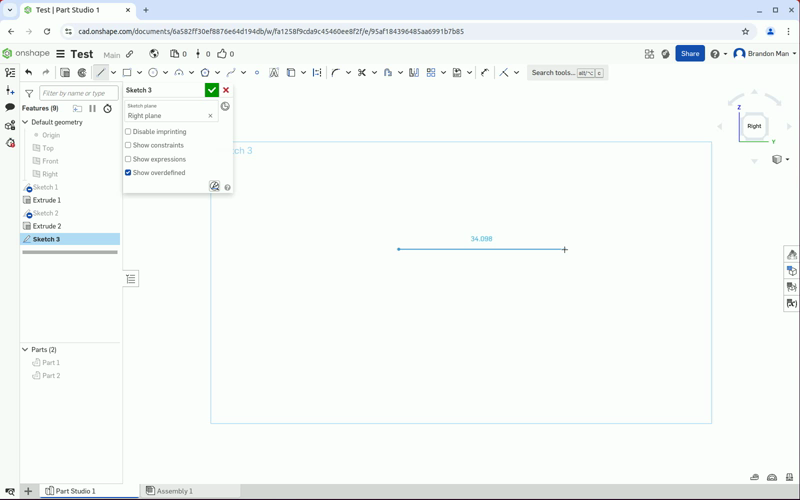
click(564, 249)
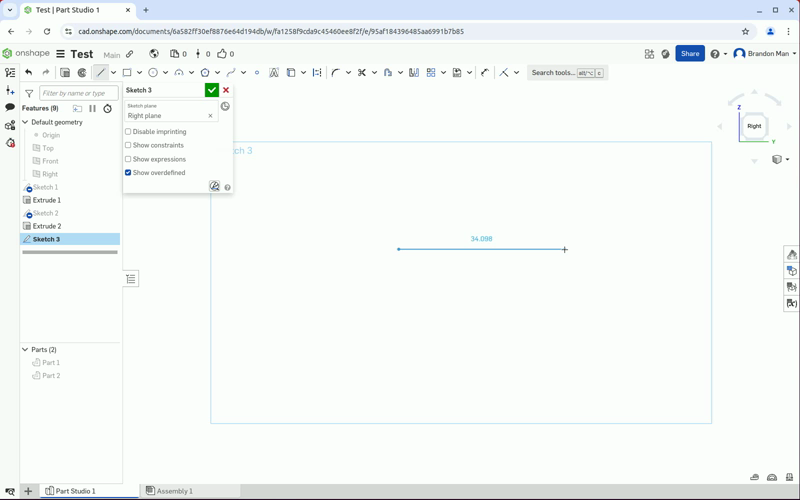
key_up(shift)
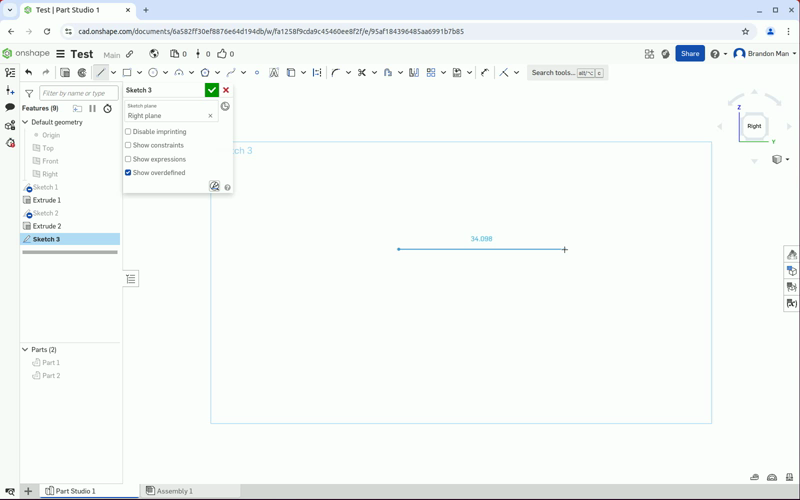
key_down(shift)
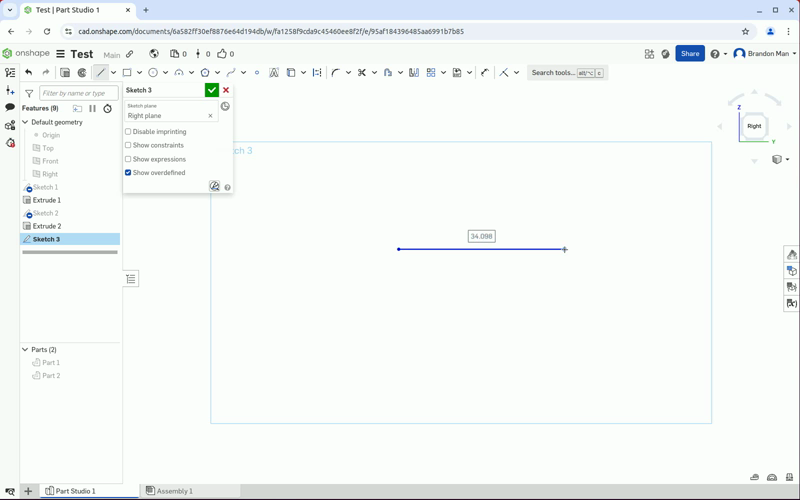
mouse_move(589, 249)
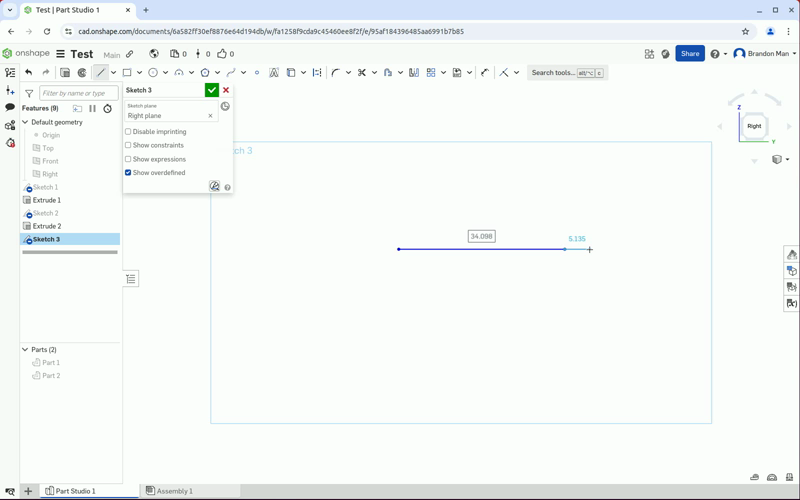
mouse_move(564, 231)
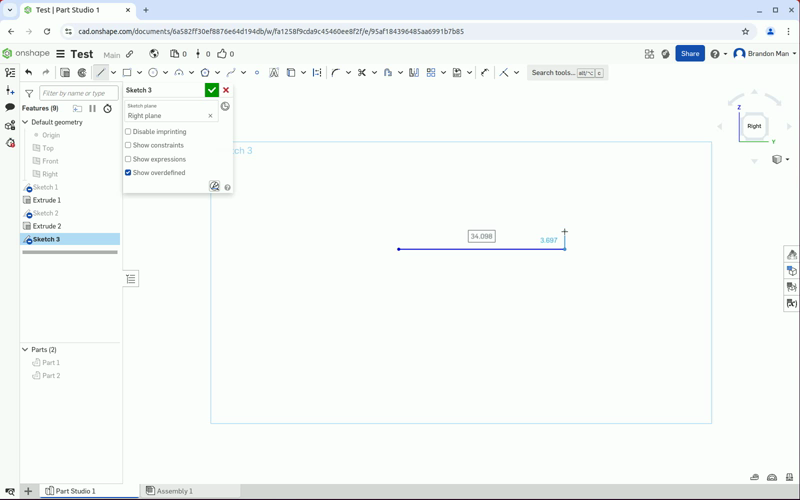
click(564, 231)
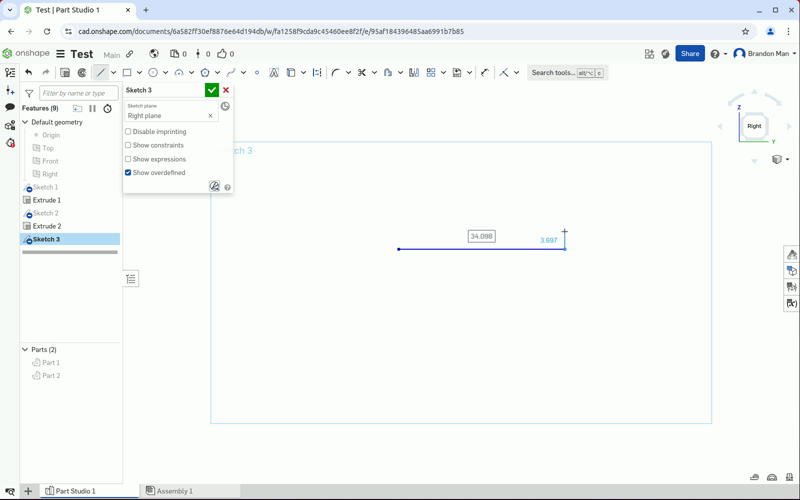
key_up(shift)
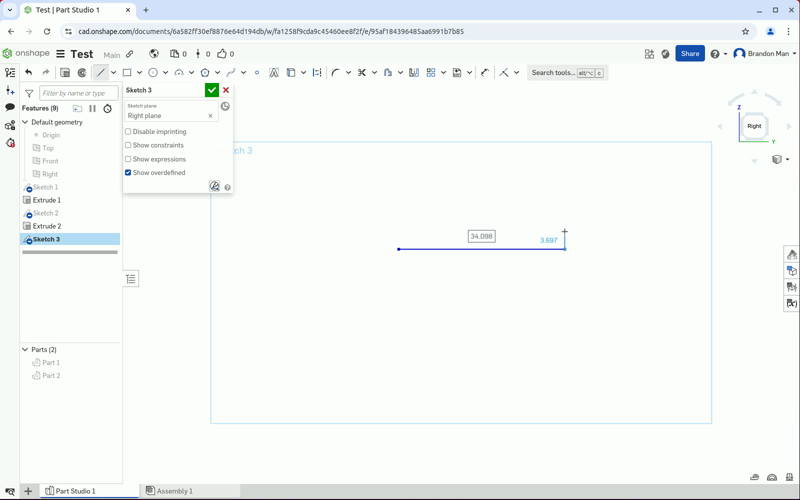
key_down(shift)
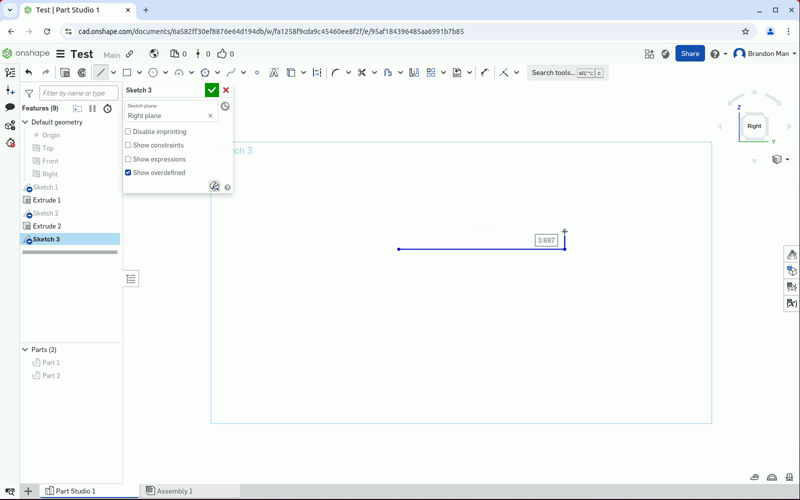
mouse_move(407, 231)
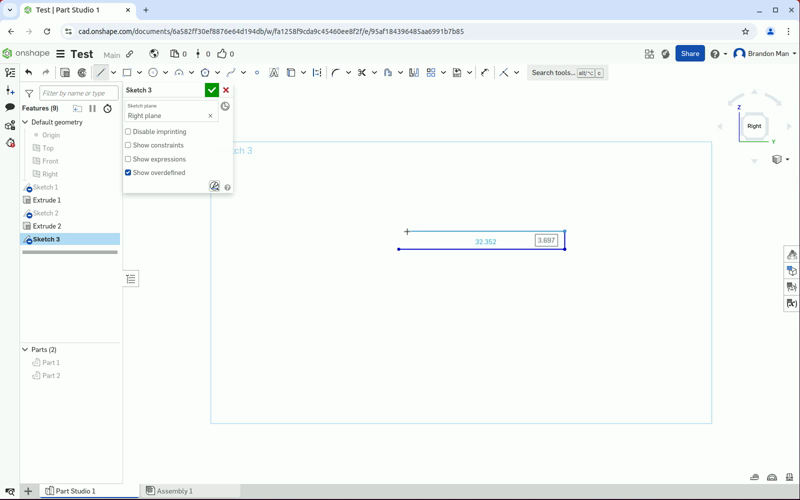
click(407, 231)
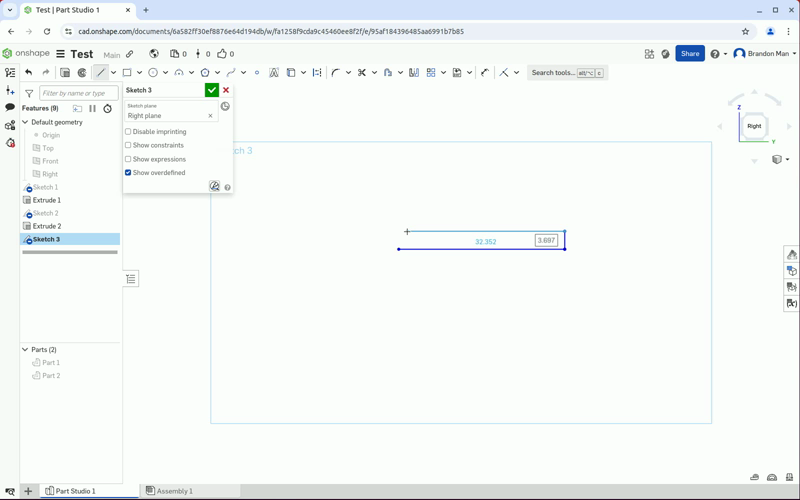
key_up(shift)
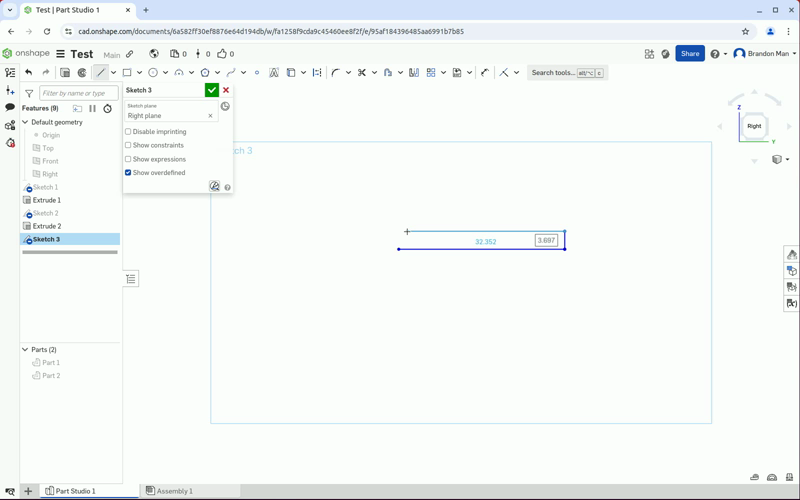
key_down(shift)
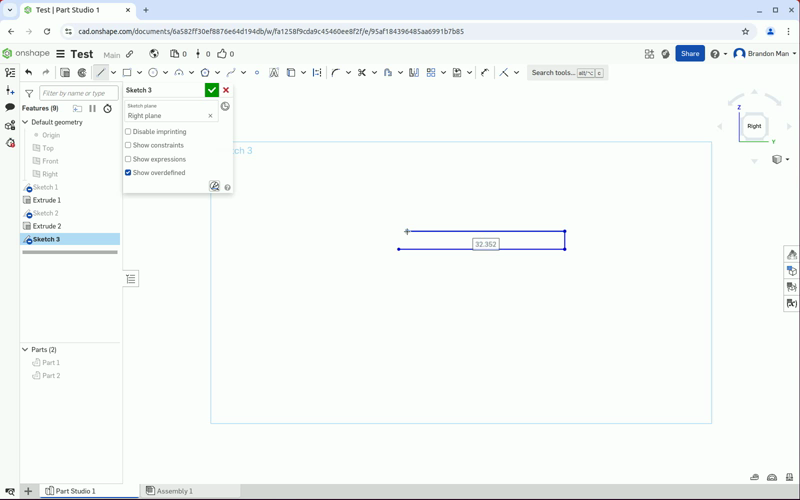
mouse_move(437, 231)
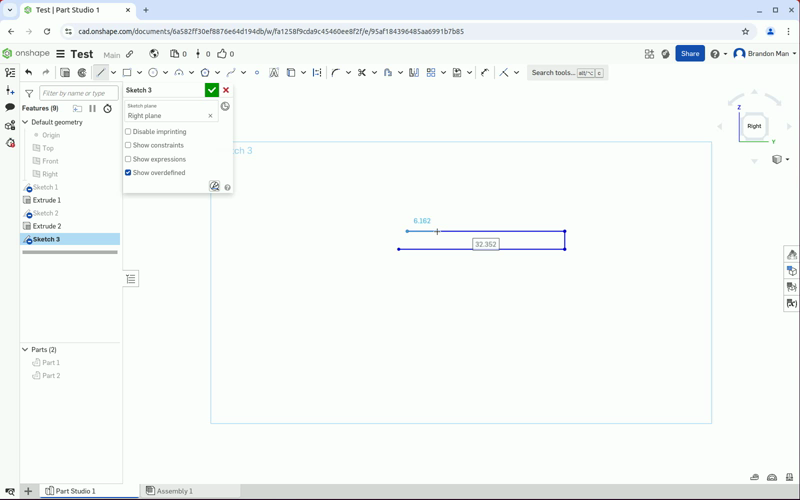
mouse_move(407, 229)
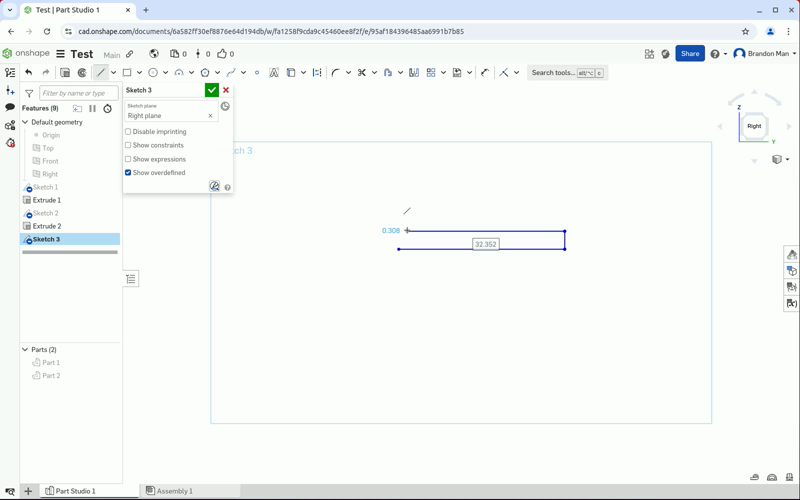
scroll(6)
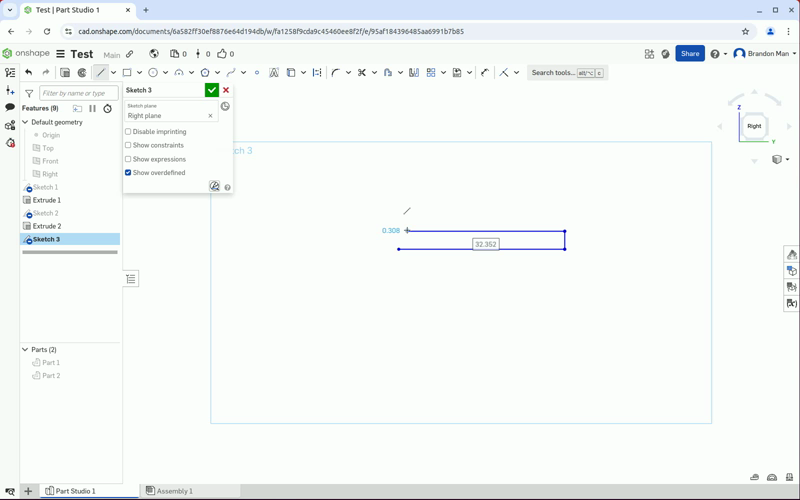
scroll(6)
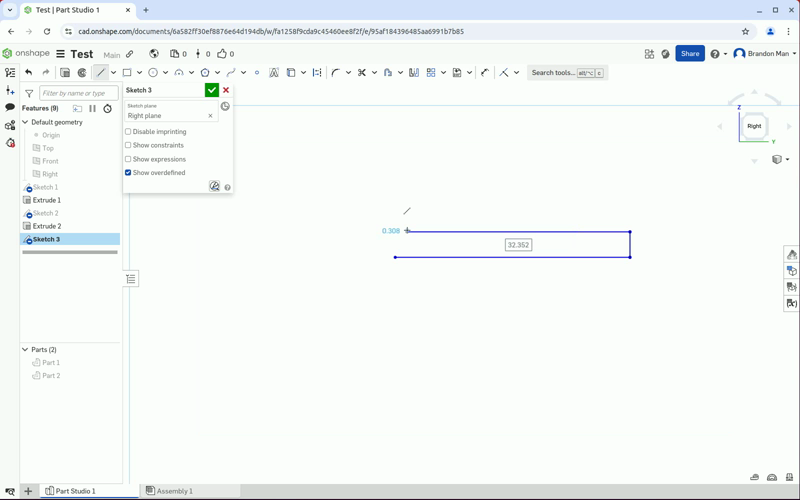
scroll(6)
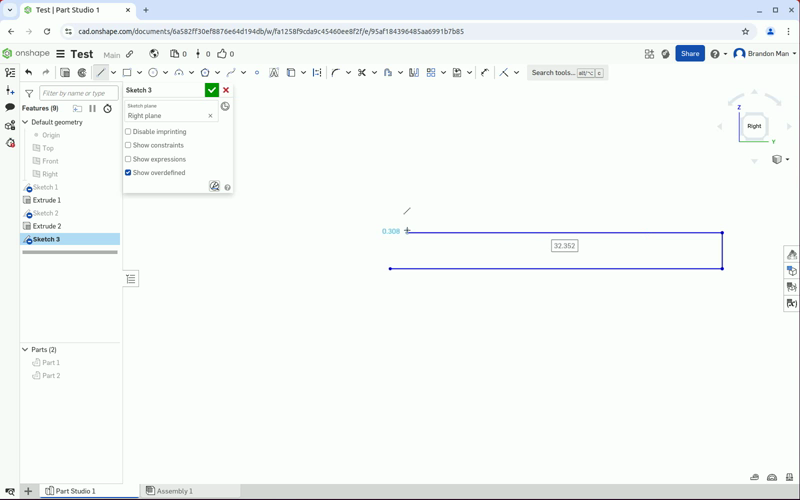
scroll(6)
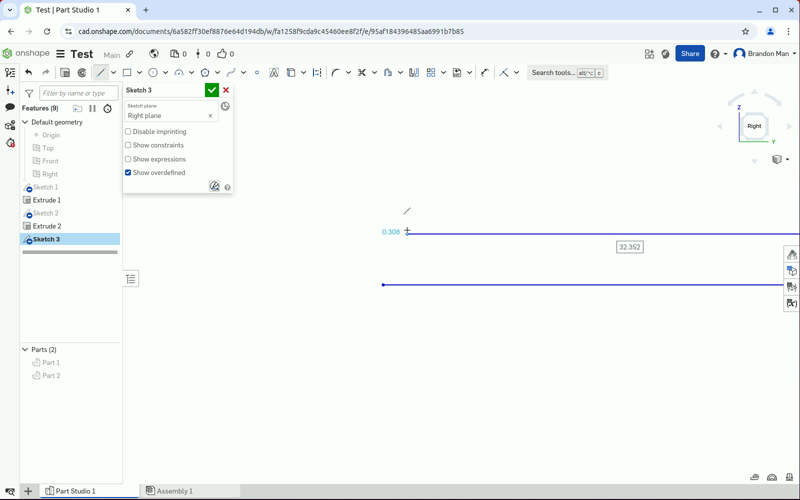
scroll(6)
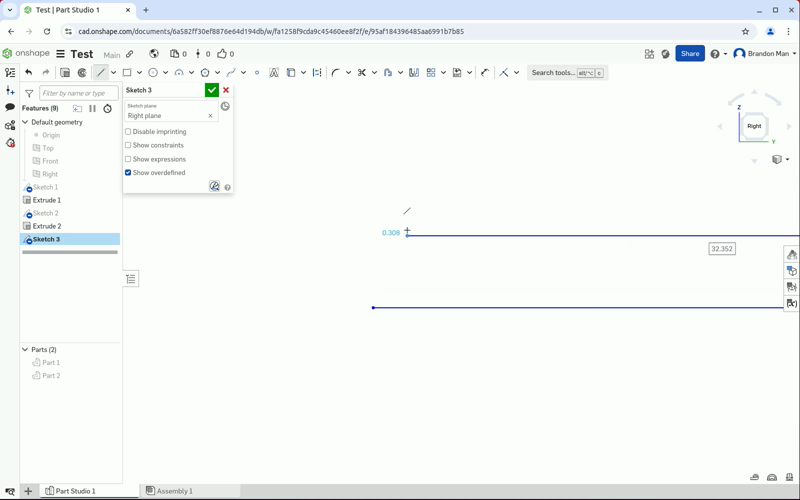
scroll(6)
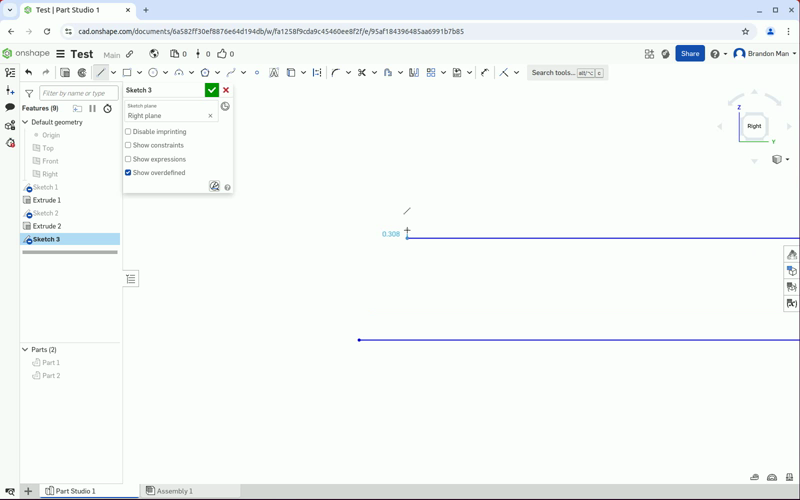
scroll(6)
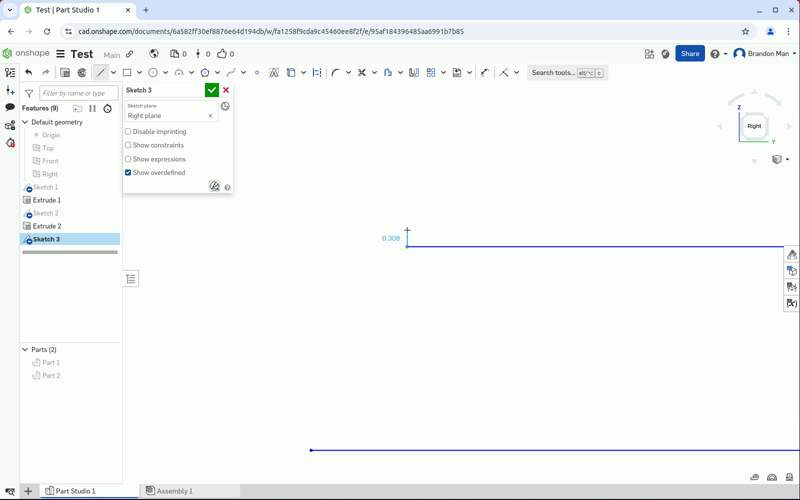
click(407, 229)
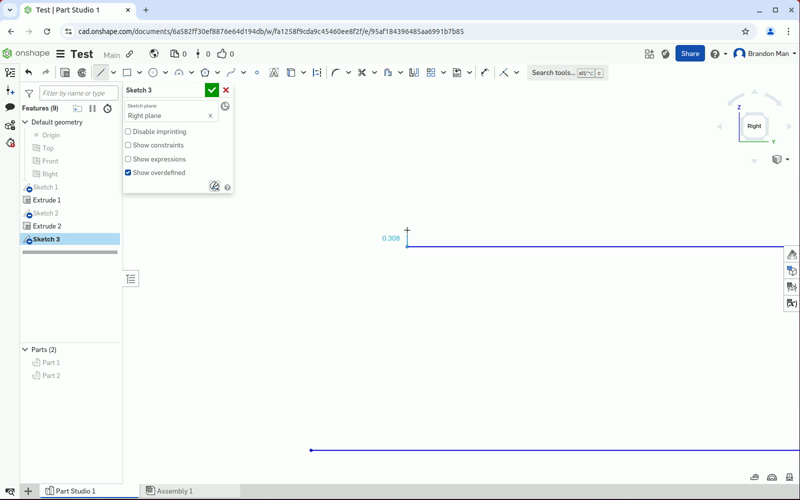
scroll(-6)
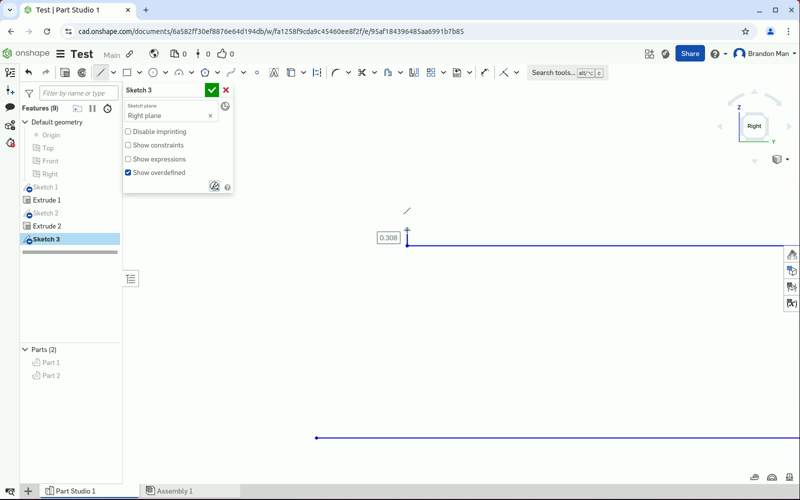
scroll(-6)
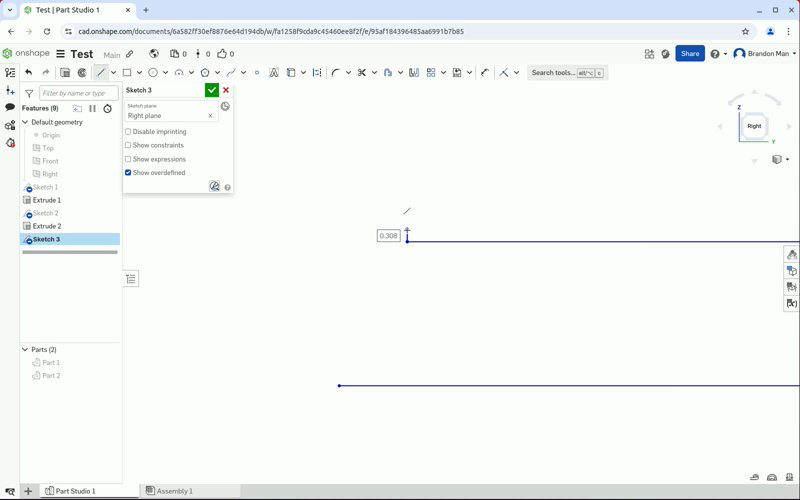
scroll(-6)
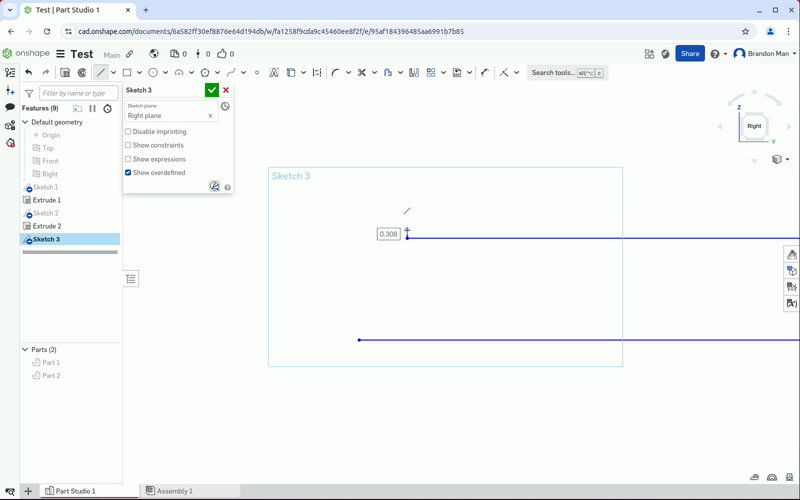
scroll(-6)
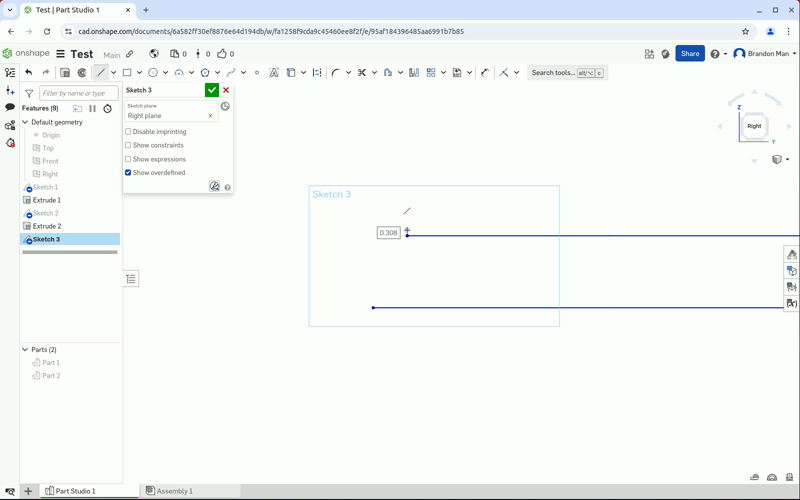
scroll(-6)
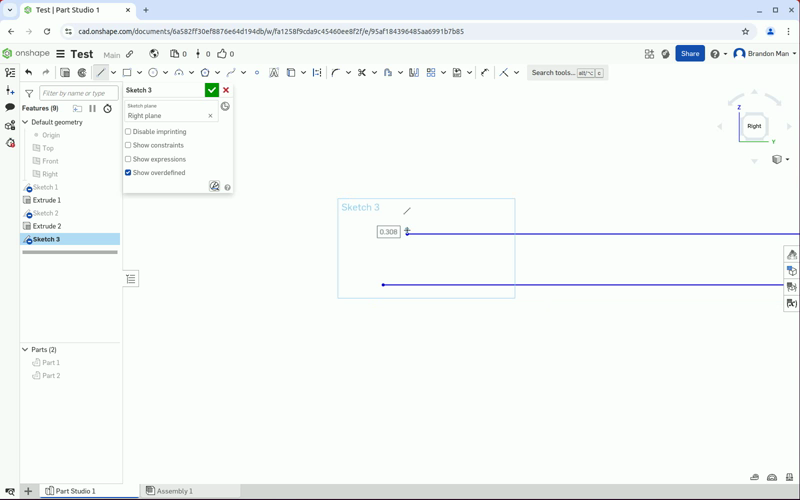
scroll(-6)
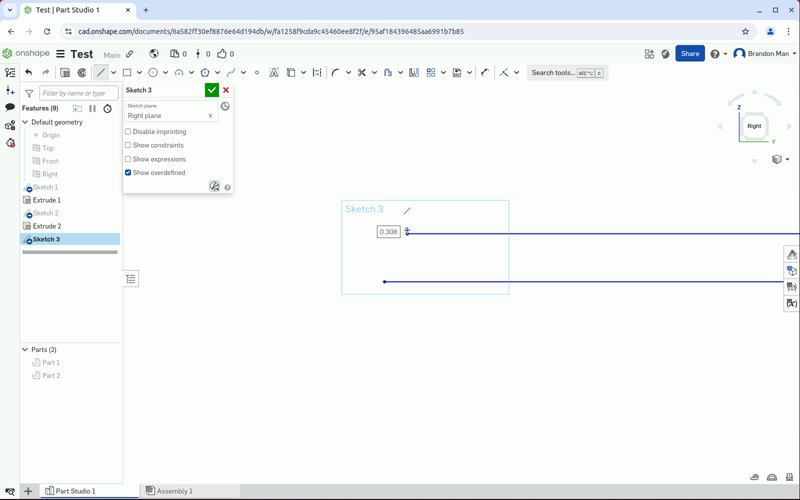
scroll(-6)
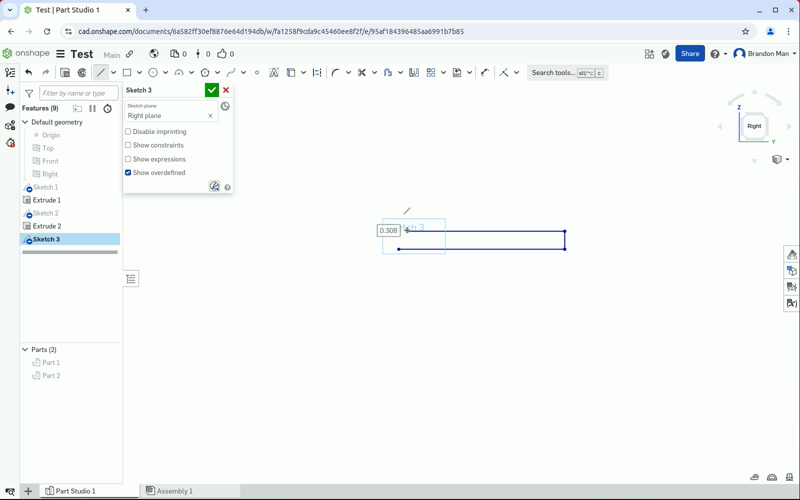
key_up(shift)
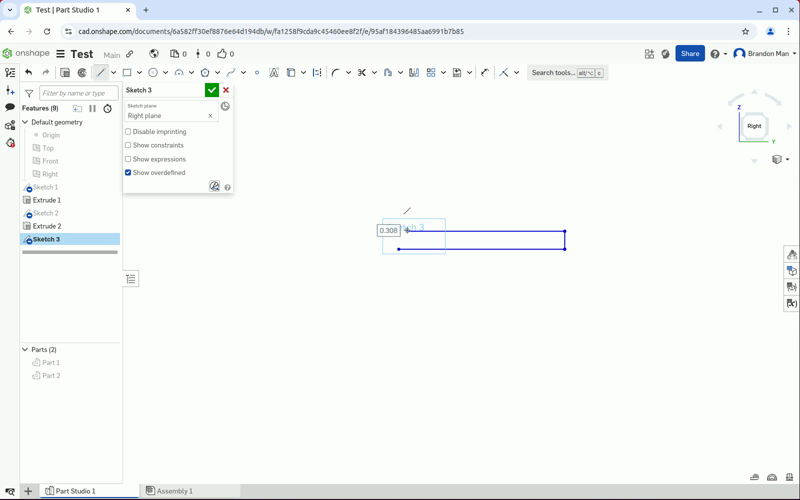
key_down(shift)
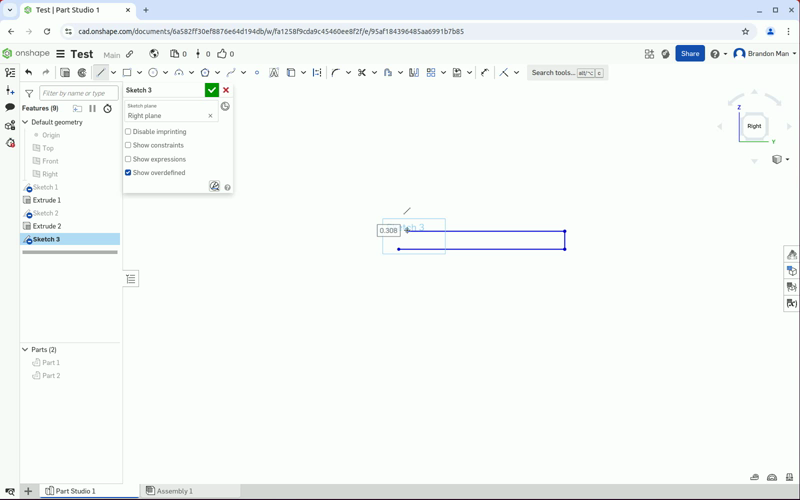
mouse_move(437, 229)
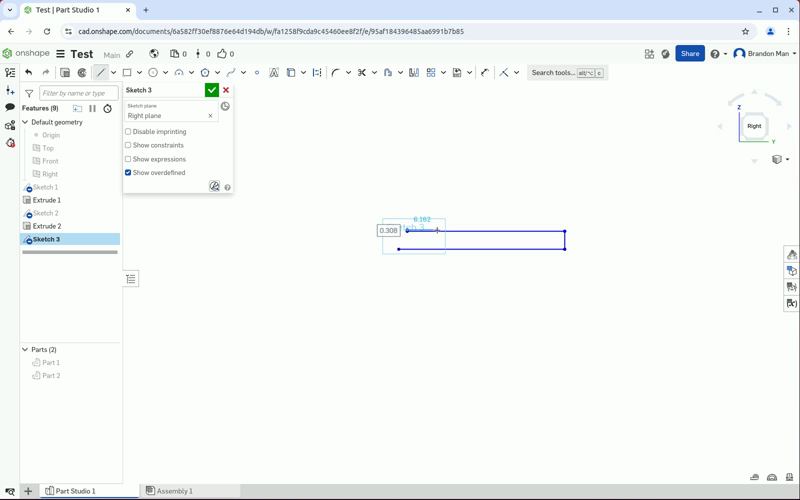
mouse_move(398, 229)
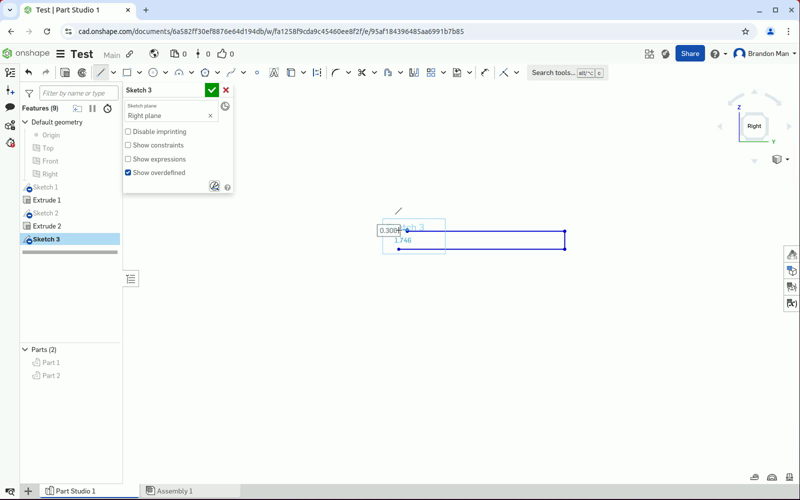
click(398, 229)
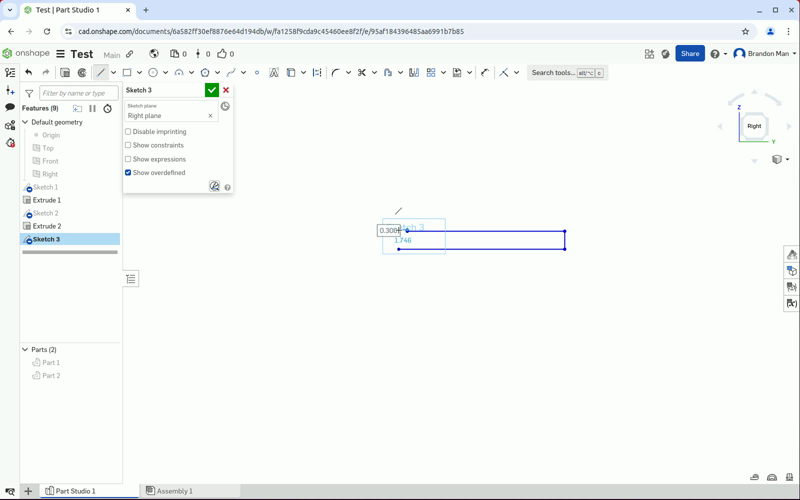
key_up(shift)
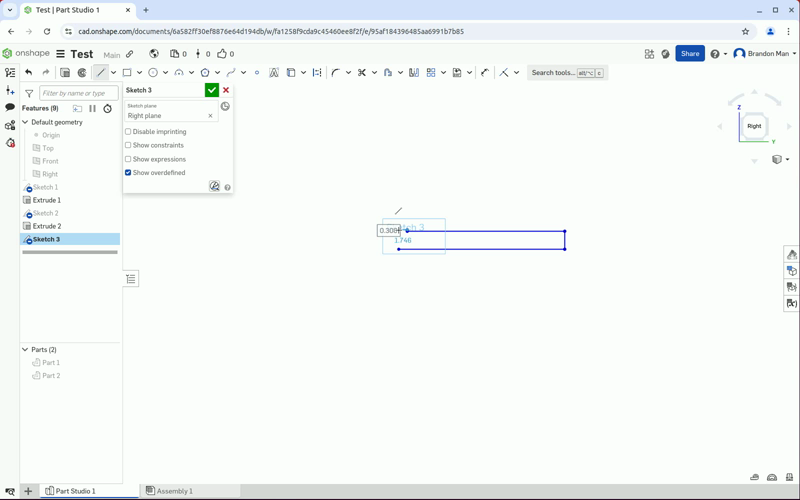
mouse_move(428, 229)
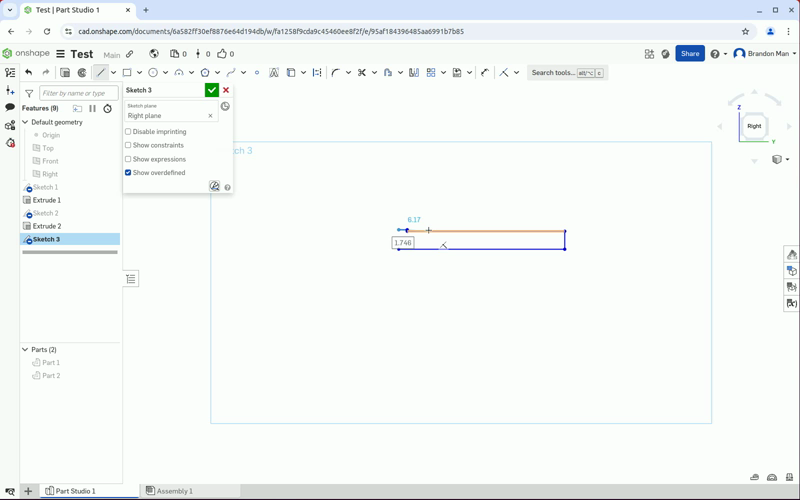
key_down(shift)
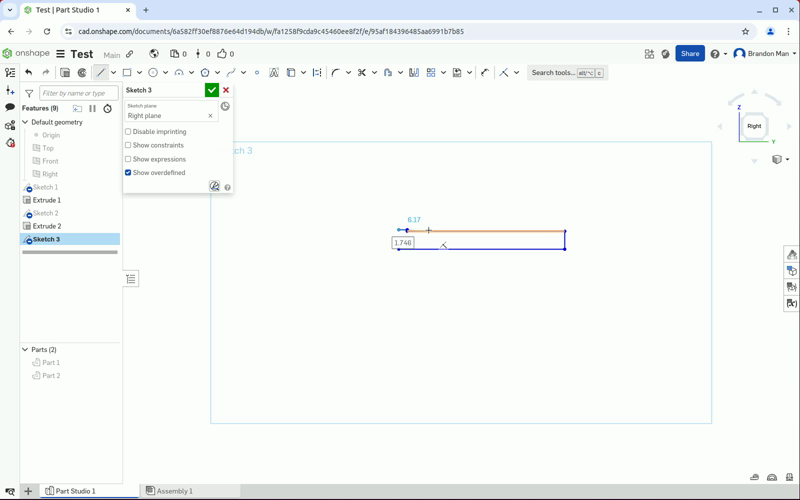
mouse_move(398, 249)
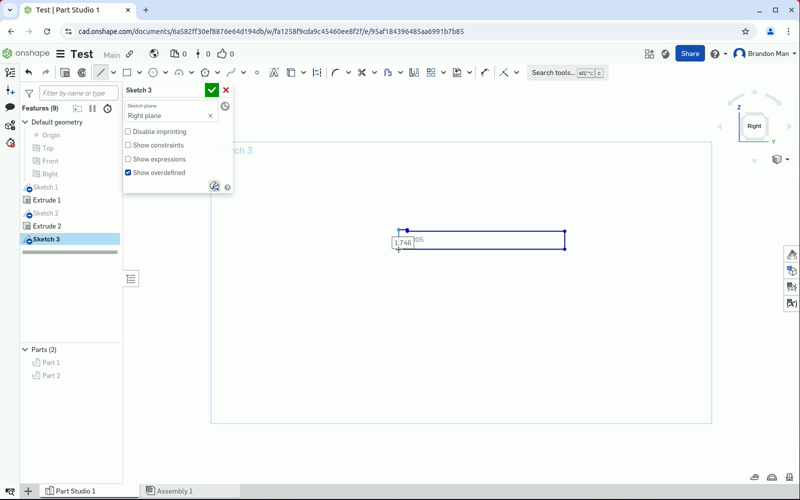
key_up(shift)
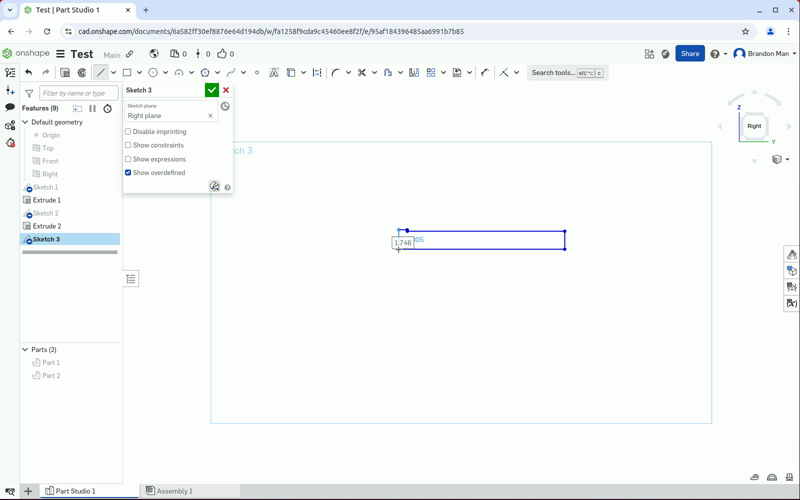
click(398, 249)
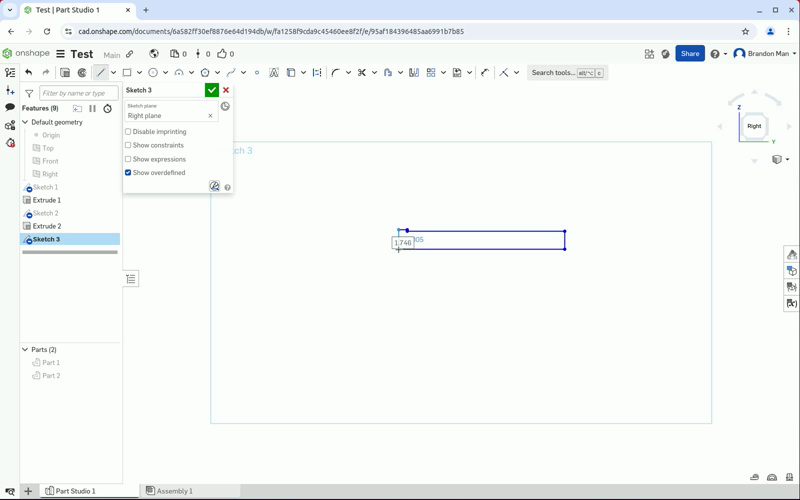
key(esc)
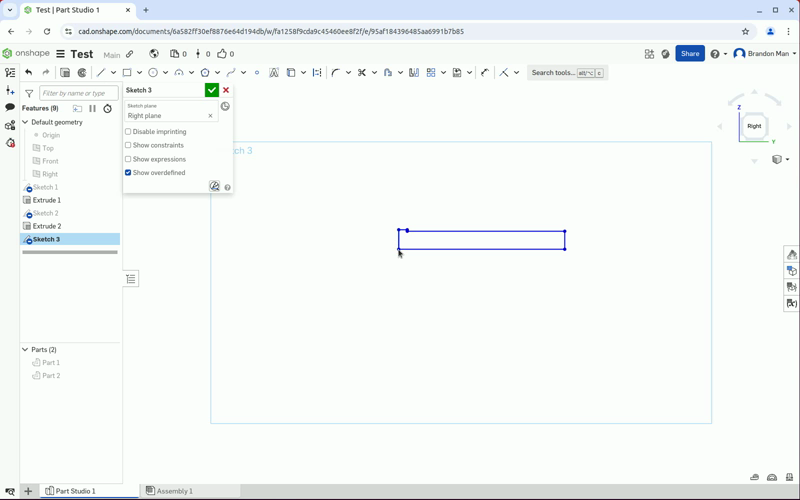
mouse_move(536, 234)
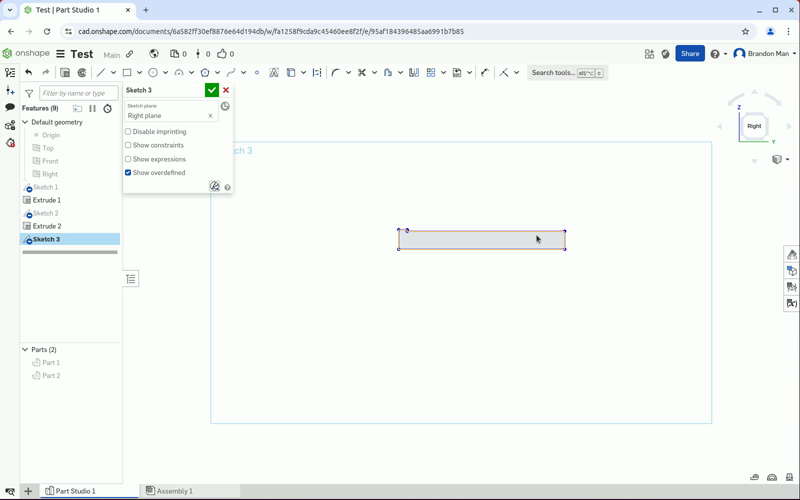
click(536, 234)
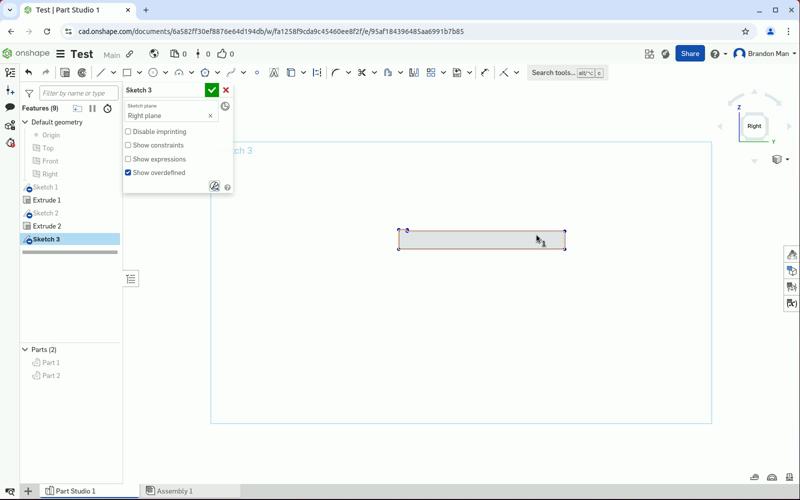
mouse_move(73, 352)
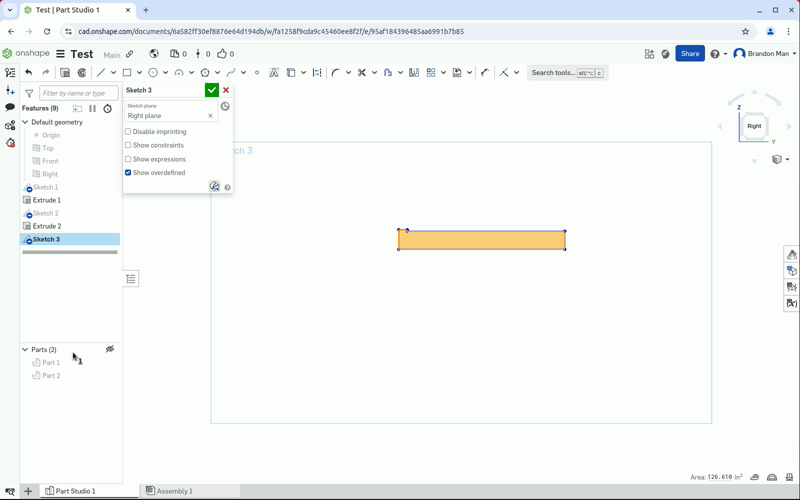
key(shift+y)
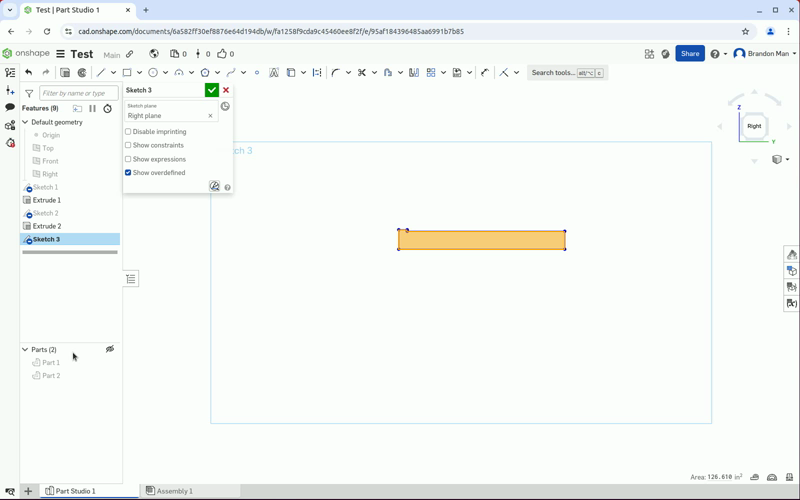
key(shift+e)
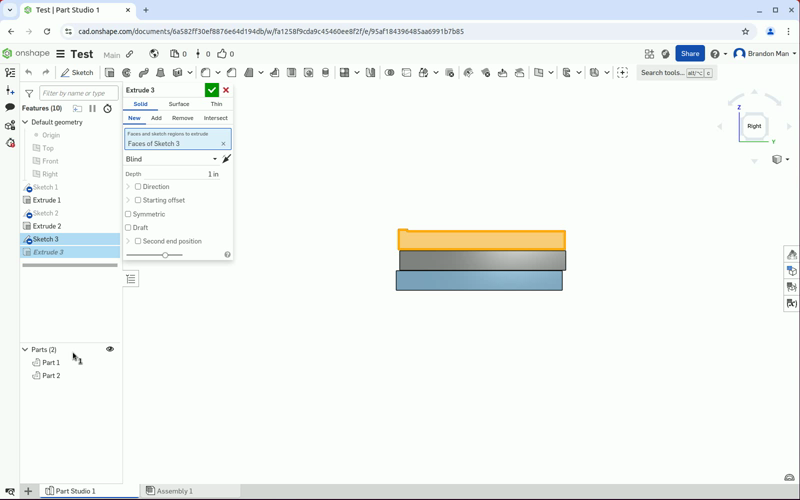
mouse_move(143, 106)
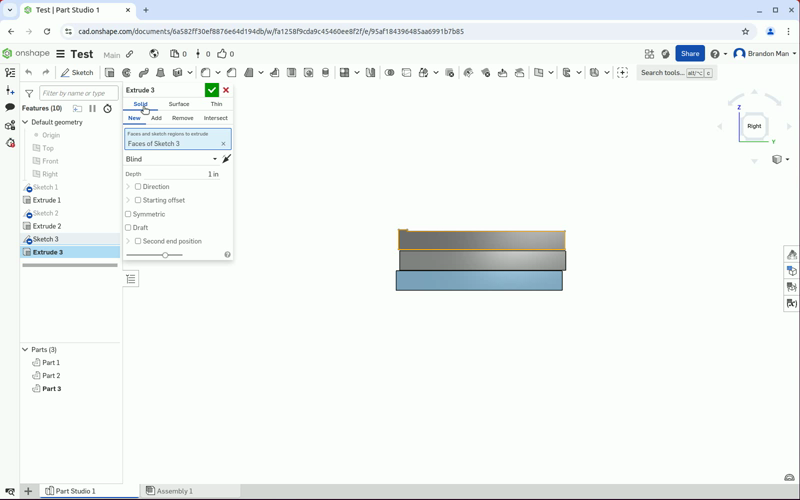
click(143, 106)
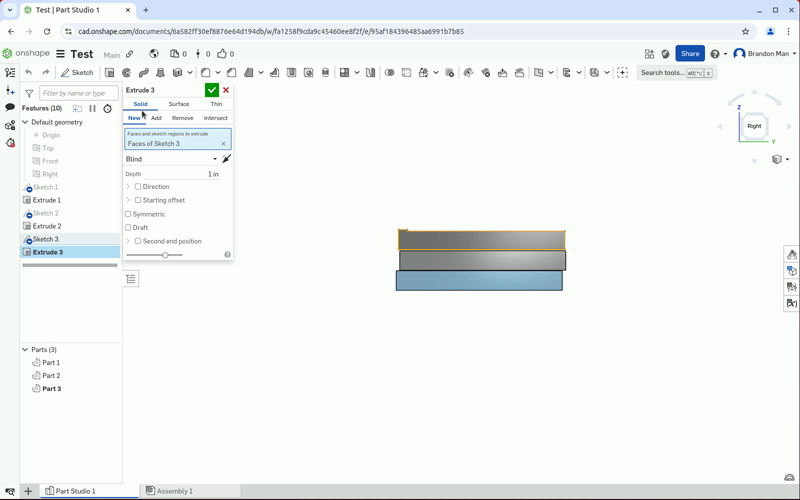
mouse_move(137, 120)
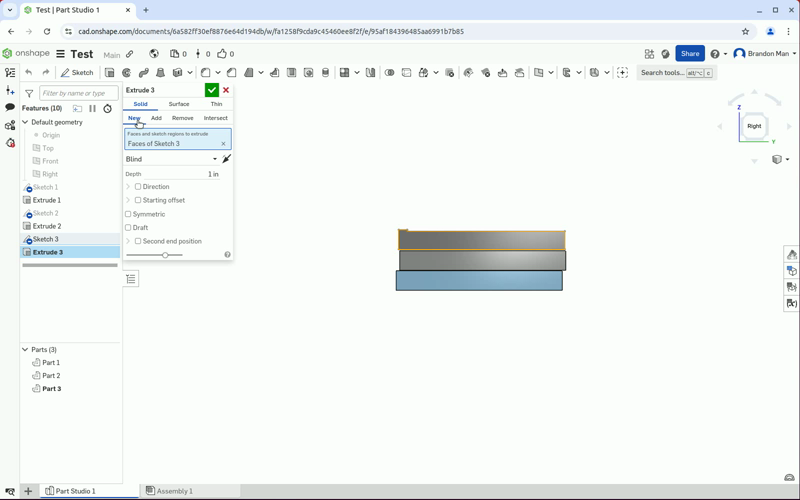
click(137, 120)
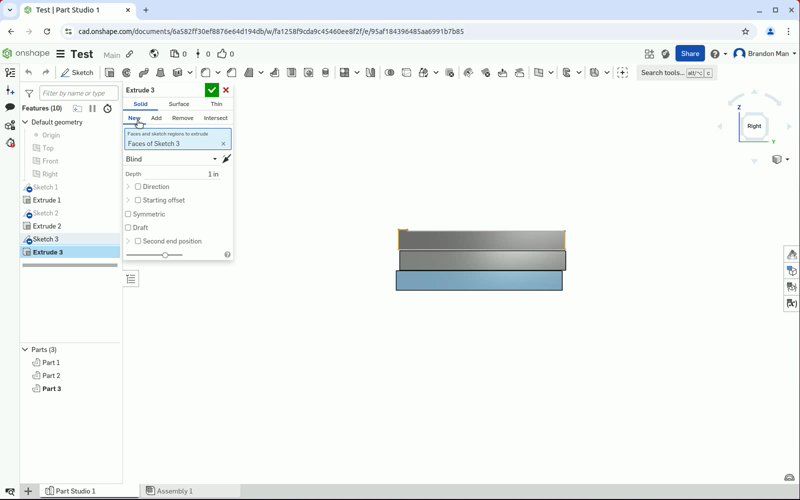
key(tab, 4)
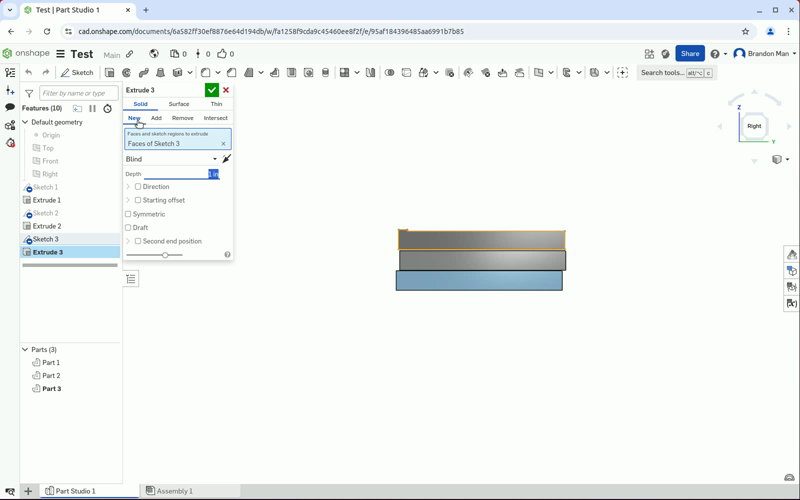
text(6.018)
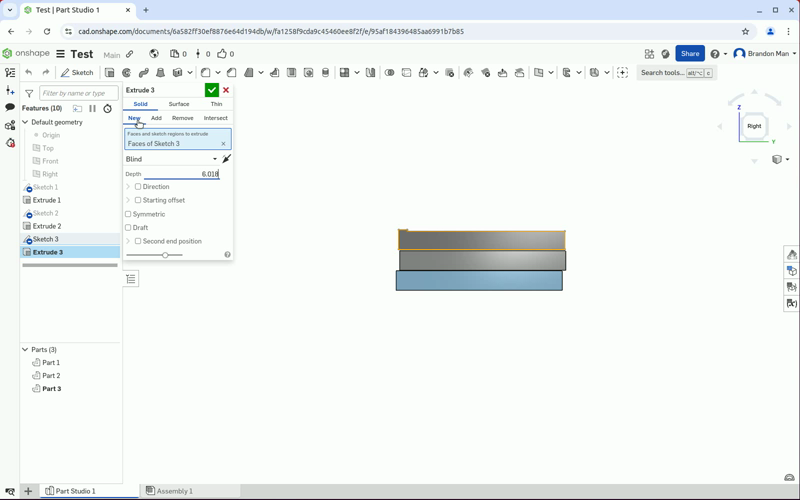
key(enter)
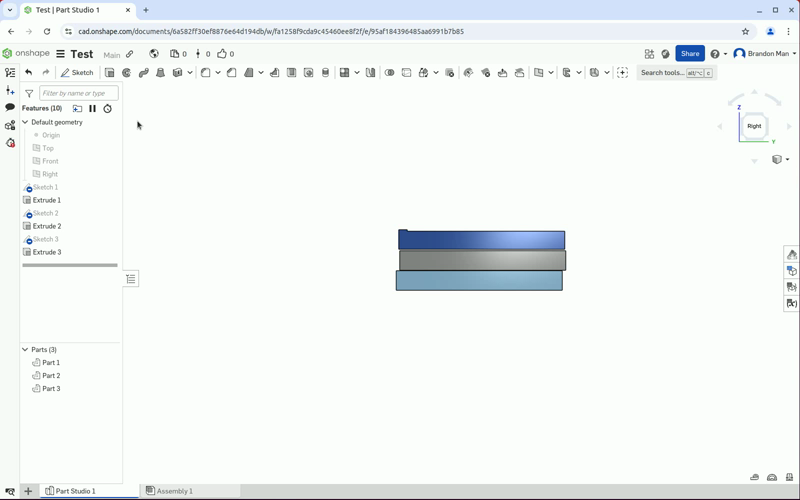
key(shift+h)
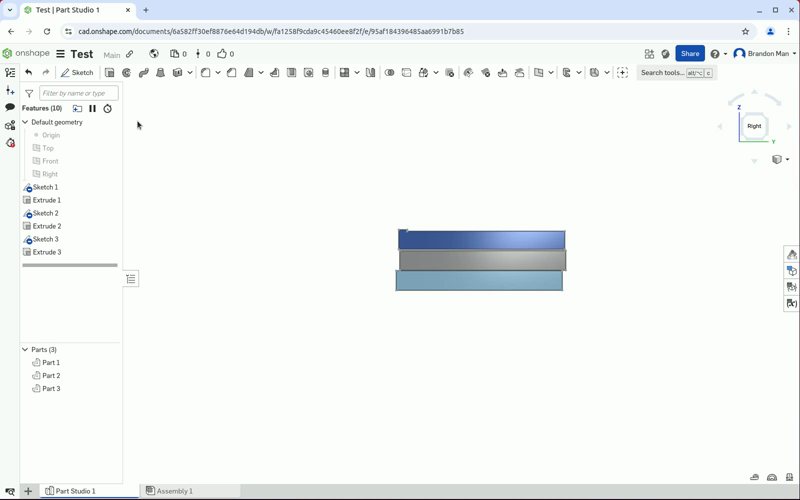
key(shift+h)
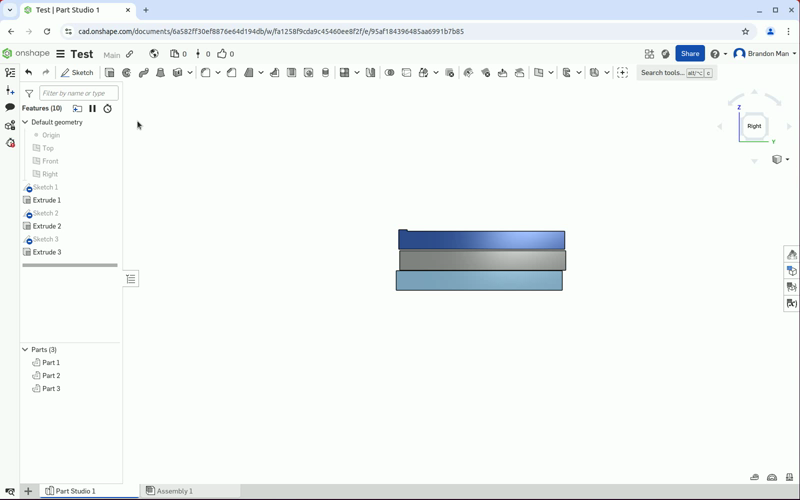
mouse_move(73, 189)
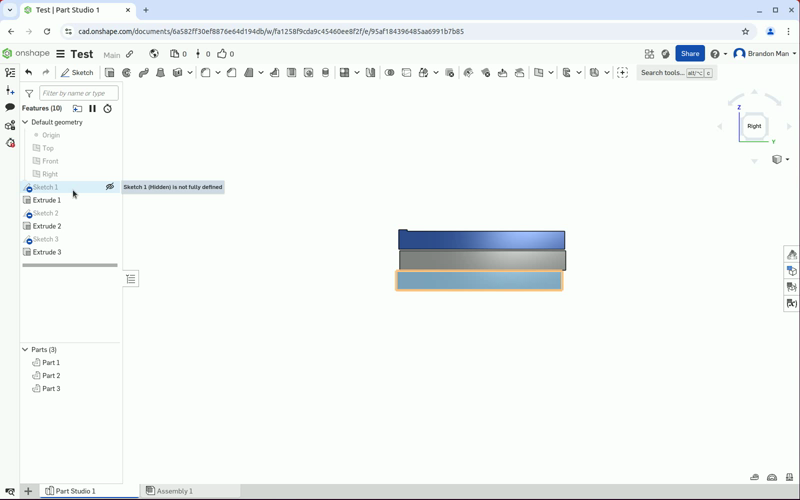
click(73, 189)
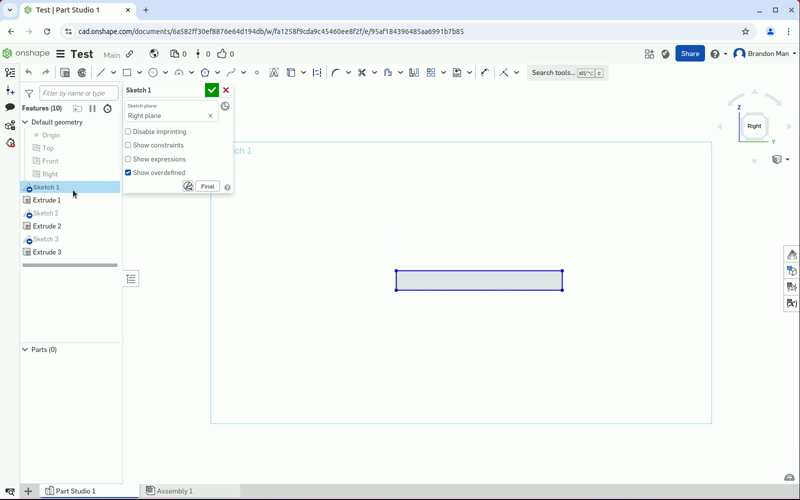
mouse_move(229, 92)
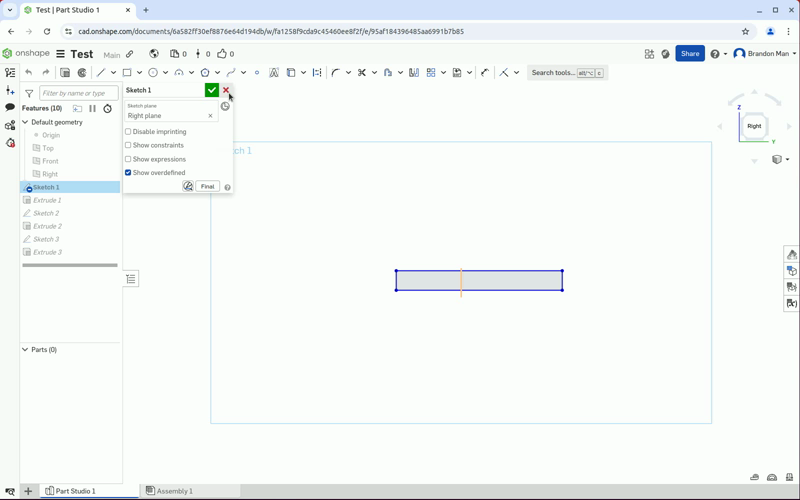
click(229, 92)
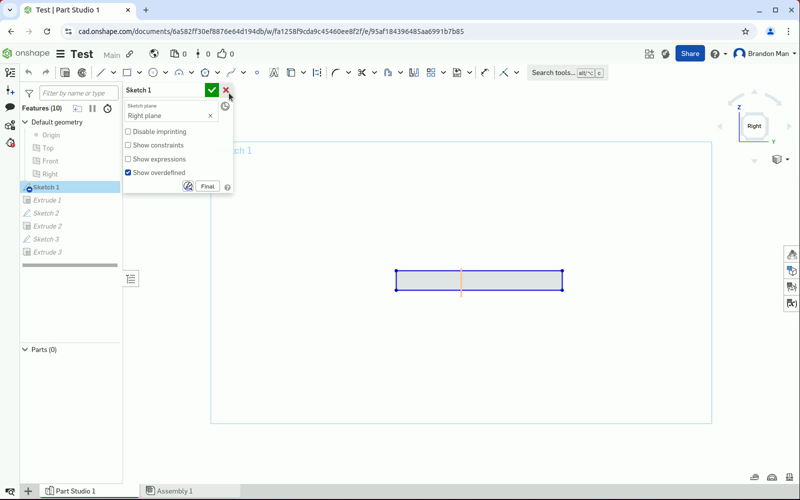
key(shift+s)
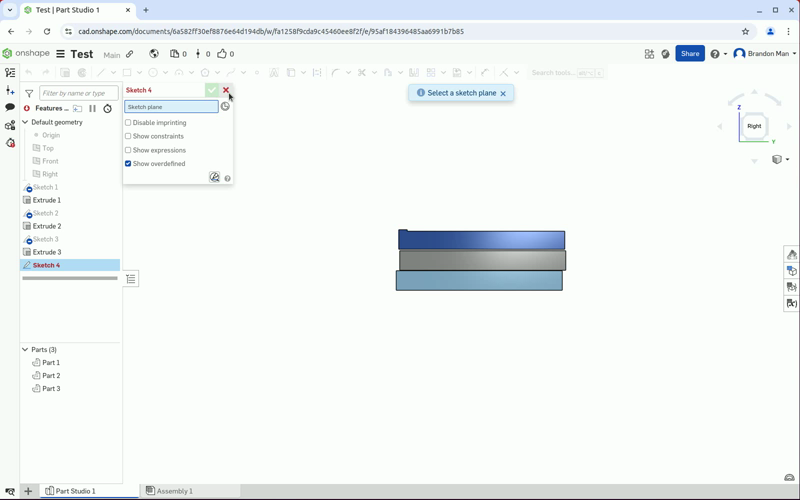
mouse_move(73, 176)
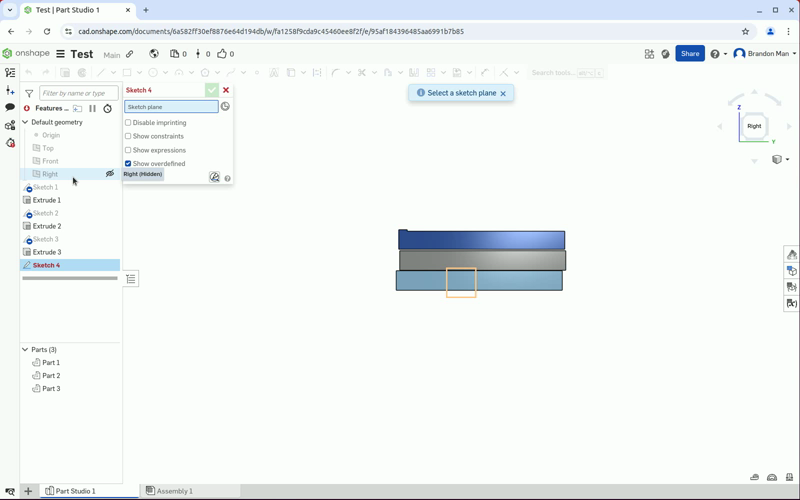
click(73, 176)
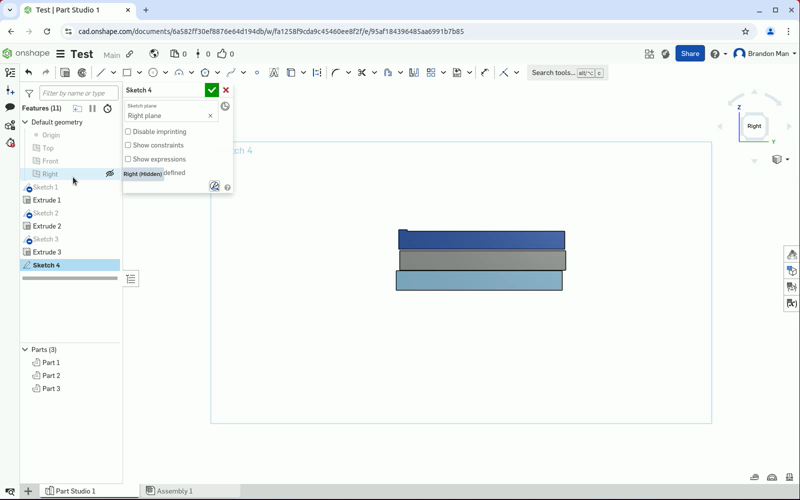
mouse_move(73, 352)
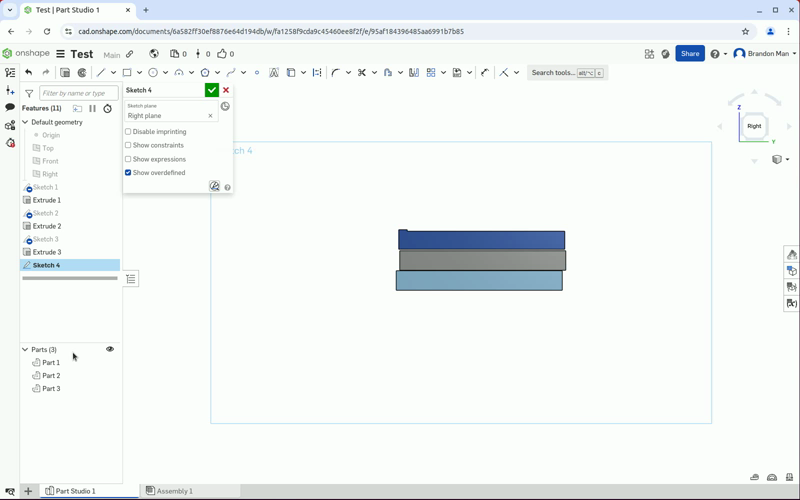
key(y)
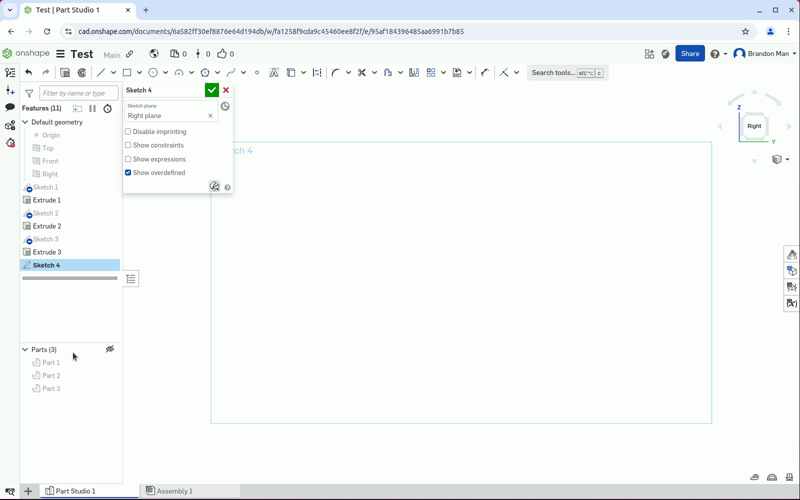
key(l)
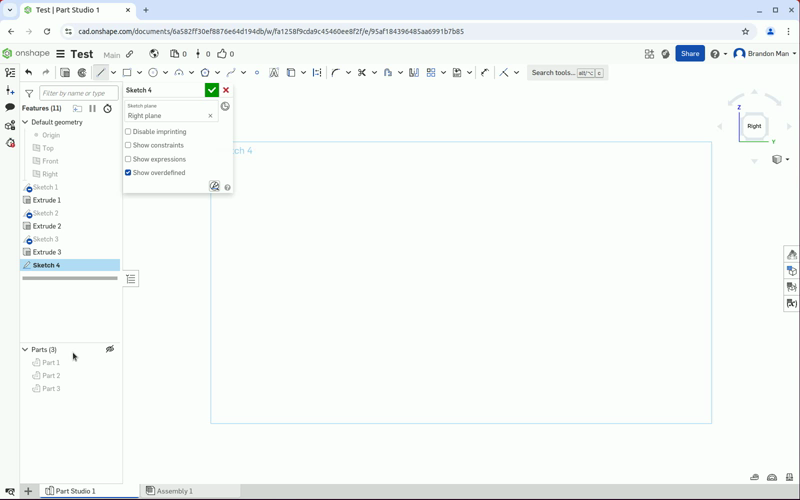
key_down(shift)
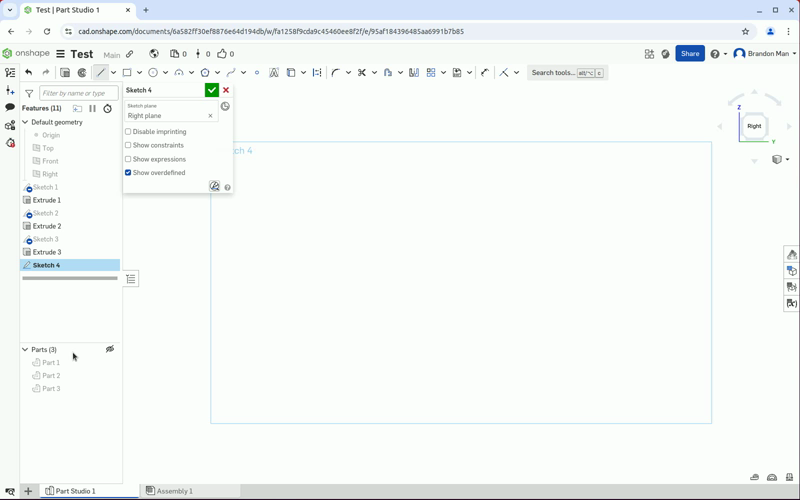
mouse_move(406, 228)
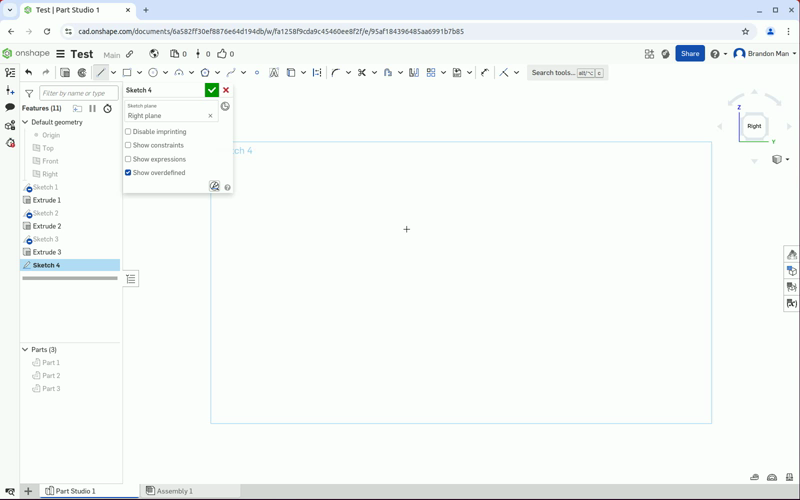
click(406, 228)
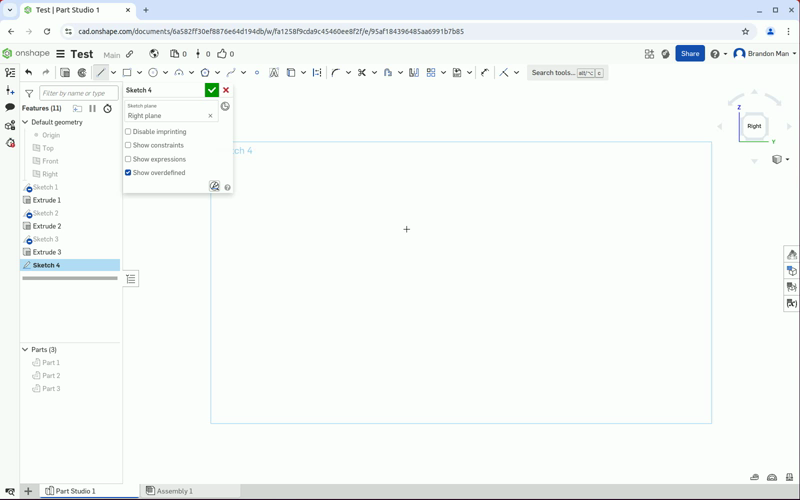
key_up(shift)
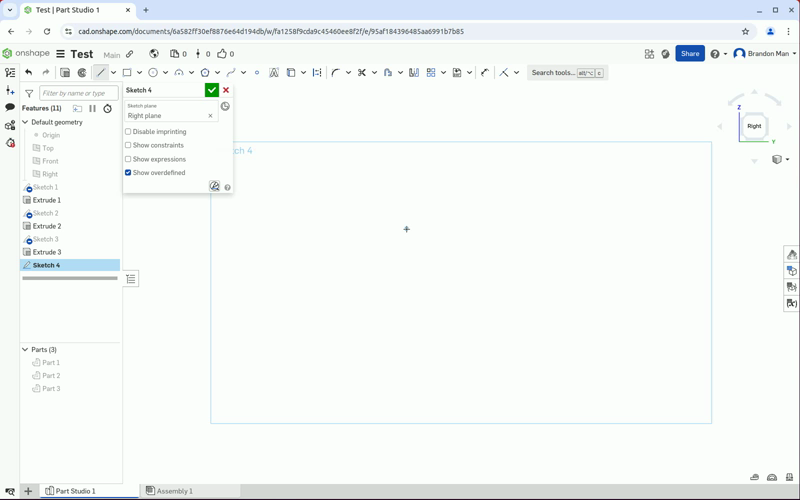
key_down(shift)
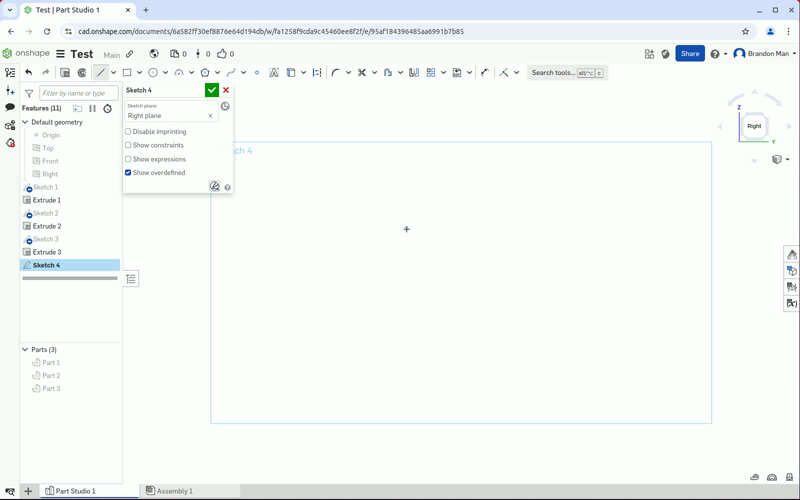
mouse_move(564, 229)
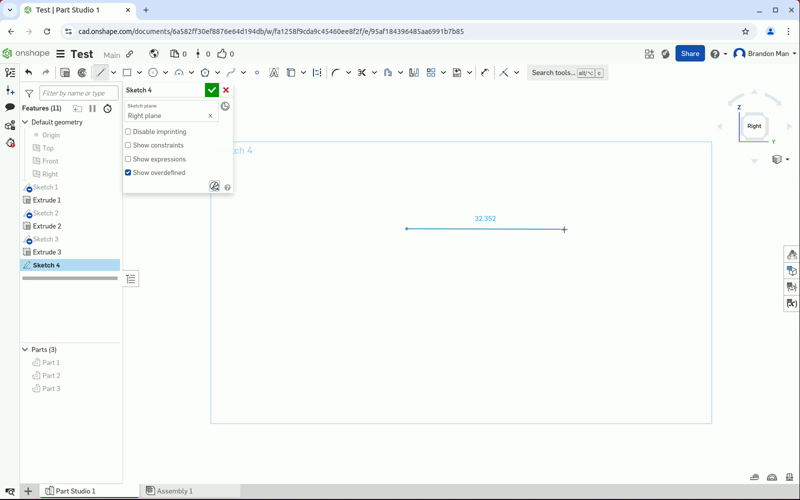
click(564, 229)
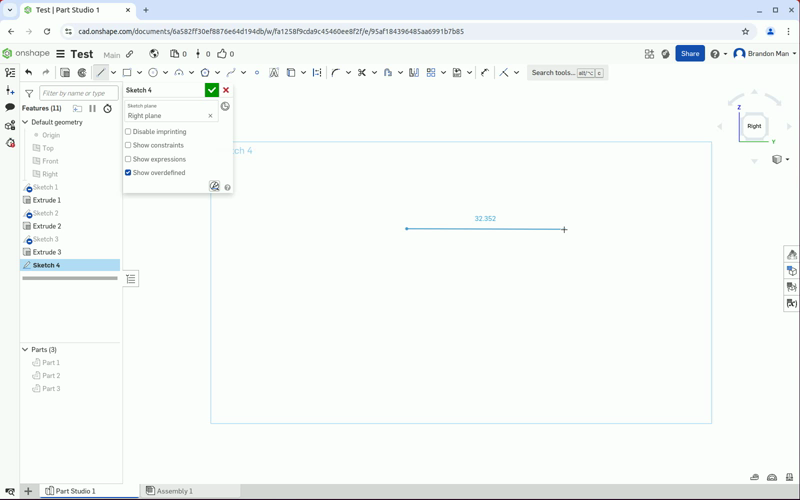
key_up(shift)
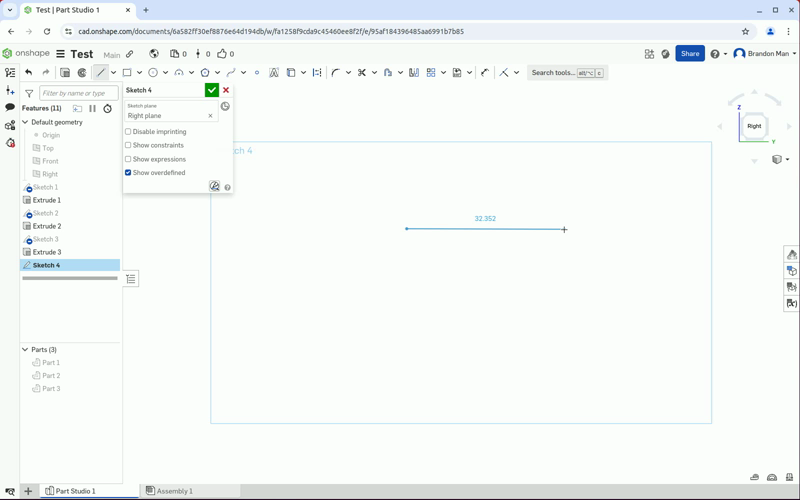
key_down(shift)
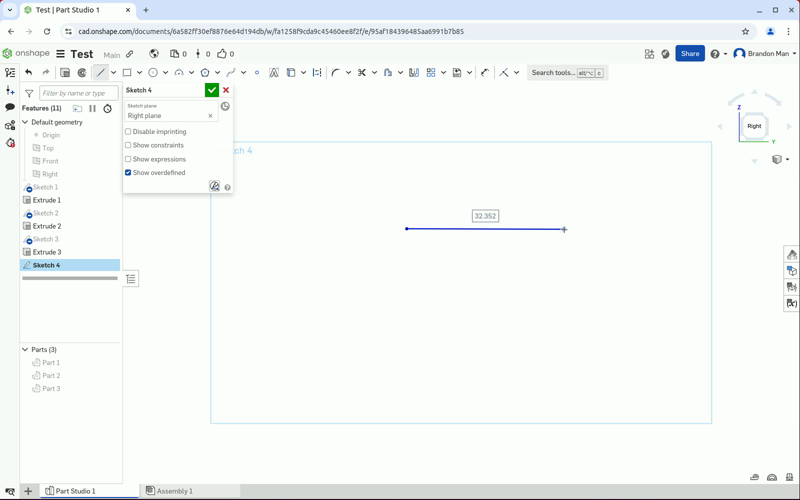
mouse_move(589, 229)
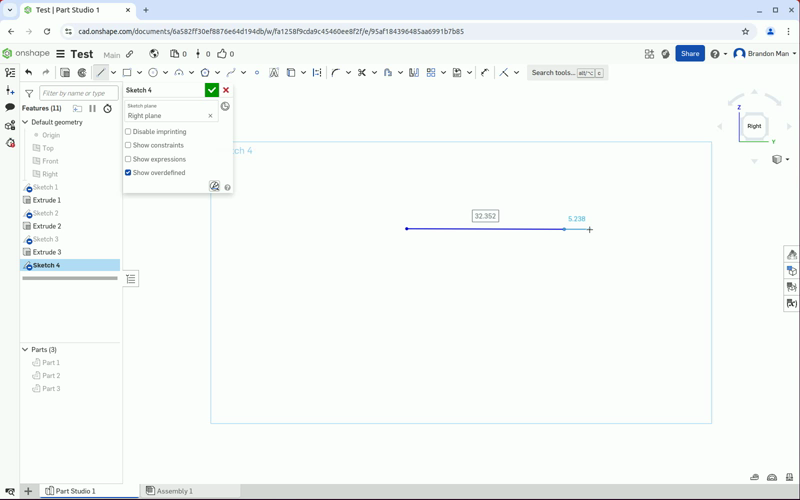
mouse_move(564, 230)
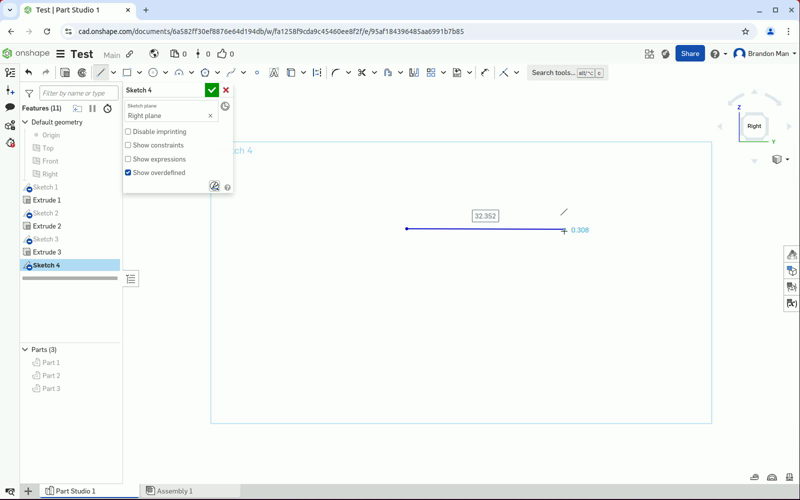
scroll(6)
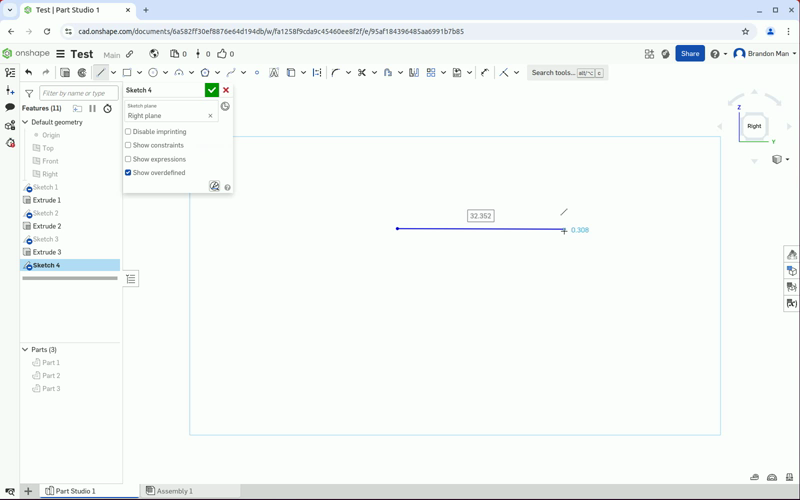
scroll(6)
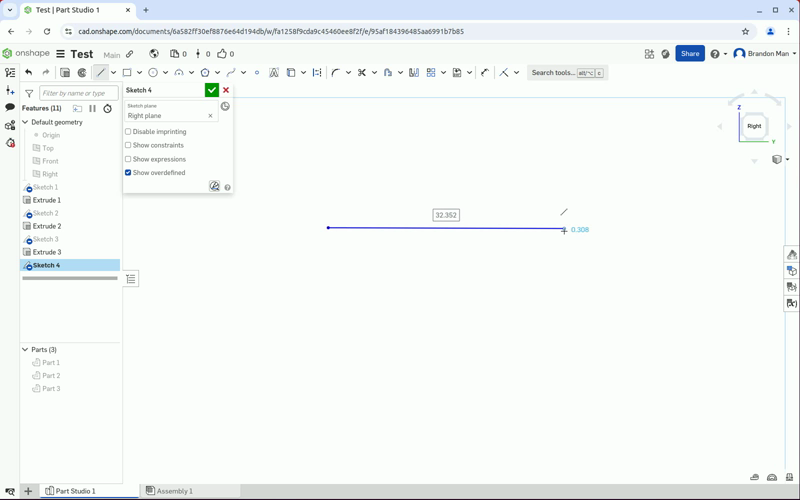
scroll(6)
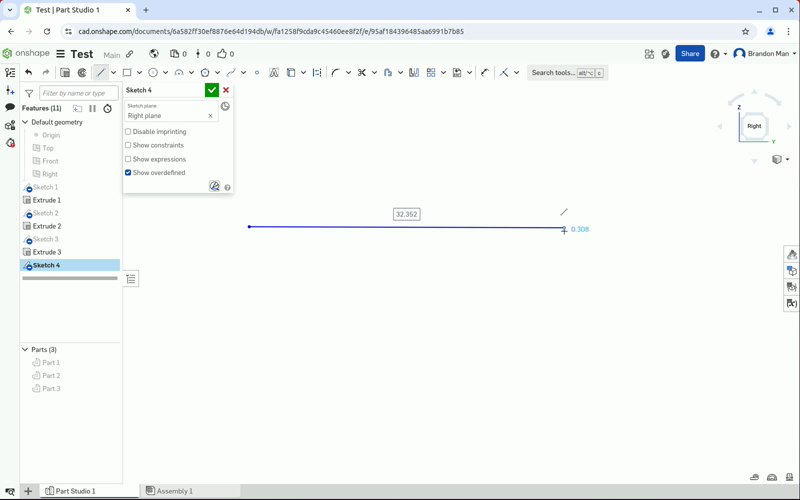
scroll(6)
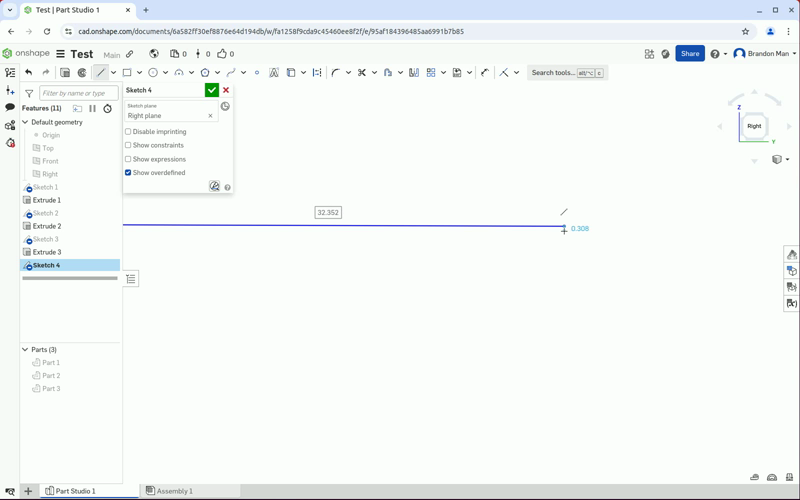
scroll(6)
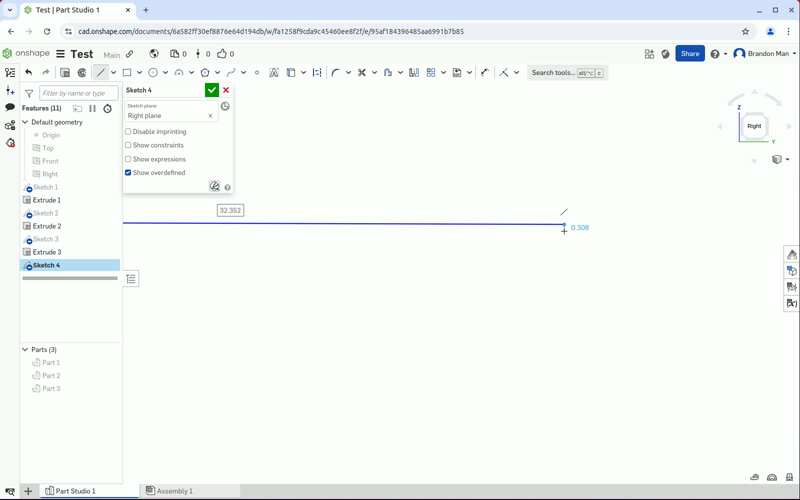
scroll(6)
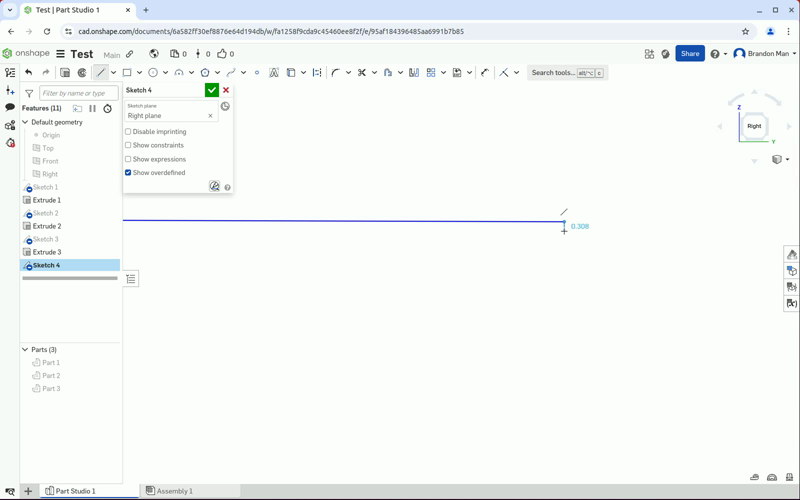
scroll(6)
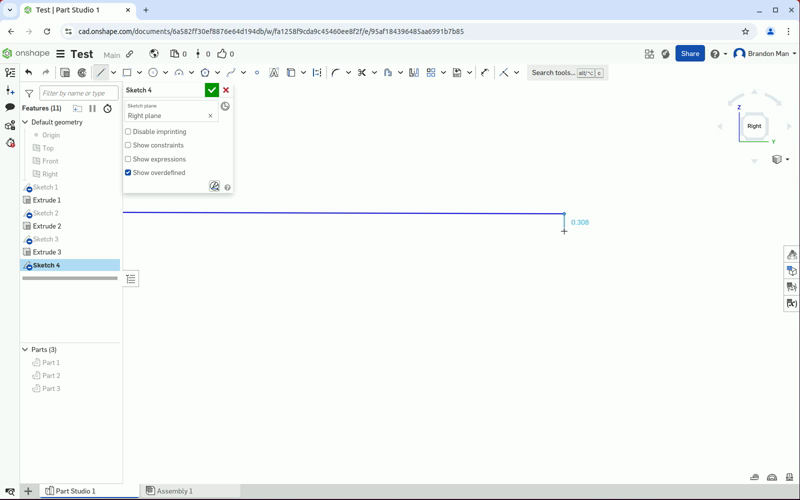
click(564, 230)
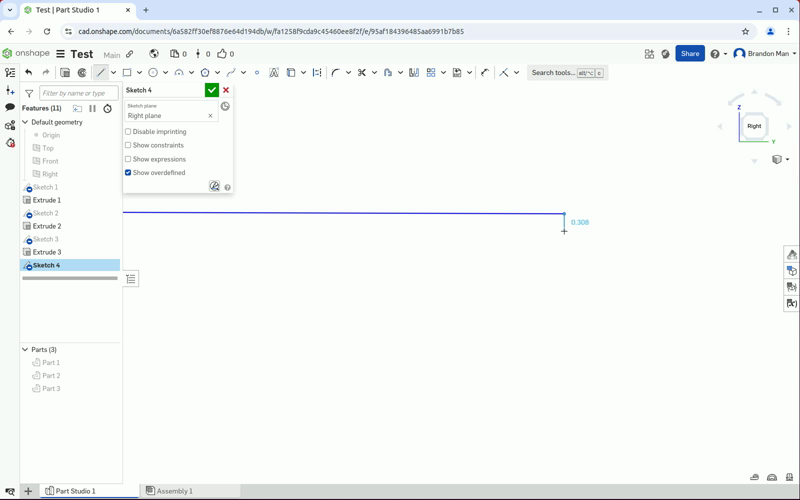
scroll(-6)
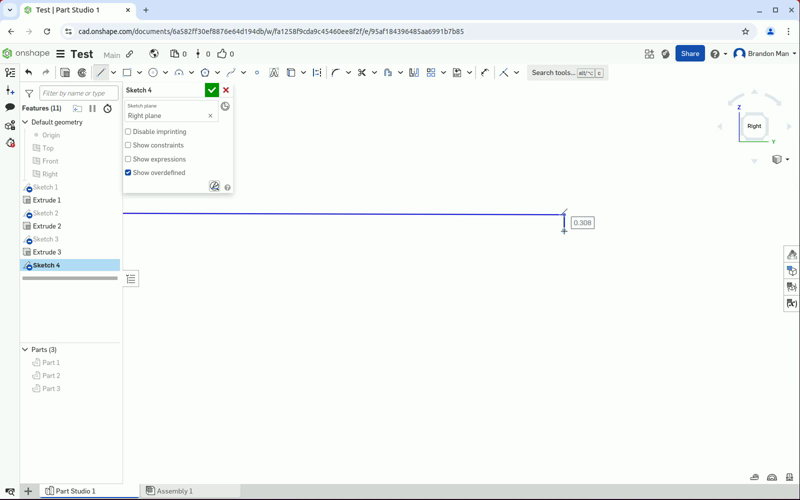
scroll(-6)
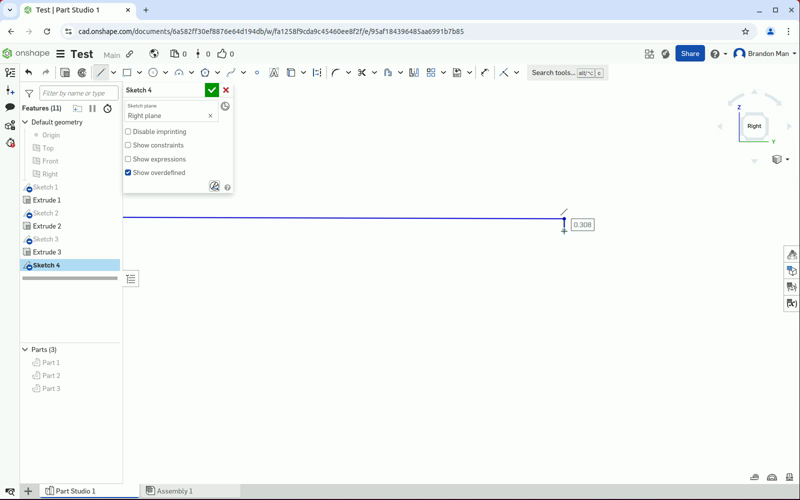
scroll(-6)
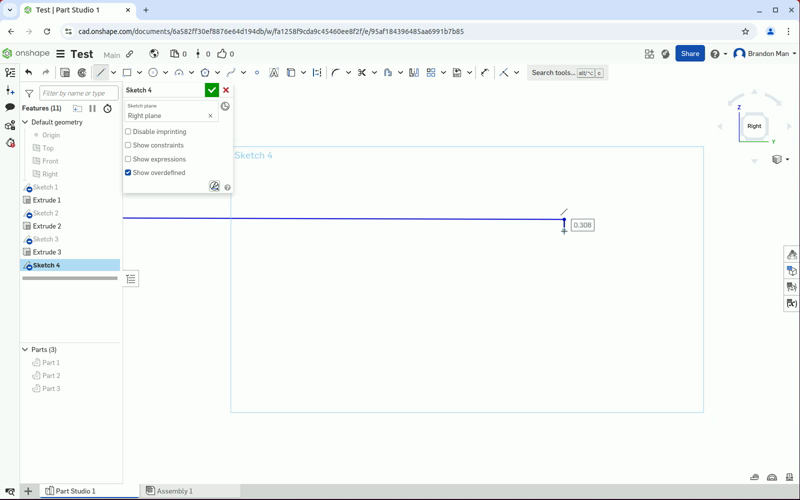
scroll(-6)
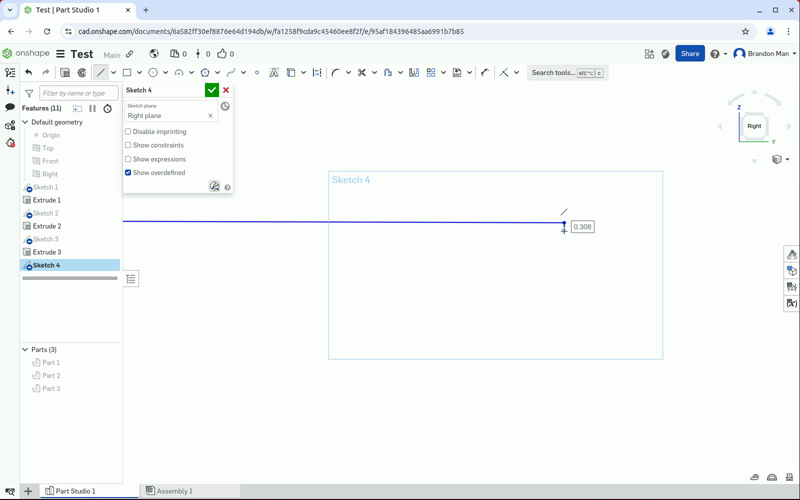
scroll(-6)
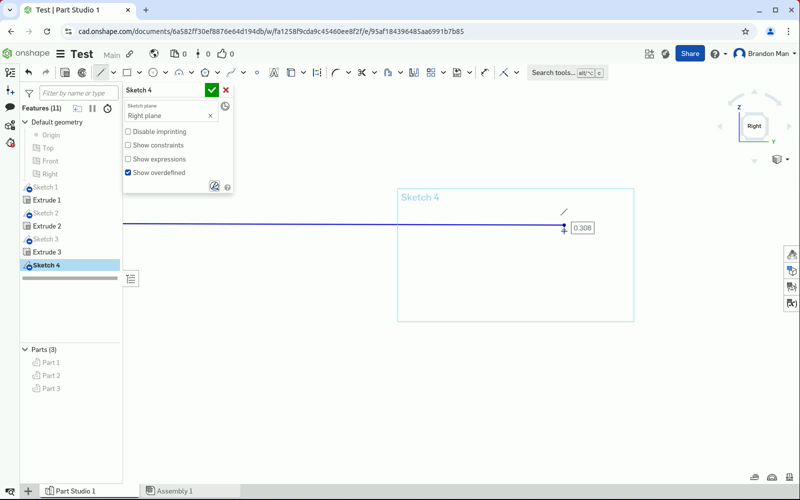
scroll(-6)
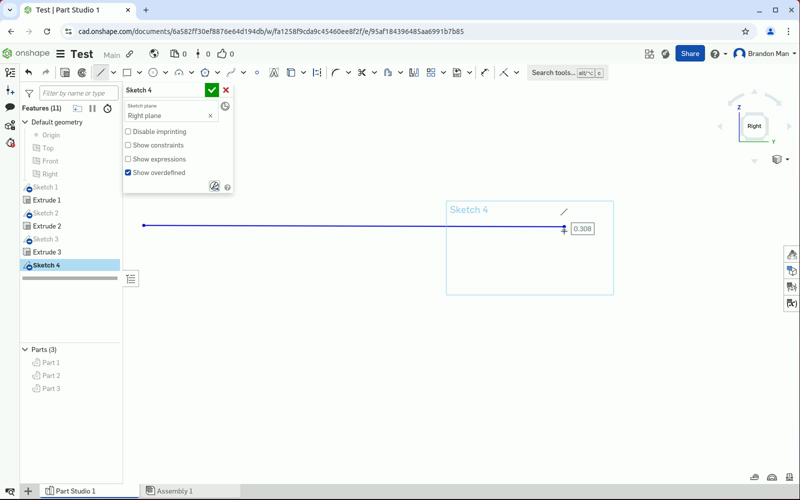
scroll(-6)
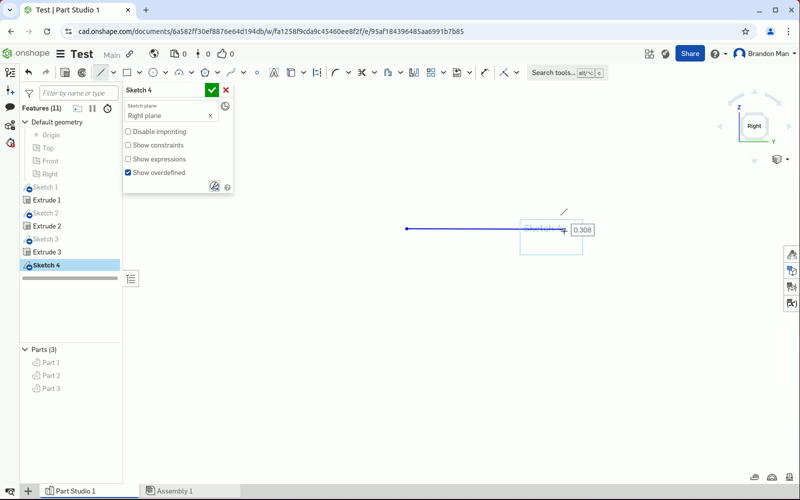
key_up(shift)
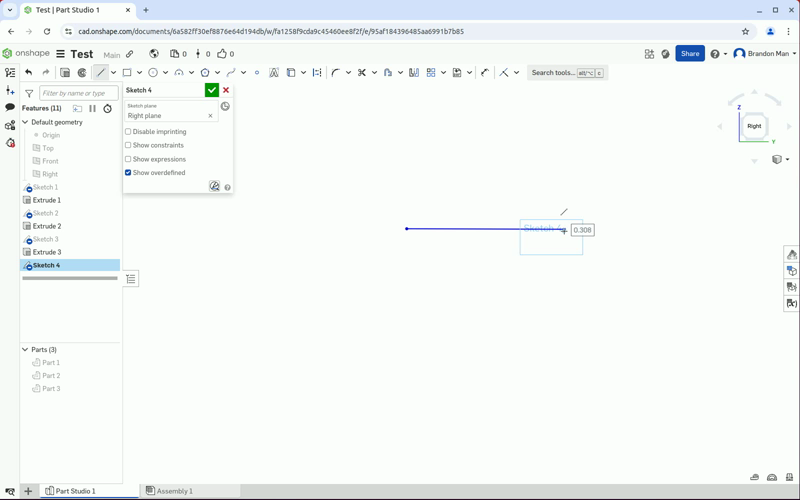
key_down(shift)
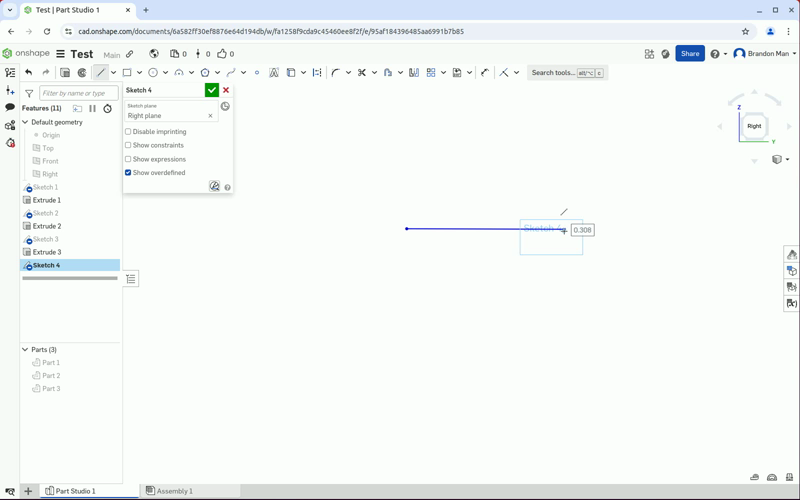
mouse_move(589, 230)
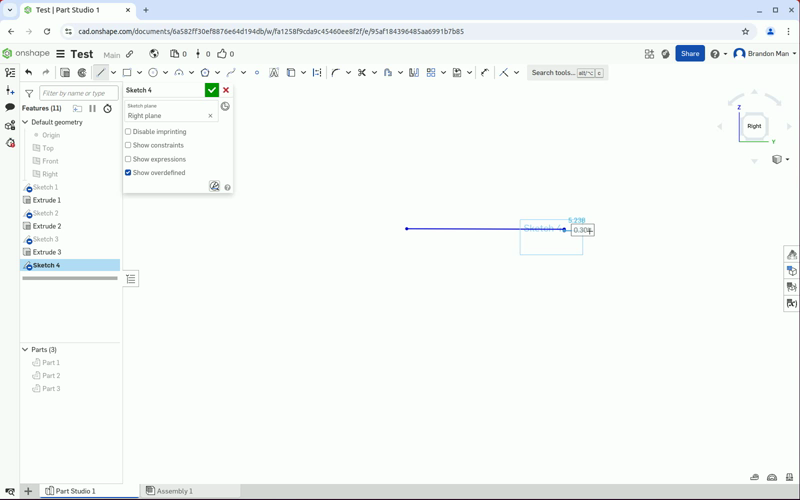
mouse_move(572, 230)
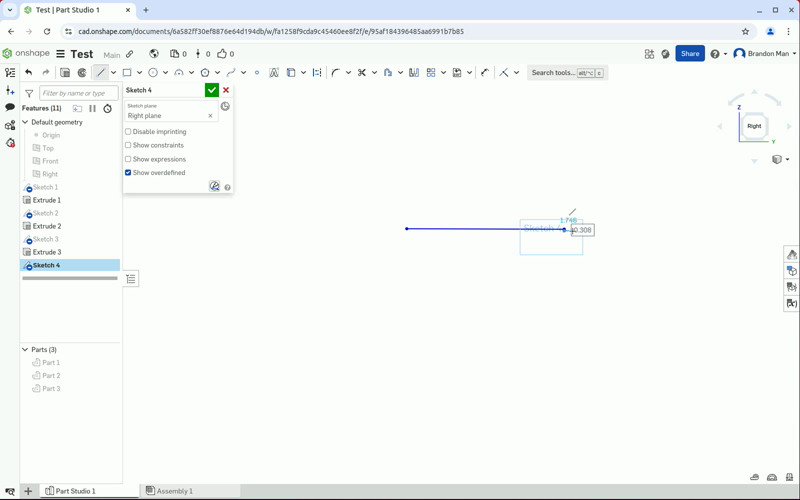
click(572, 230)
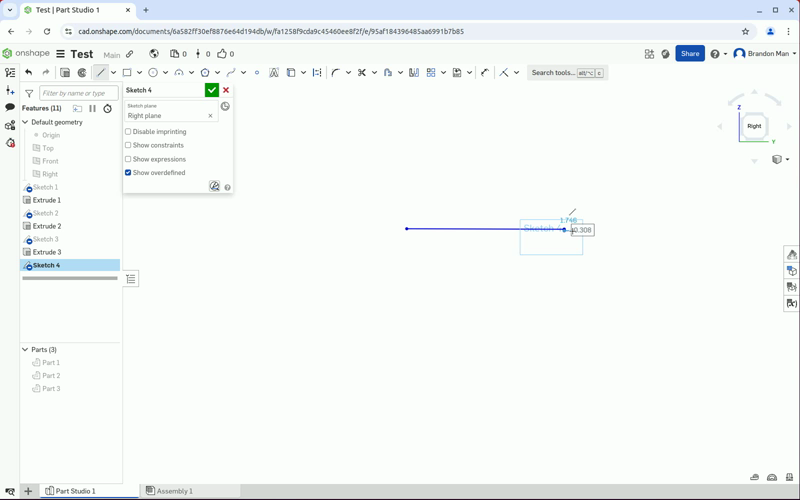
key_up(shift)
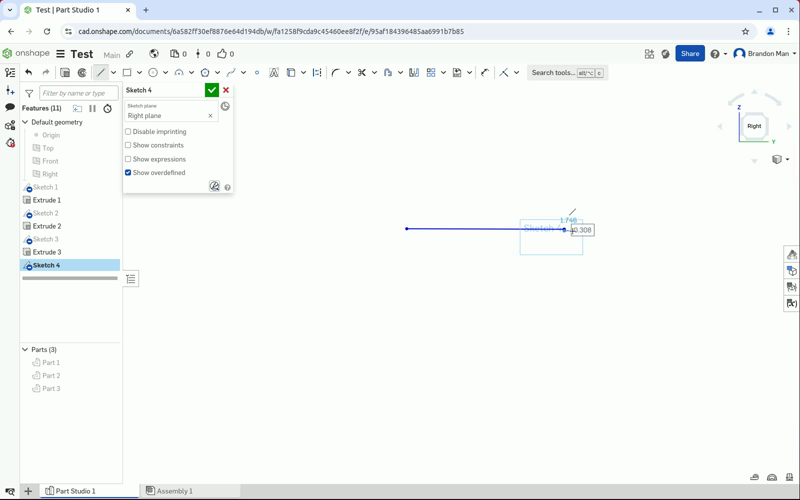
key_down(shift)
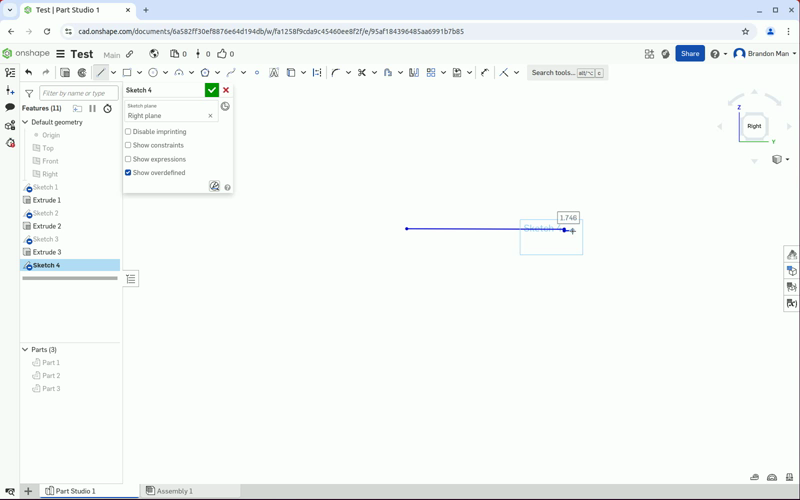
mouse_move(589, 230)
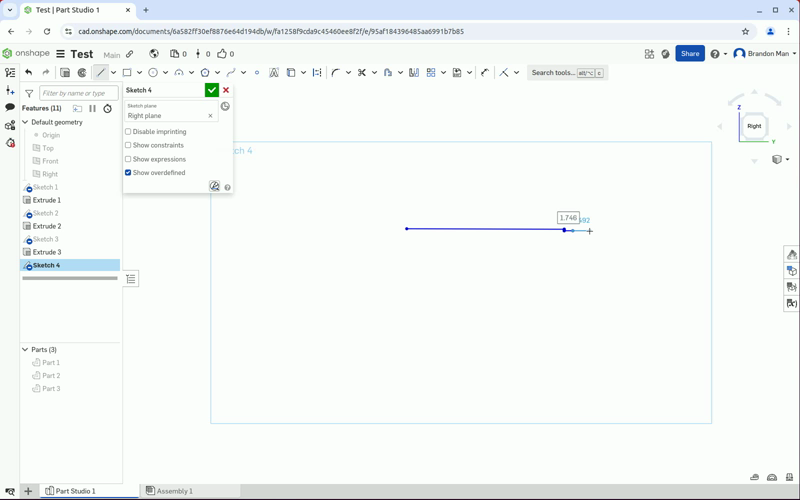
mouse_move(572, 211)
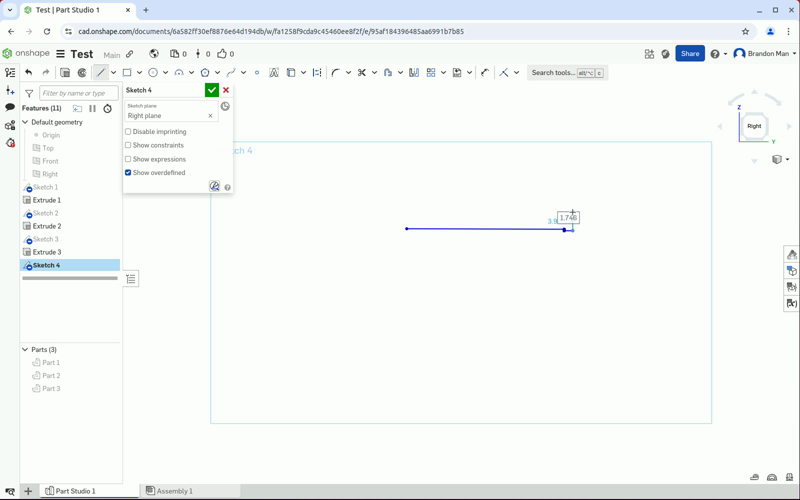
click(572, 211)
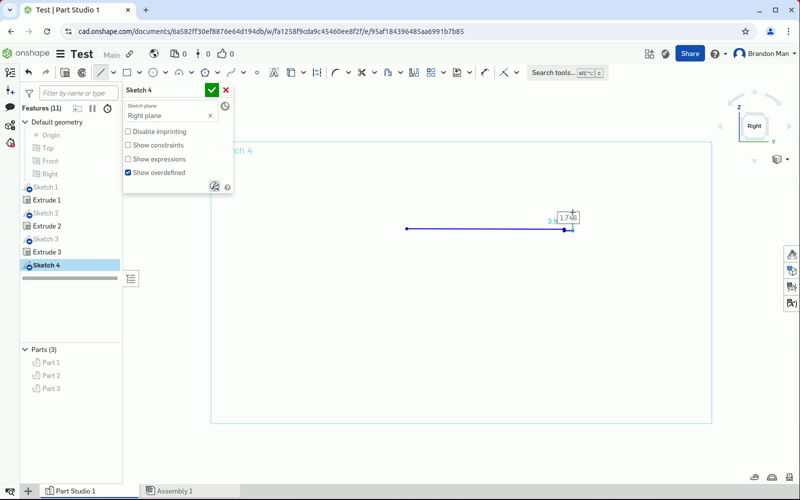
key_up(shift)
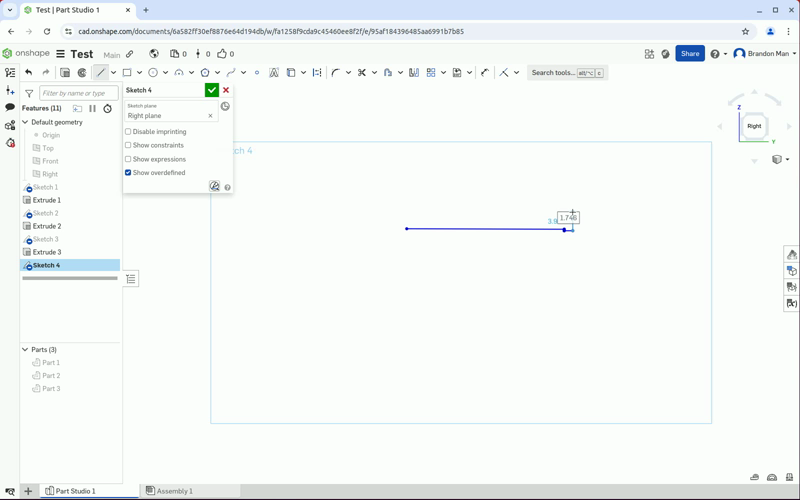
key_down(shift)
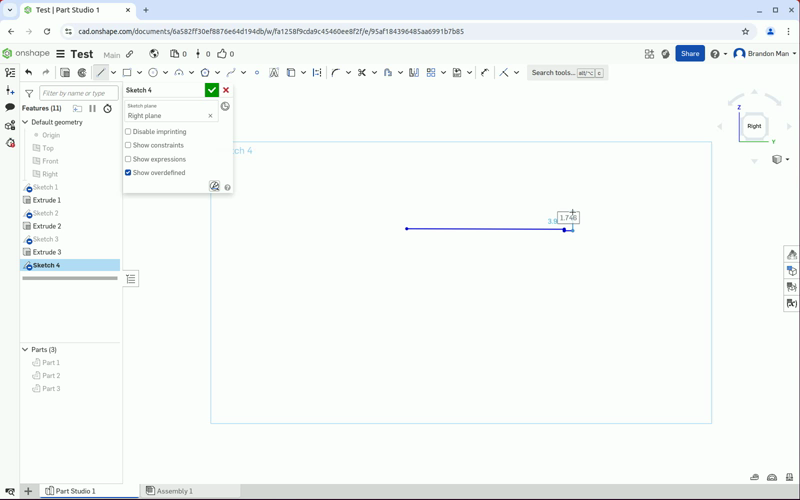
mouse_move(406, 211)
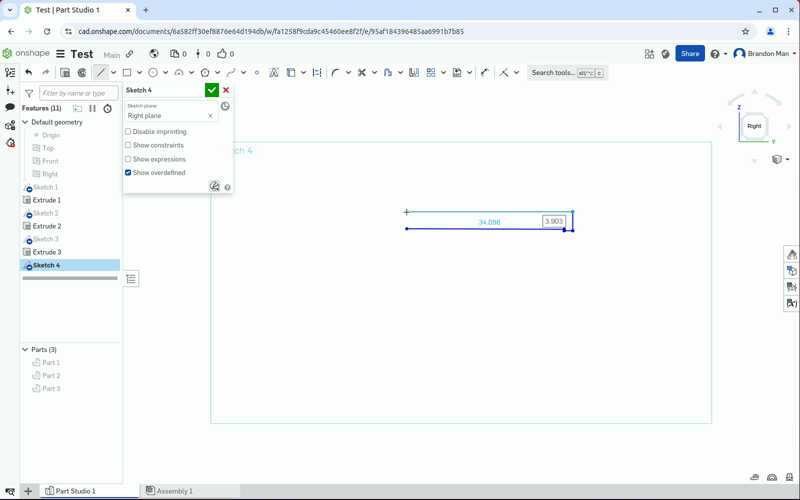
click(406, 211)
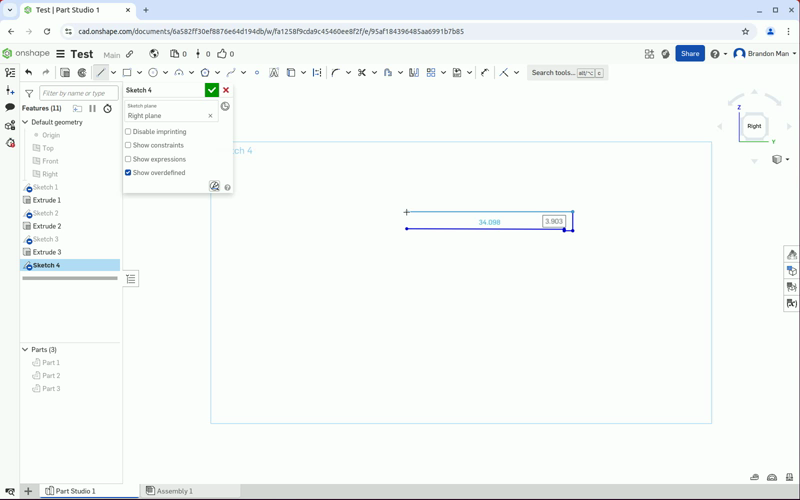
key_up(shift)
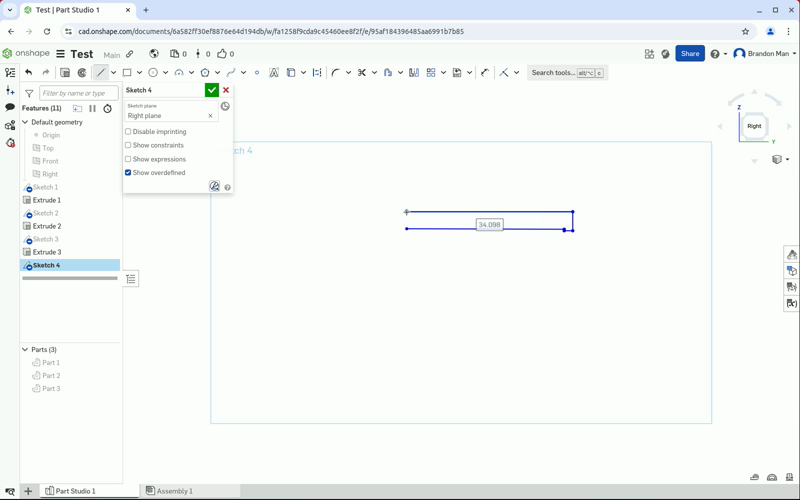
mouse_move(436, 211)
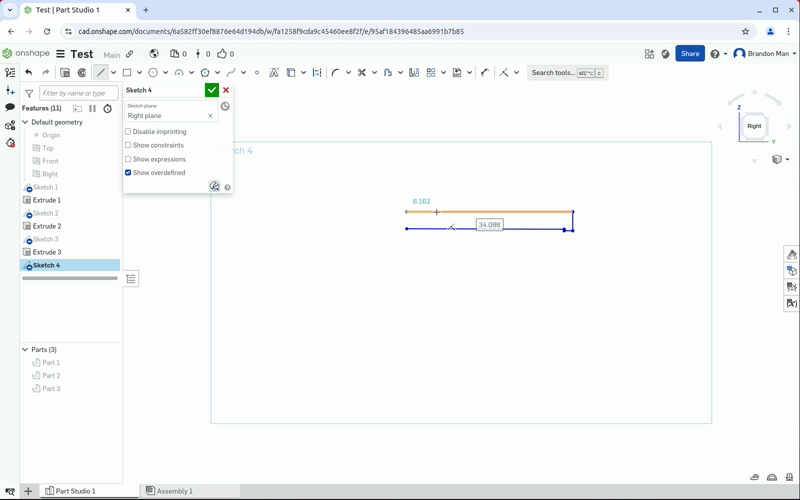
key_down(shift)
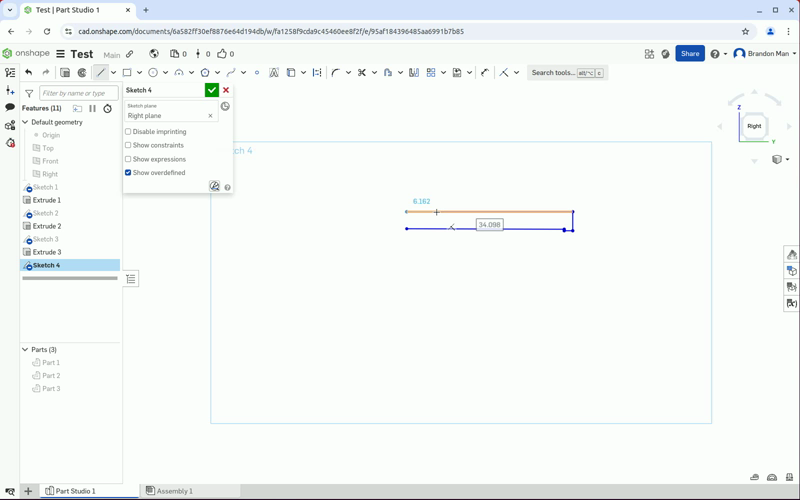
mouse_move(406, 228)
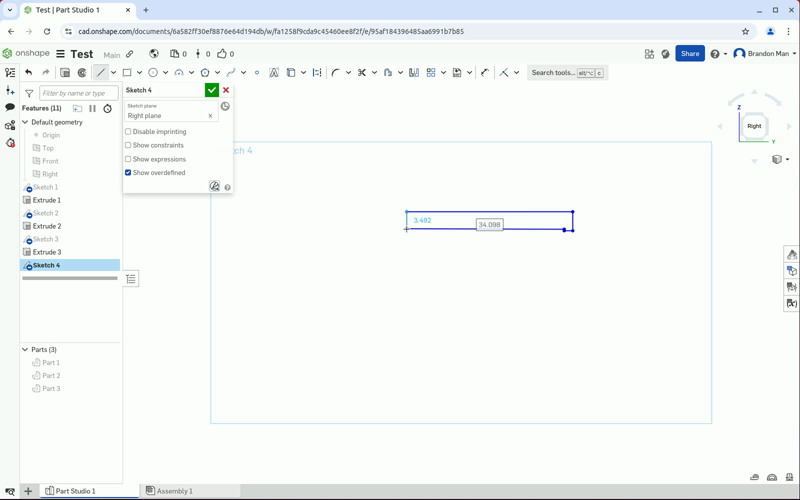
key_up(shift)
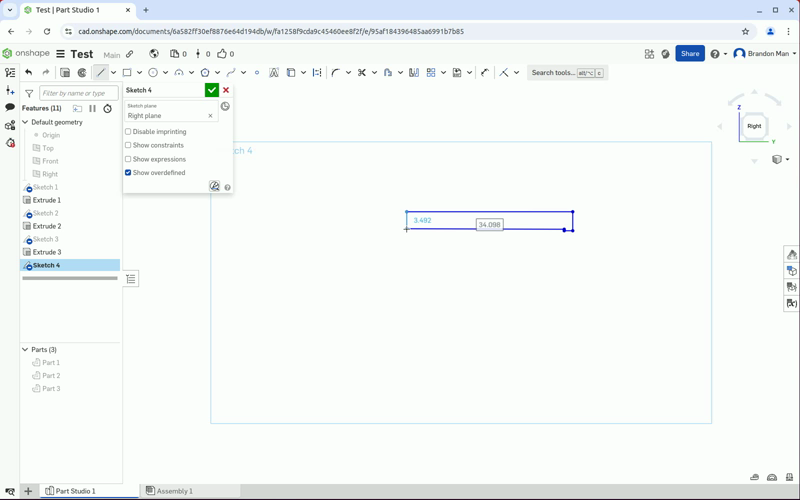
click(406, 228)
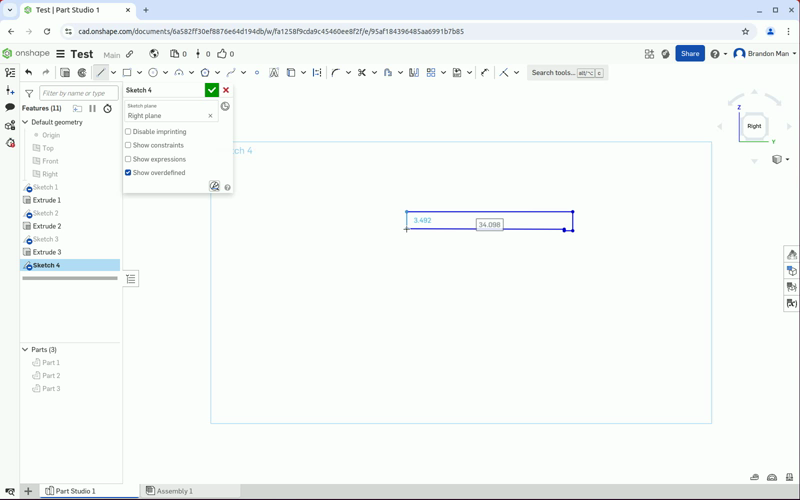
key(esc)
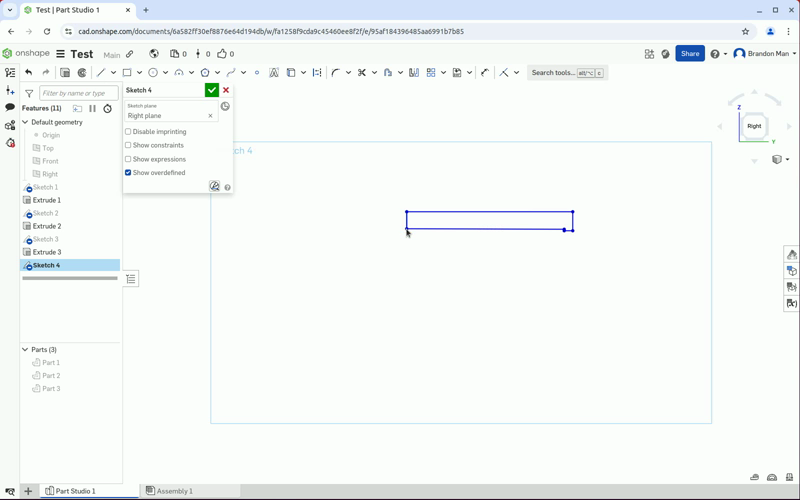
mouse_move(504, 224)
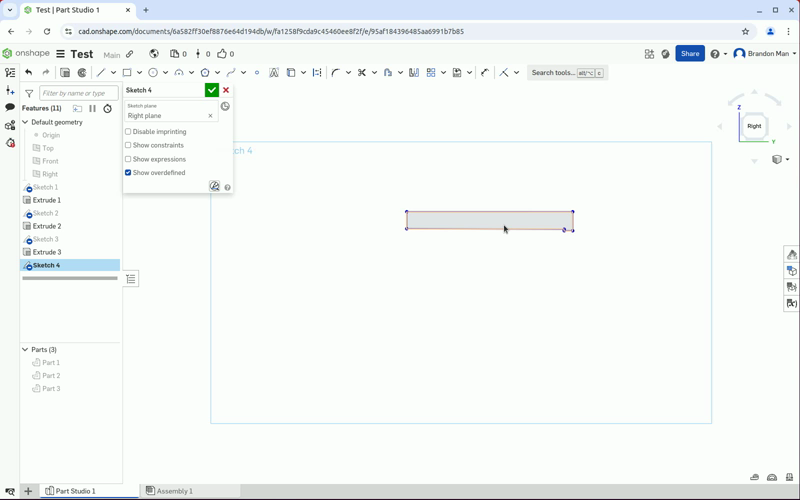
click(504, 224)
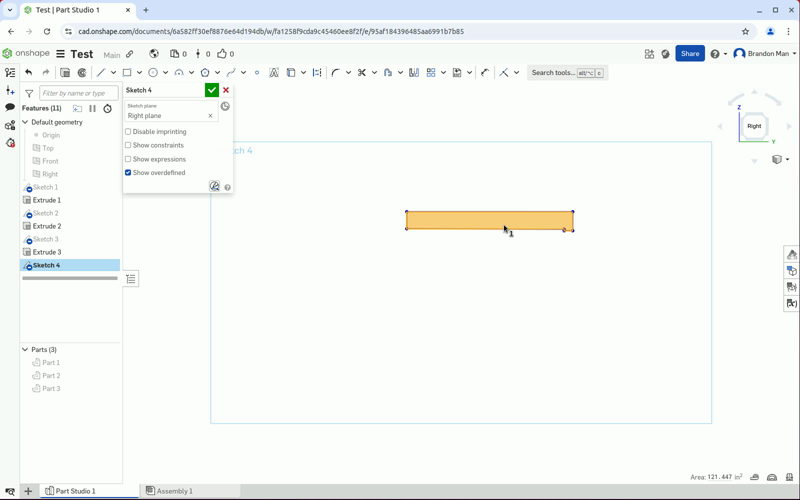
mouse_move(73, 352)
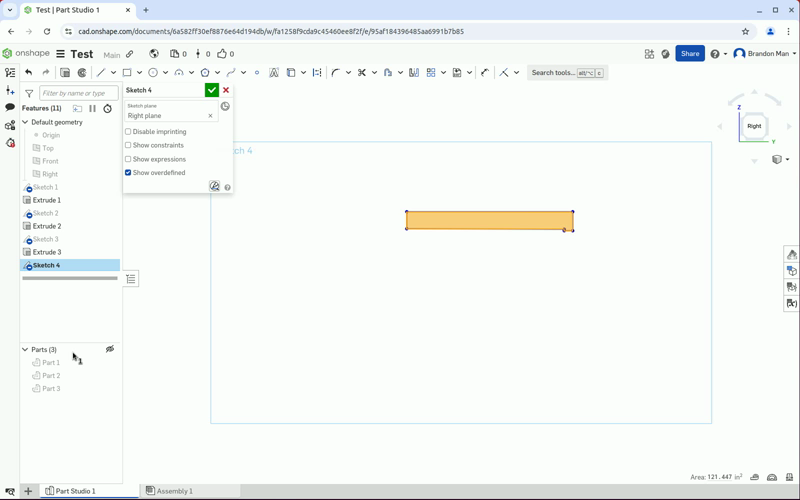
key(shift+y)
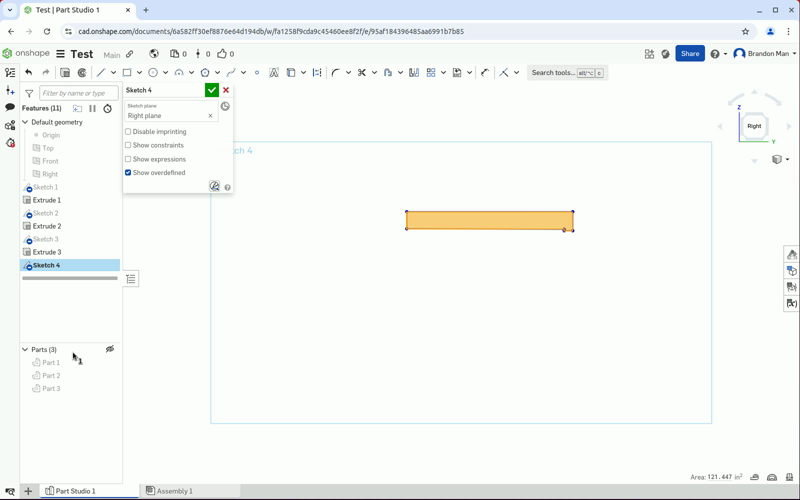
key(shift+e)
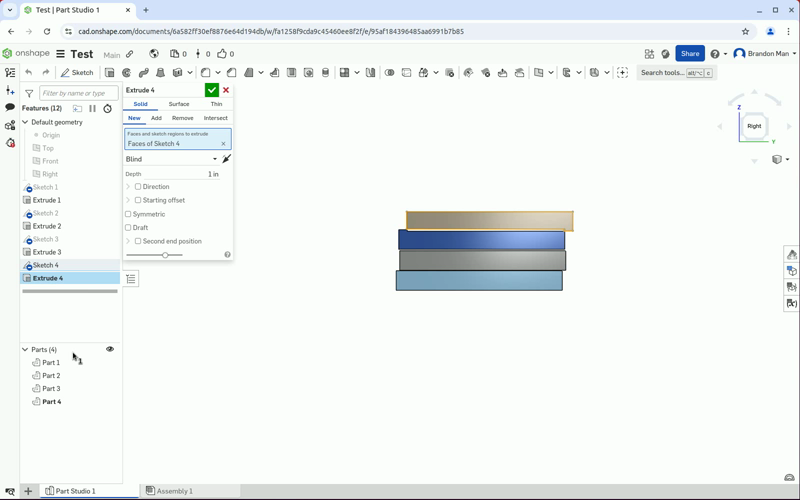
mouse_move(143, 106)
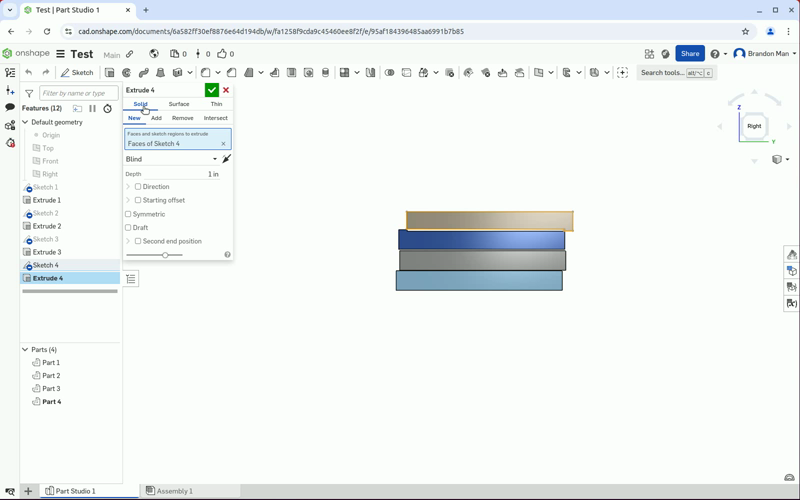
click(143, 106)
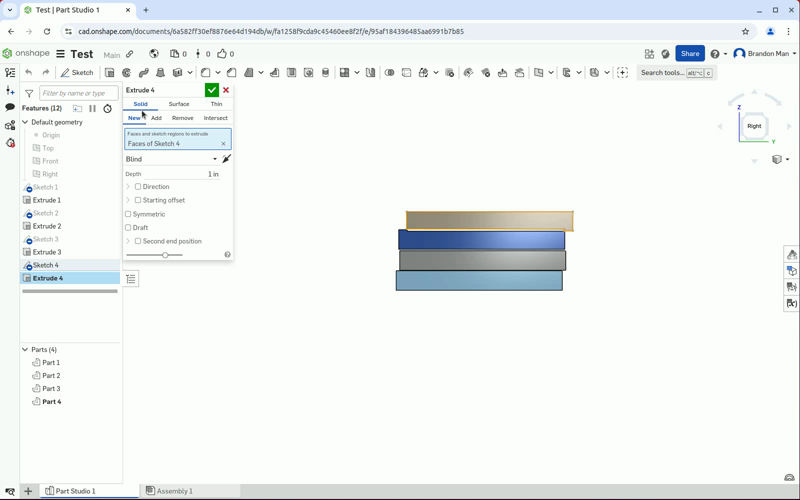
mouse_move(137, 120)
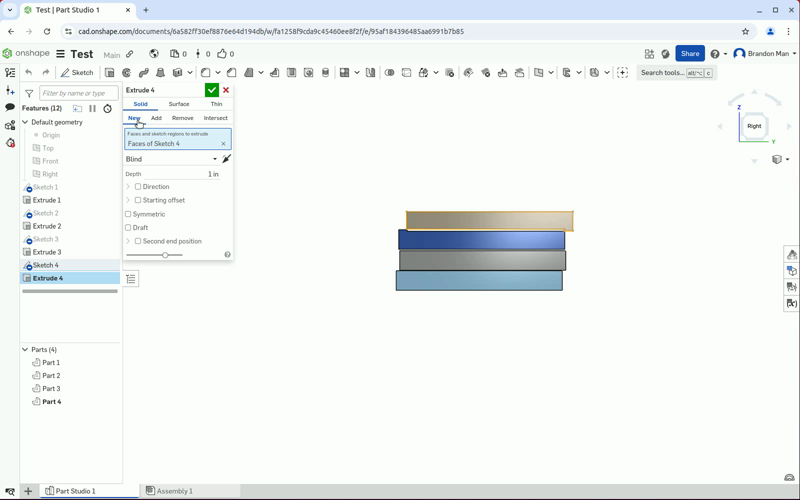
click(137, 120)
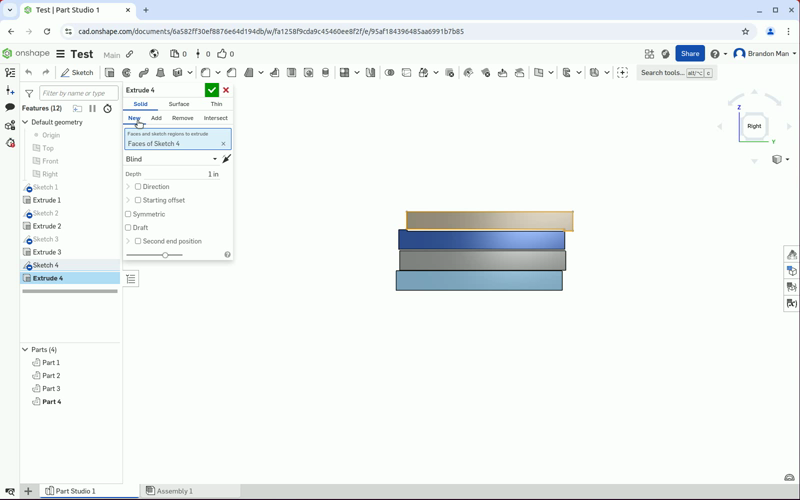
key(tab, 4)
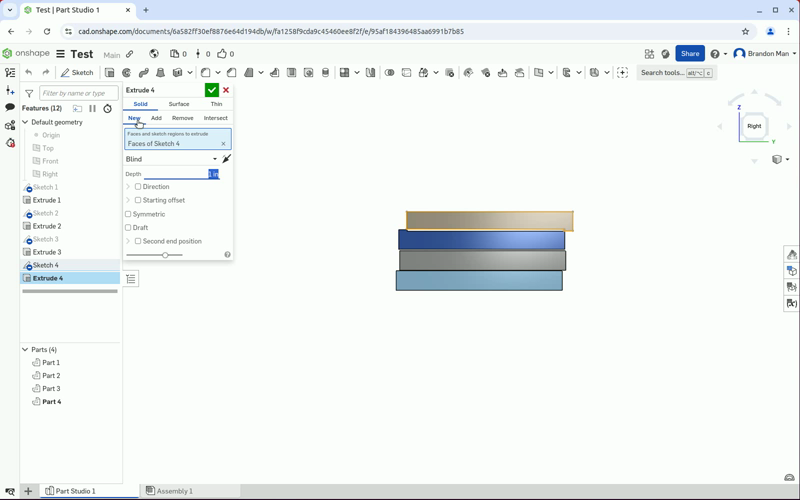
text(6.018)
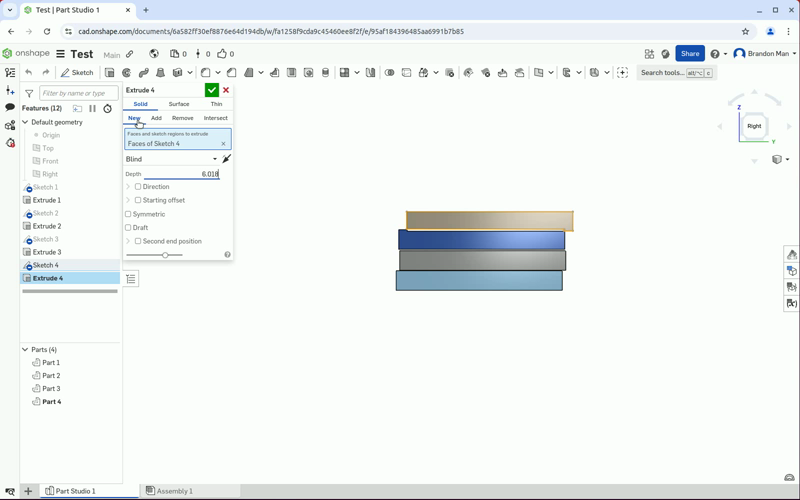
key(enter)
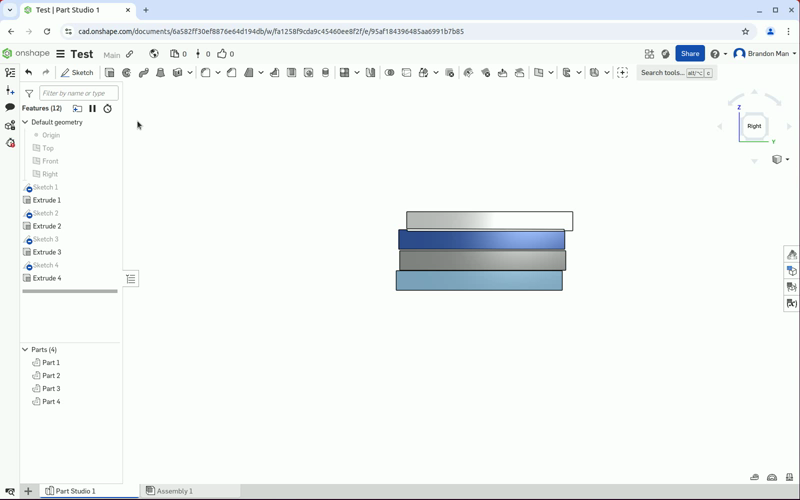
key(shift+h)
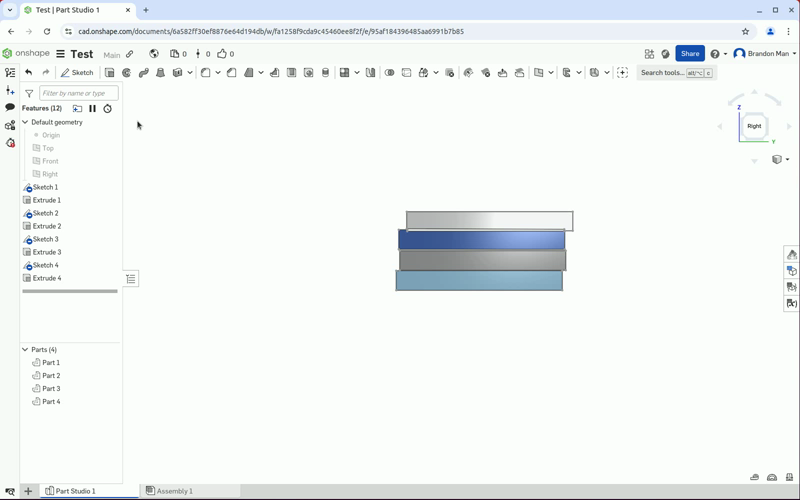
key(shift+h)
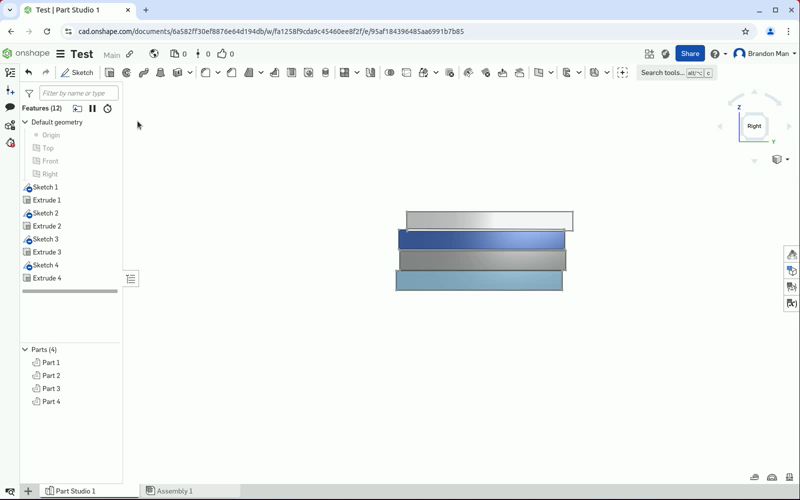
key(shift+7)
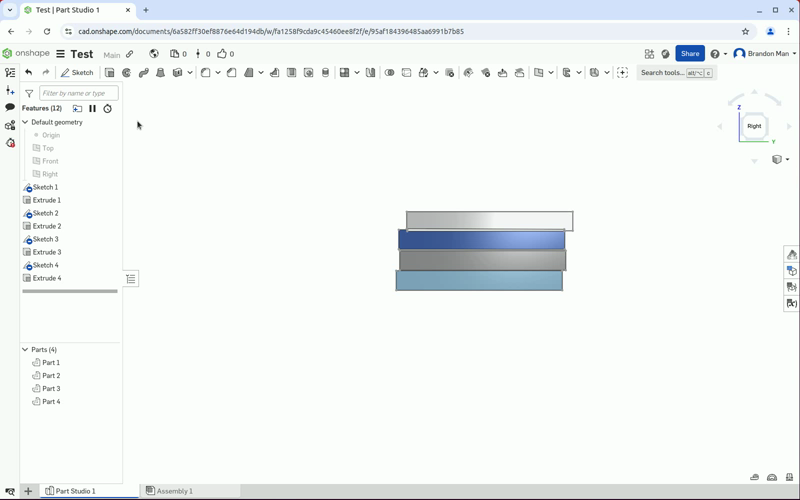
key(right, 2)
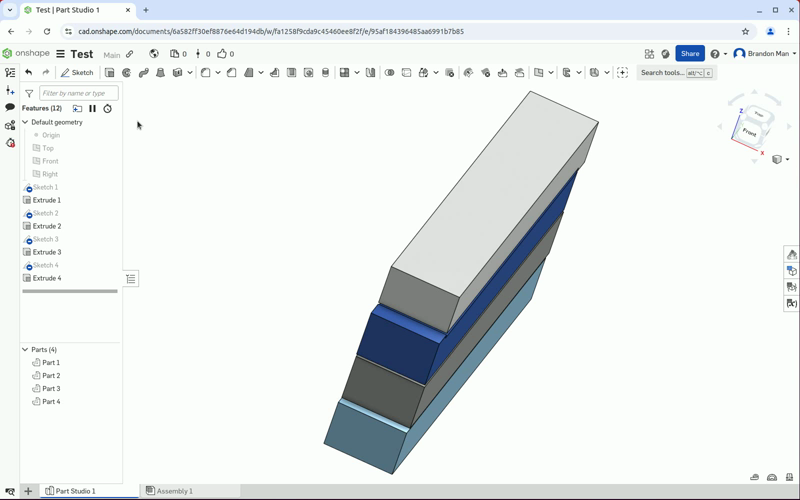
key(down, 2)
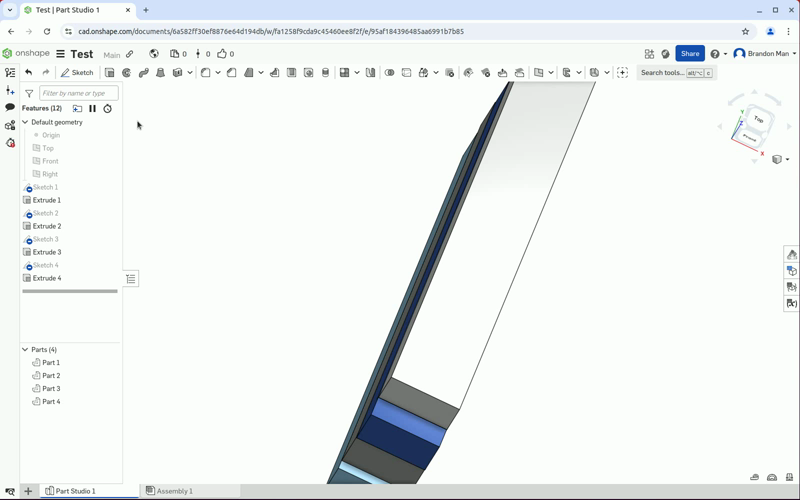
key(up, 2)
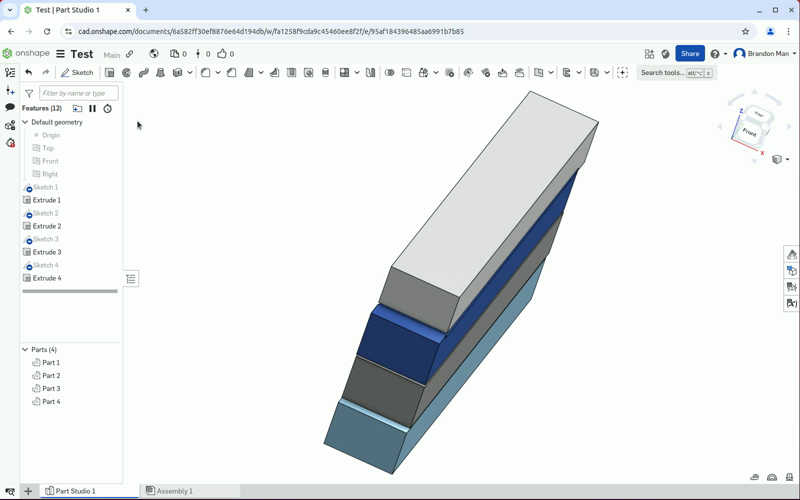
key(left, 2)
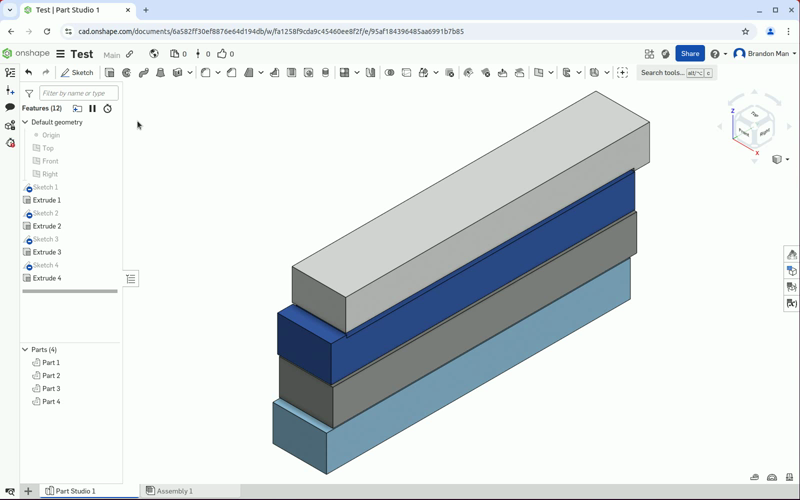
mouse_move(73, 189)
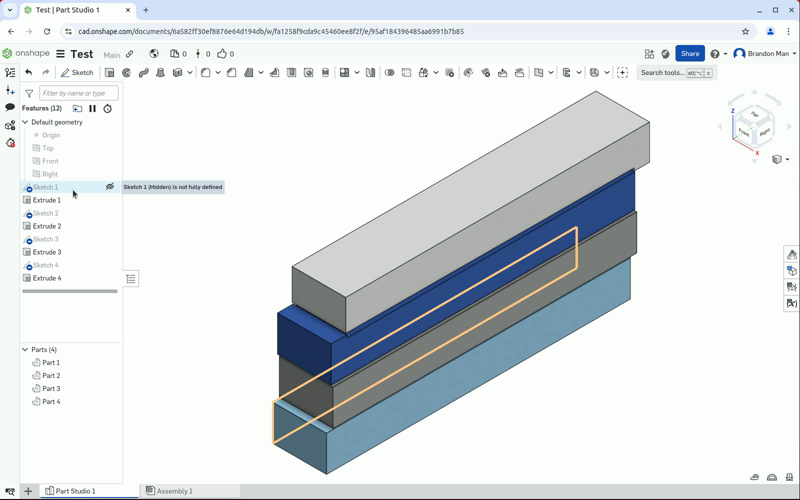
click(73, 189)